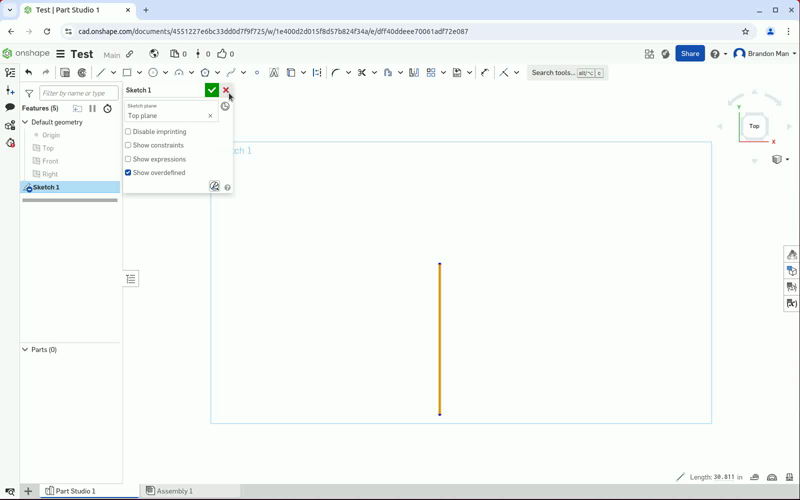
key(shift+h)
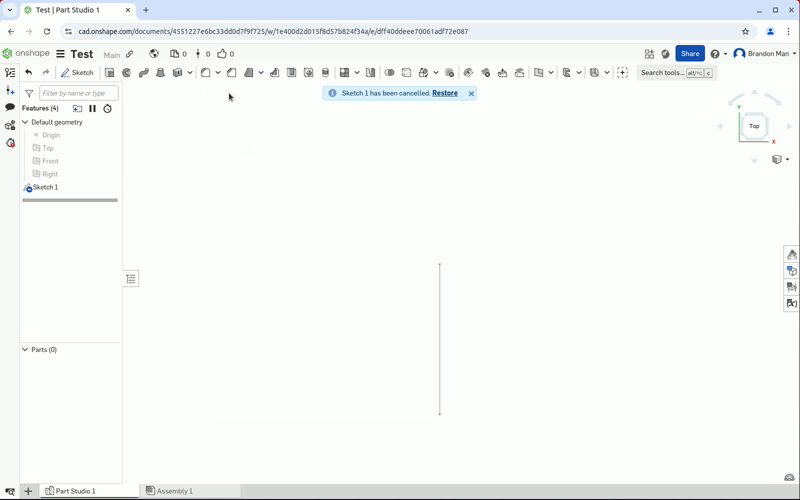
key(shift+s)
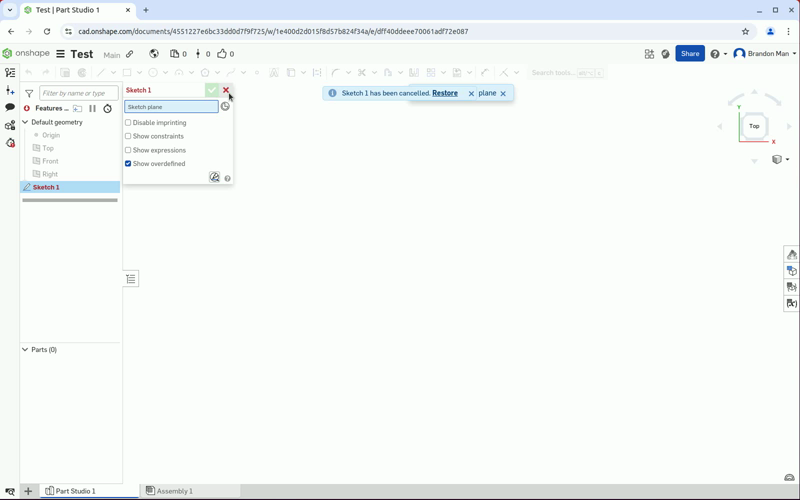
mouse_move(73, 150)
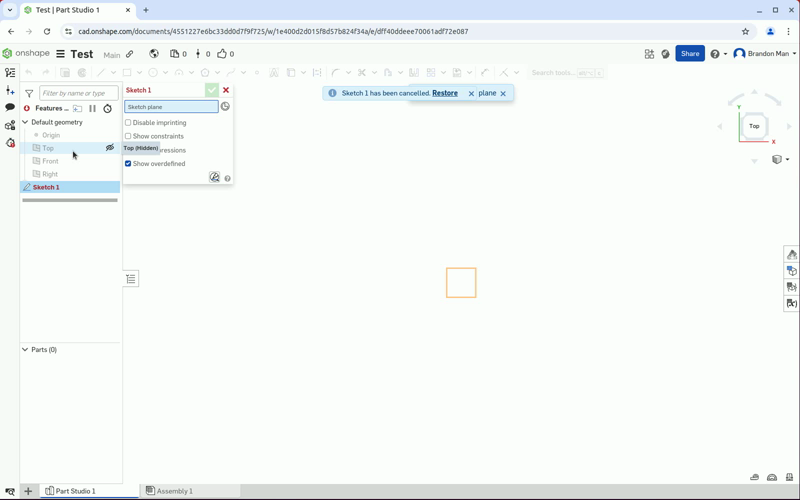
click(73, 150)
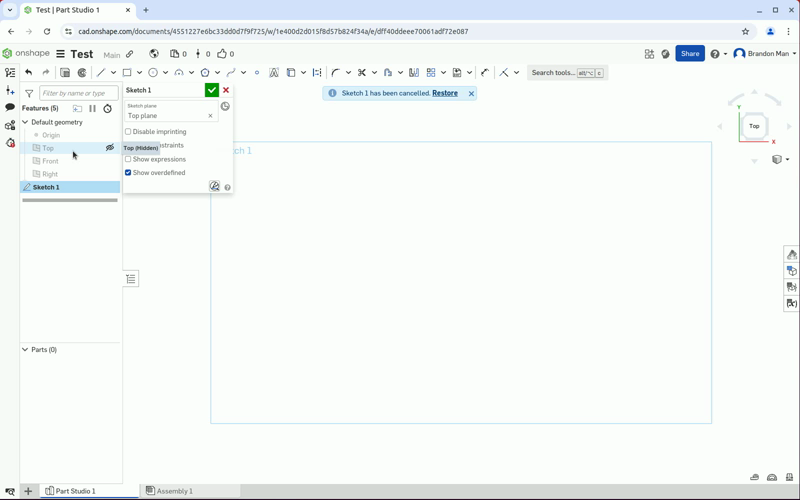
mouse_move(73, 352)
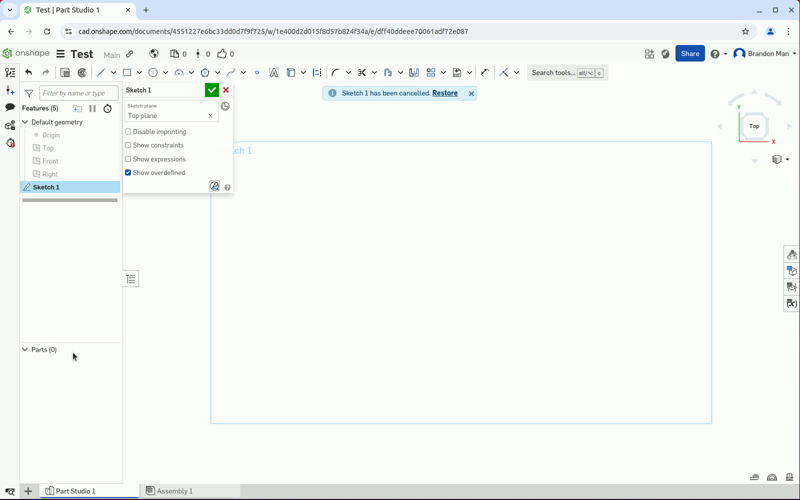
key(y)
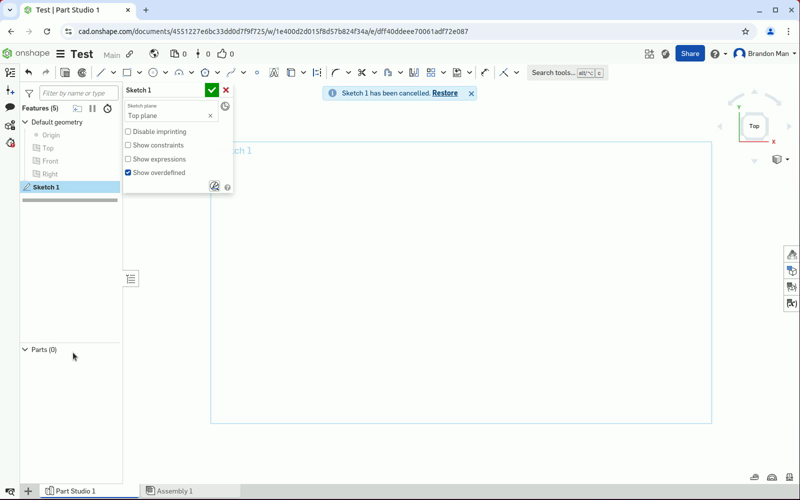
key(l)
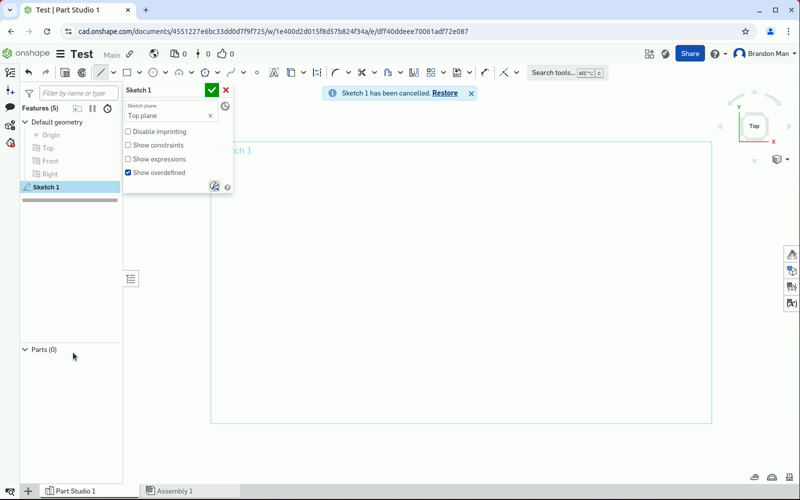
key_down(shift)
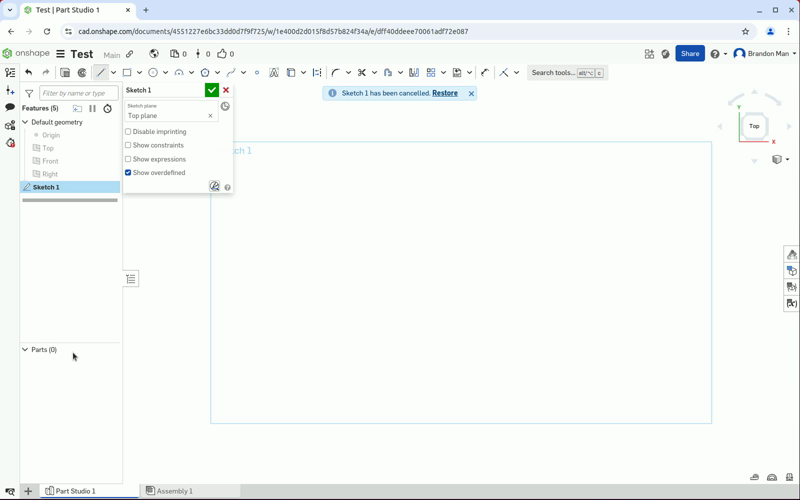
mouse_move(389, 335)
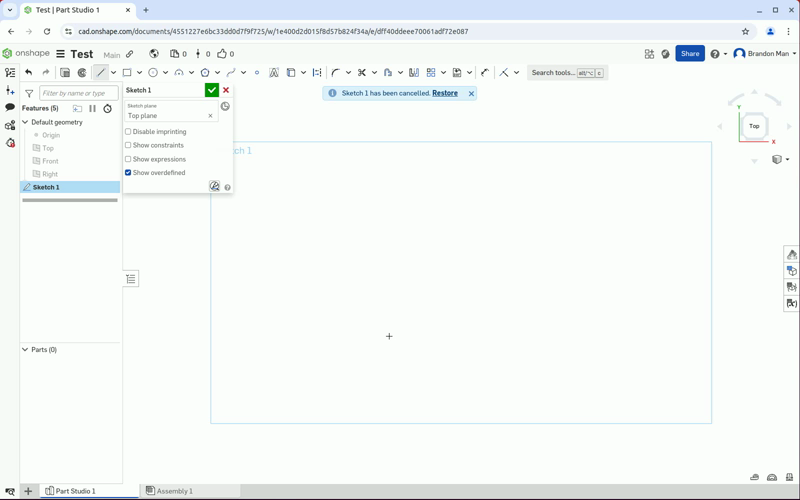
click(389, 335)
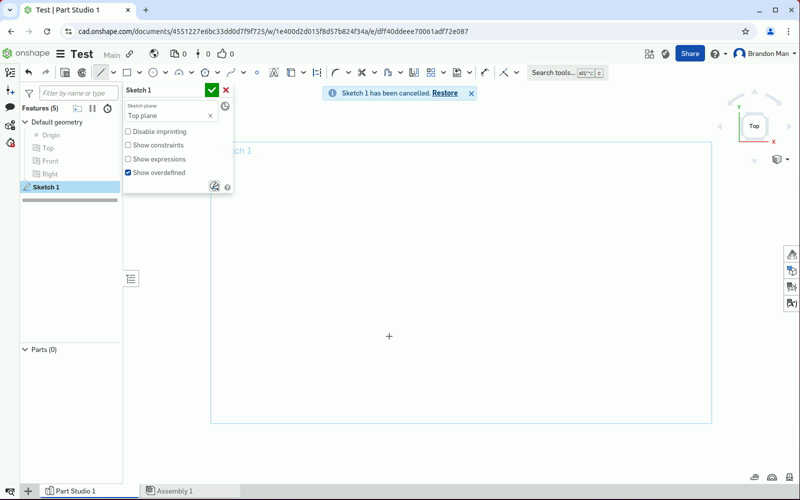
key_up(shift)
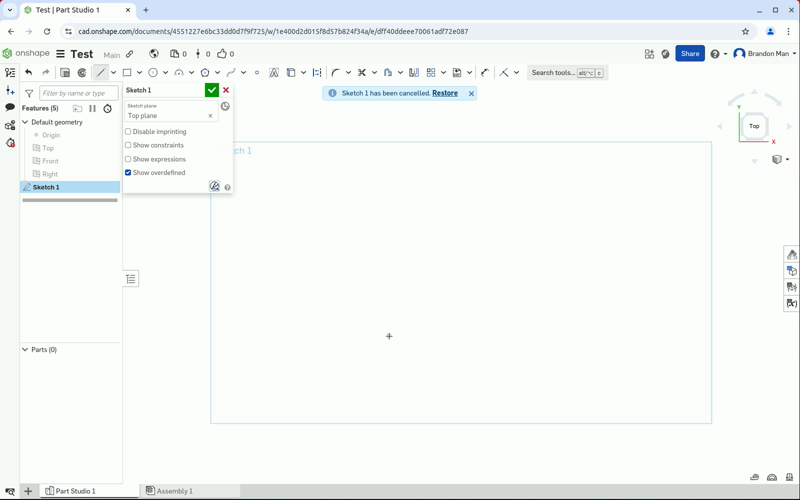
key_down(shift)
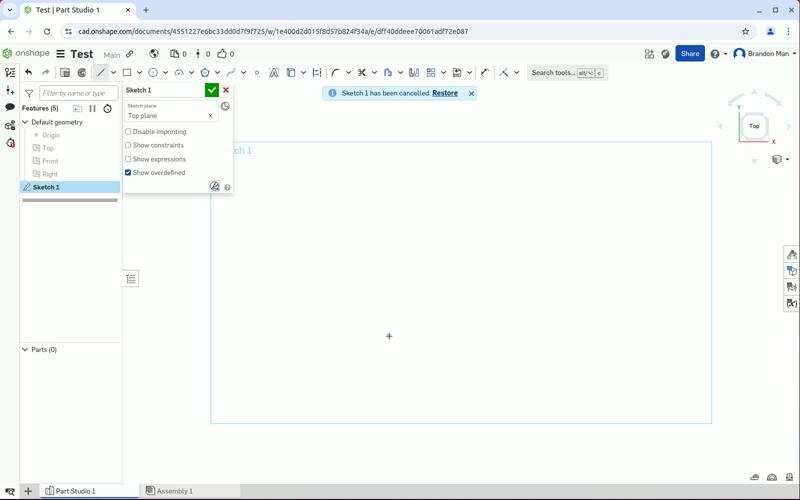
mouse_move(498, 335)
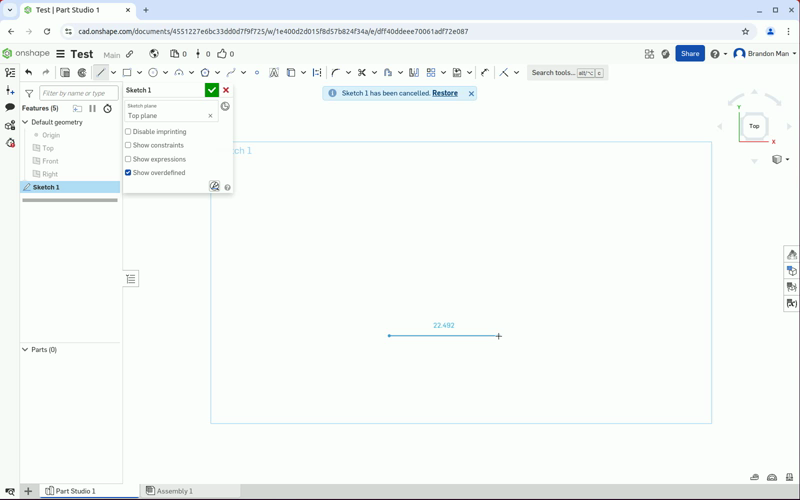
click(498, 335)
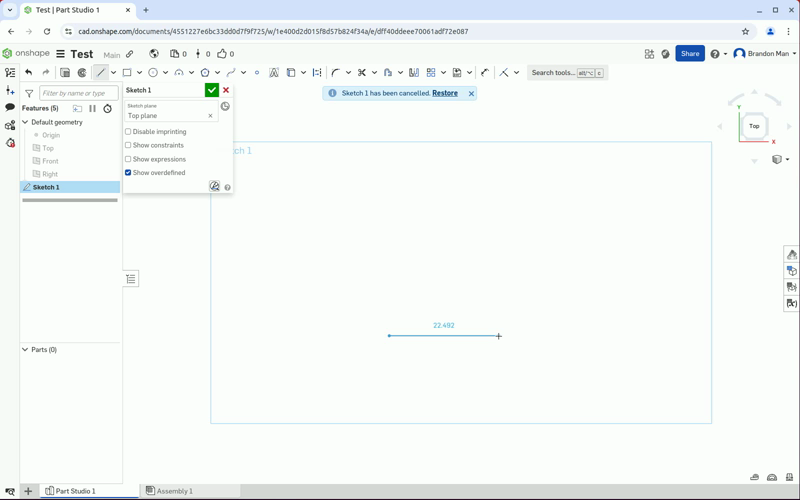
key_up(shift)
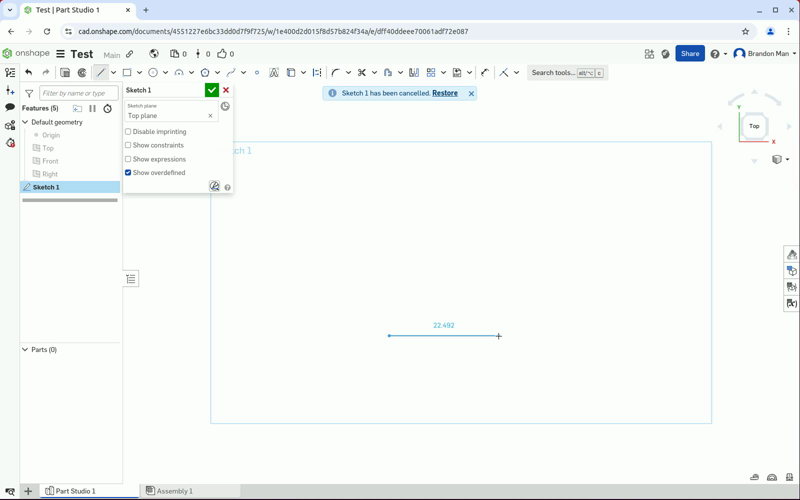
key_down(shift)
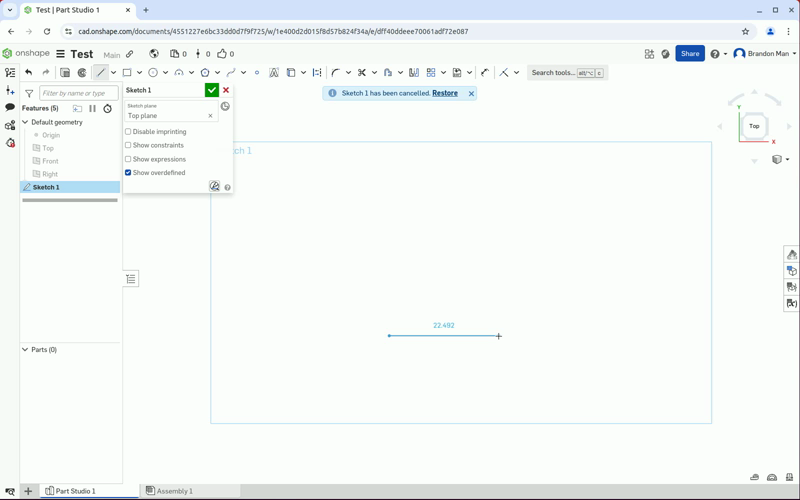
mouse_move(498, 170)
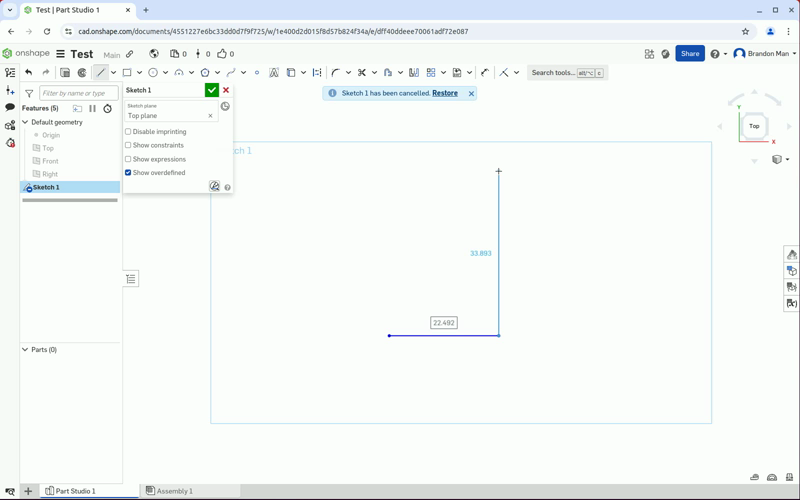
click(498, 170)
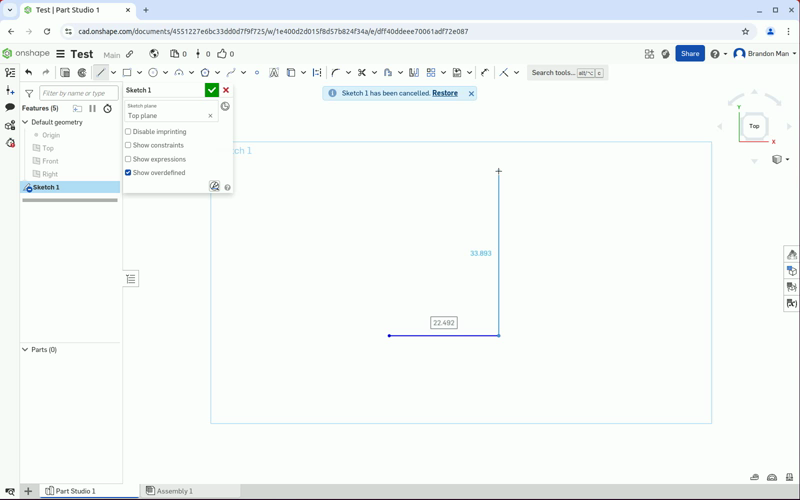
key_up(shift)
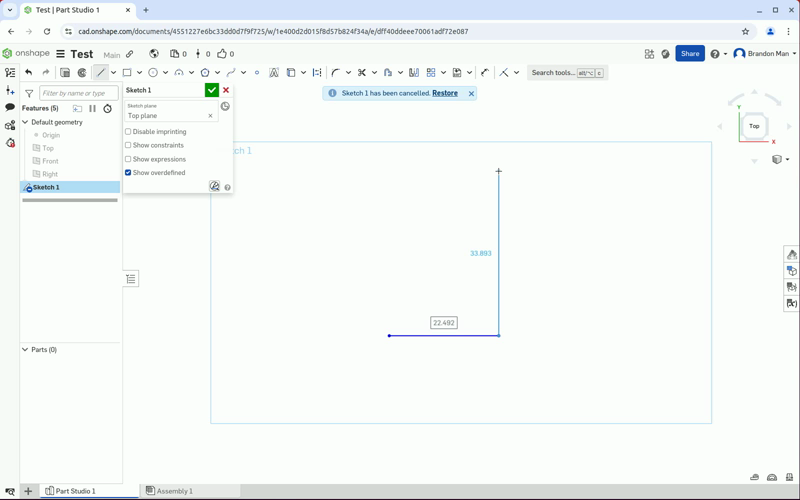
key_down(shift)
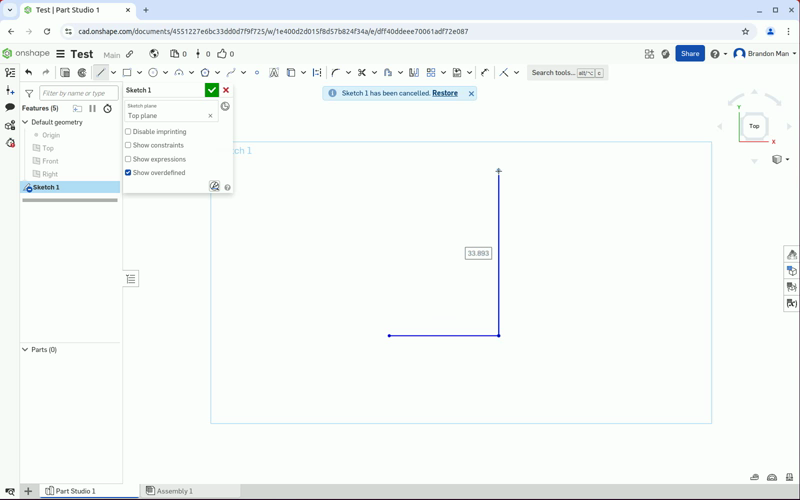
mouse_move(528, 170)
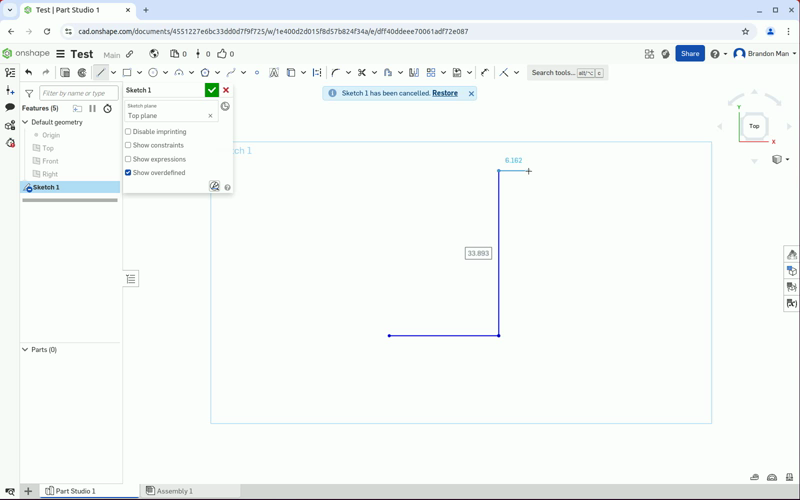
mouse_move(472, 186)
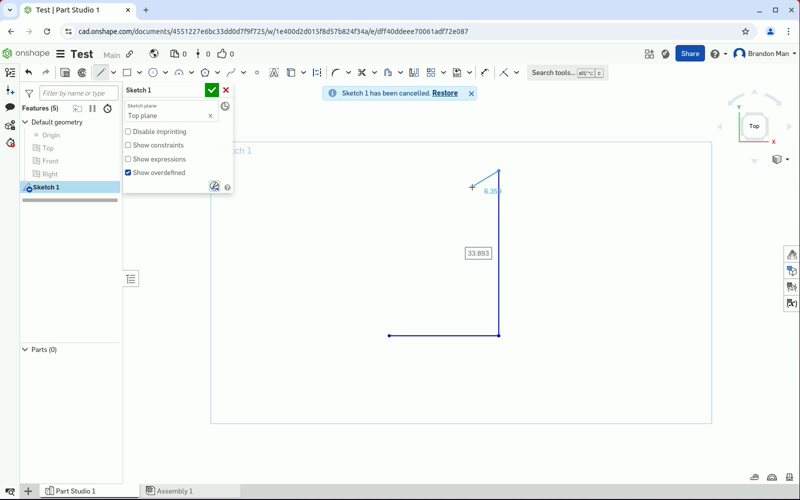
click(472, 186)
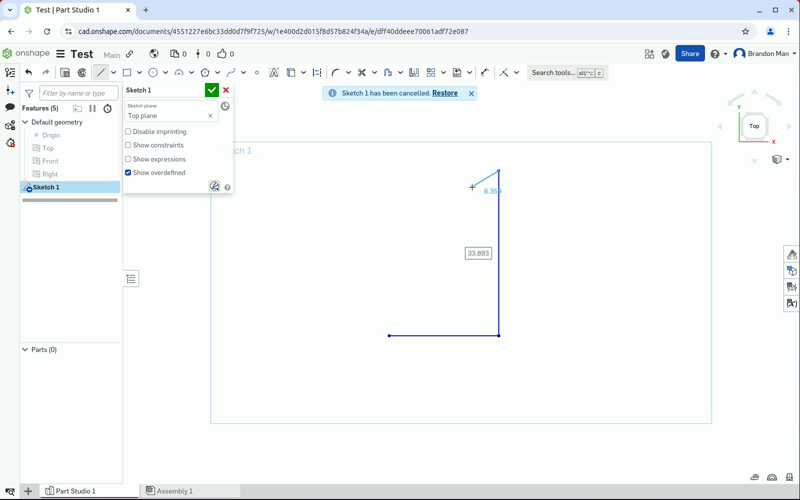
key_up(shift)
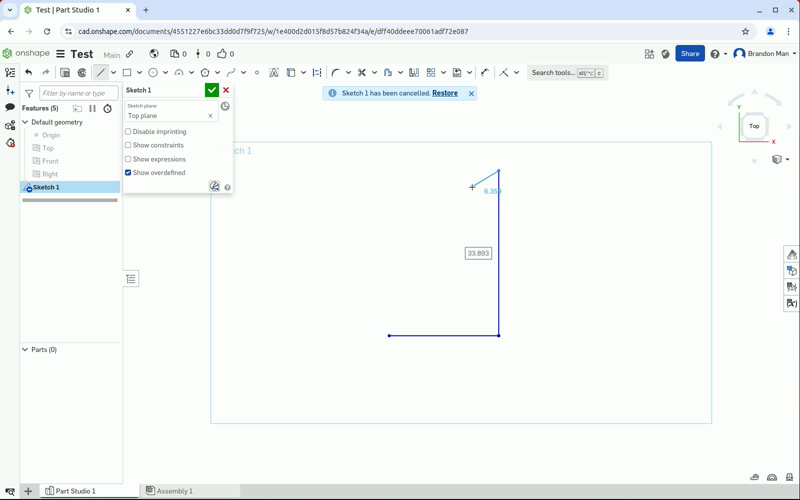
key_down(shift)
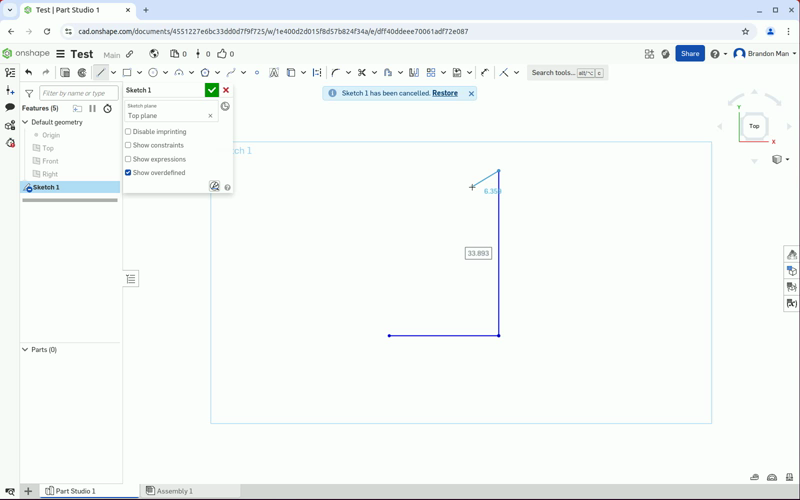
mouse_move(502, 186)
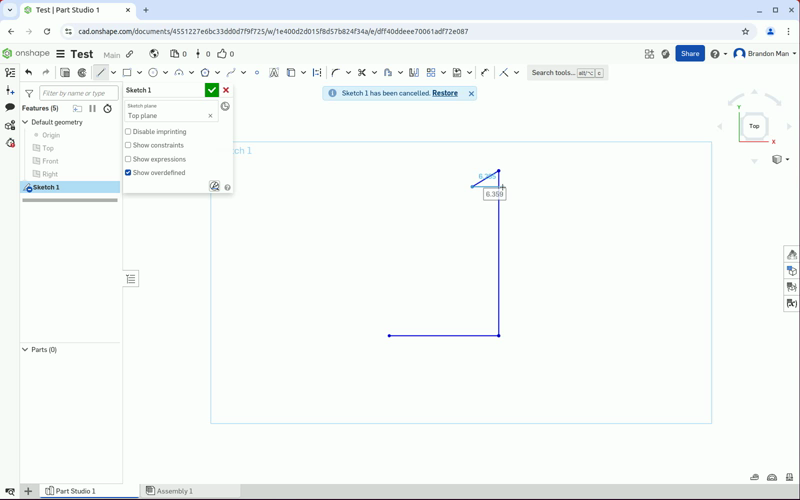
mouse_move(456, 195)
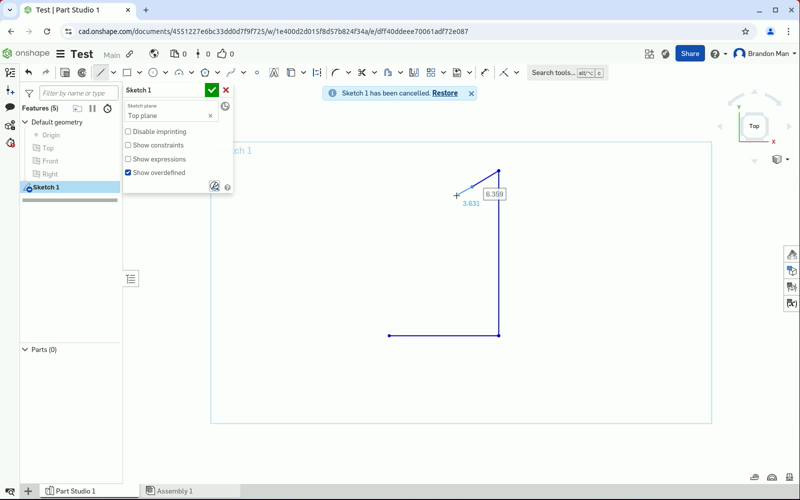
click(456, 195)
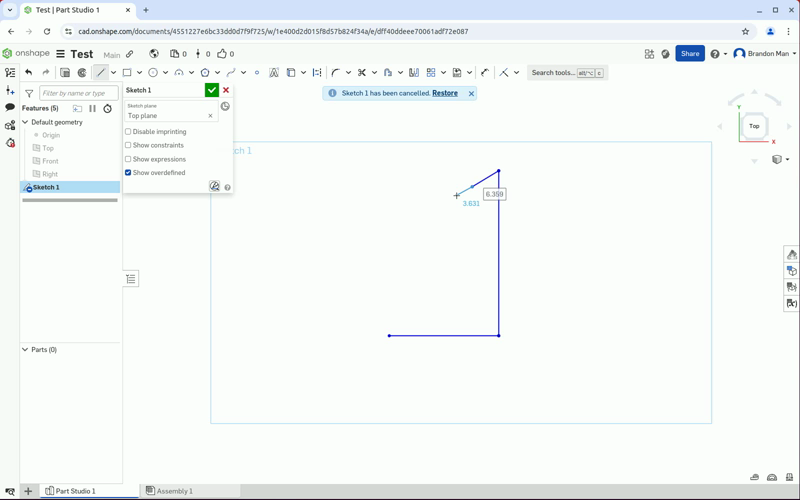
key_up(shift)
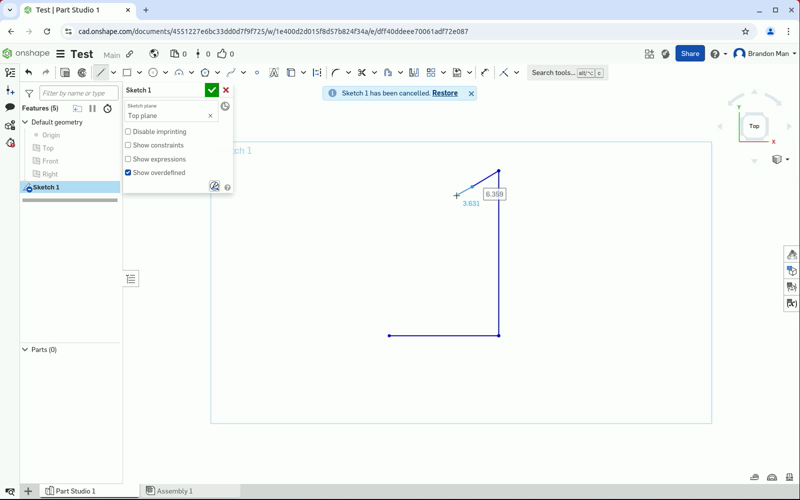
key_down(shift)
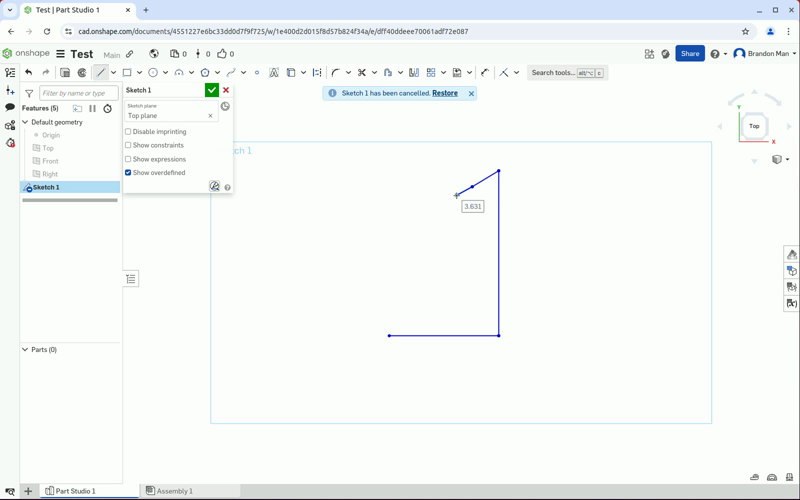
mouse_move(486, 195)
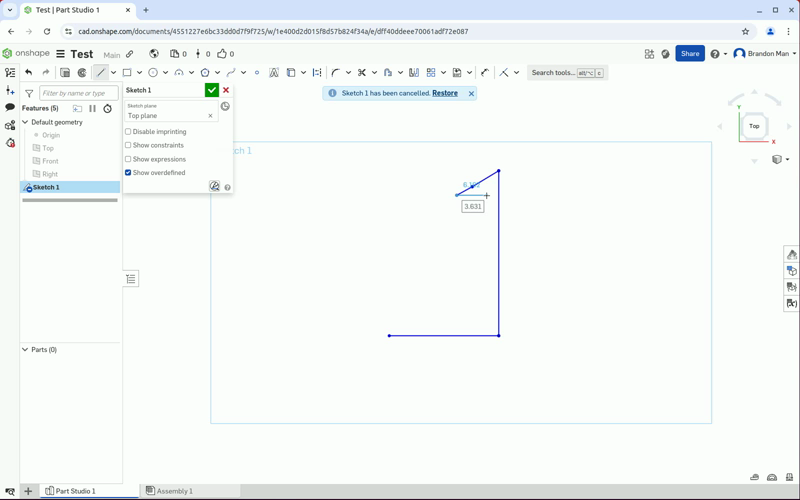
mouse_move(430, 210)
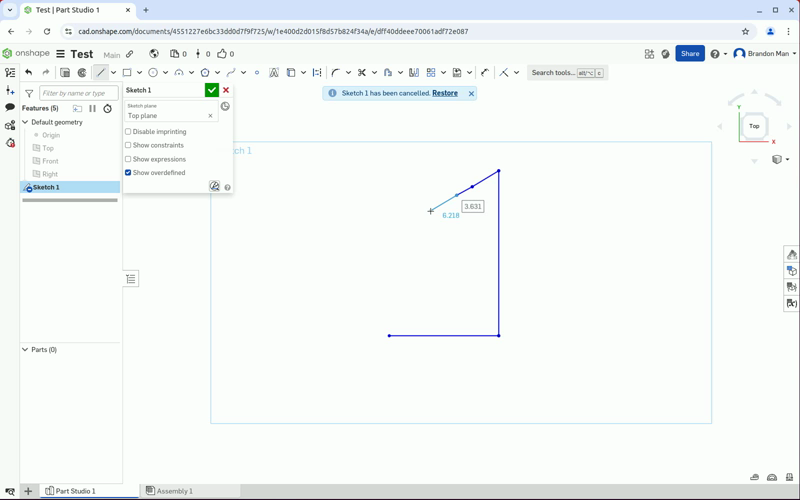
click(430, 210)
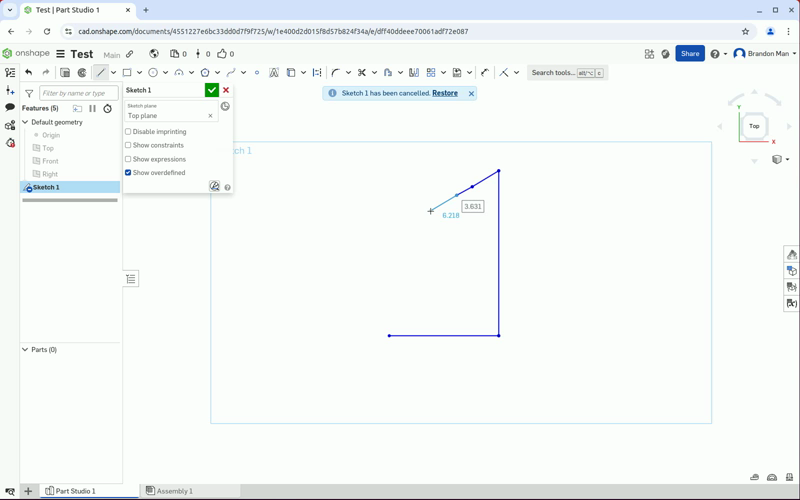
key_up(shift)
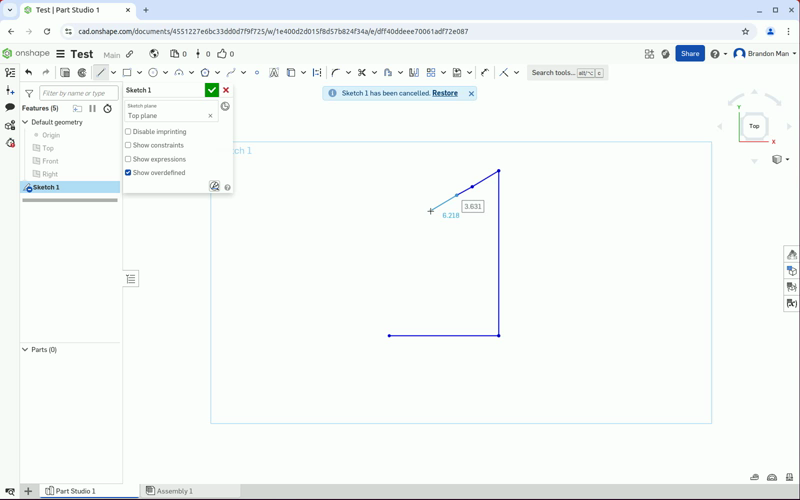
key_down(shift)
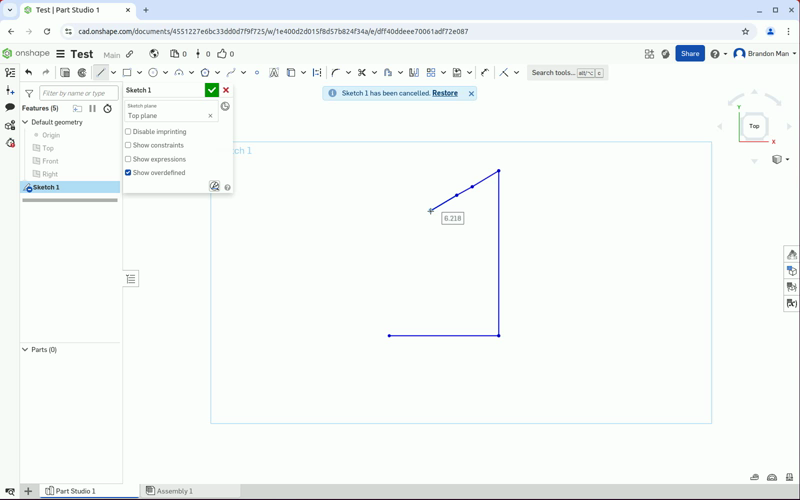
mouse_move(460, 210)
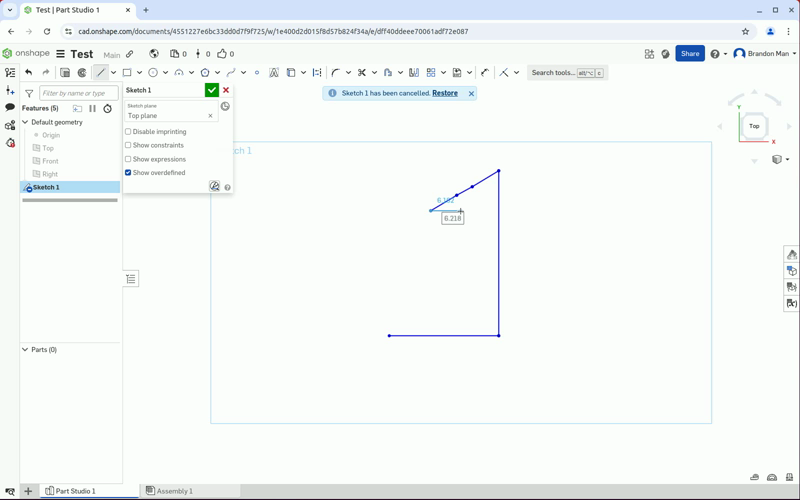
mouse_move(416, 219)
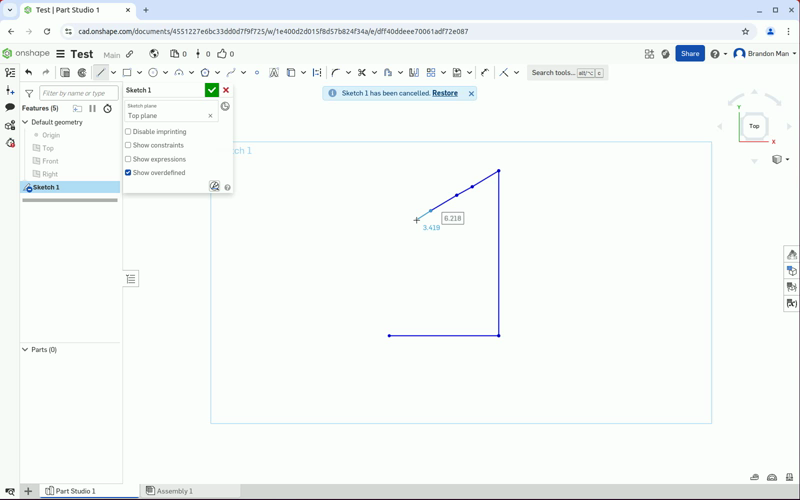
click(416, 219)
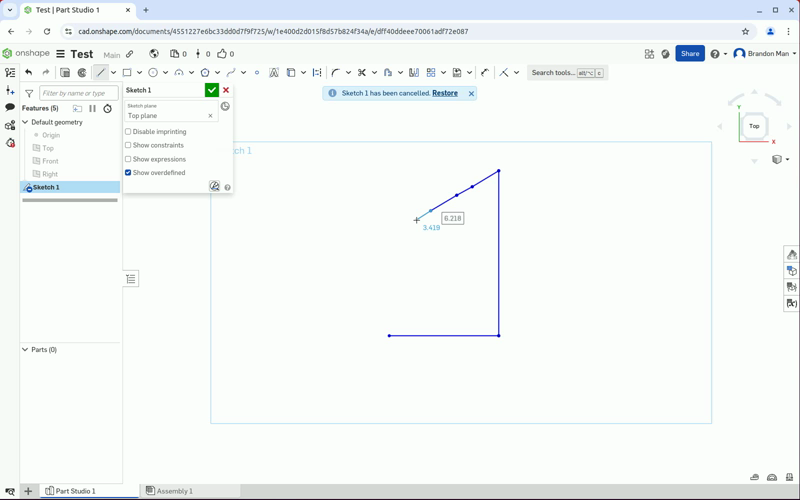
key_up(shift)
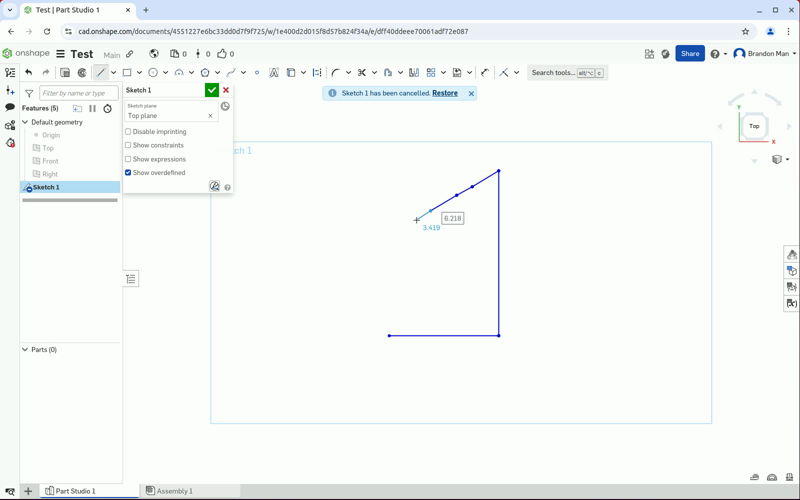
key_down(shift)
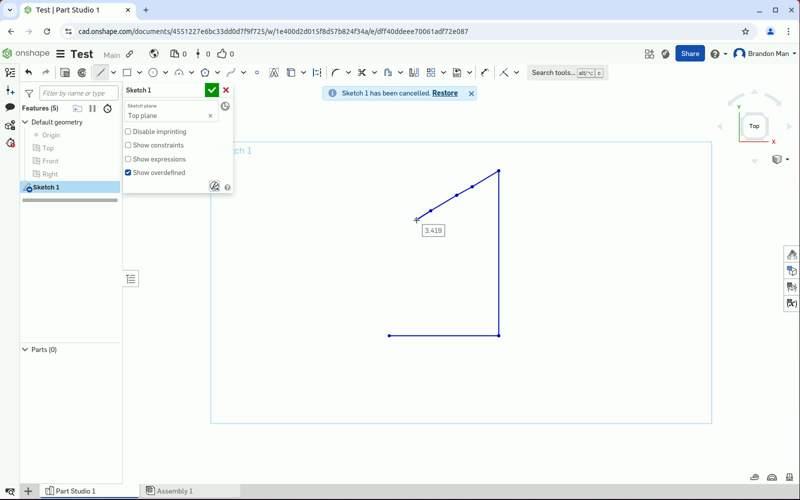
mouse_move(447, 219)
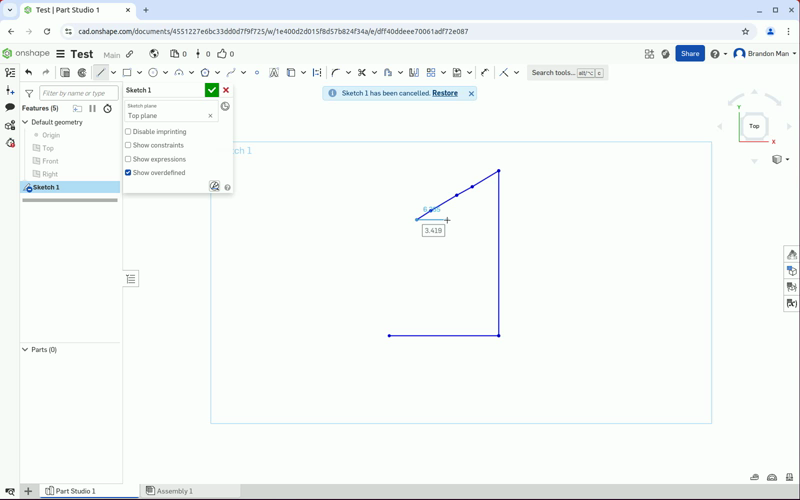
mouse_move(389, 235)
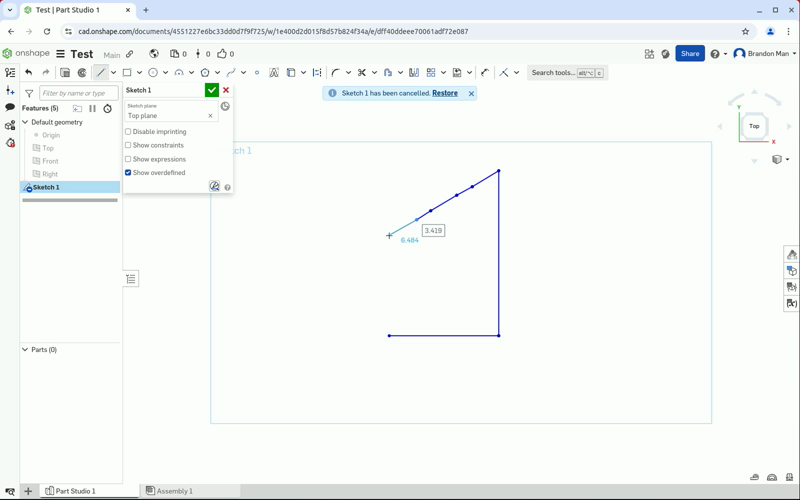
click(389, 235)
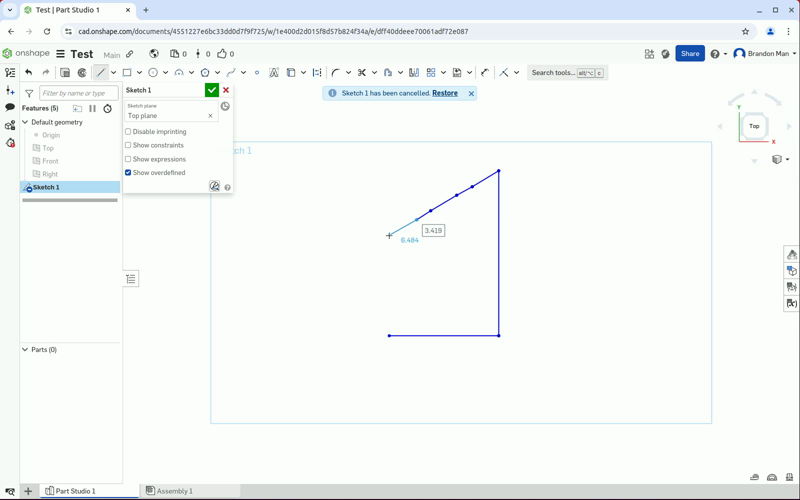
key_up(shift)
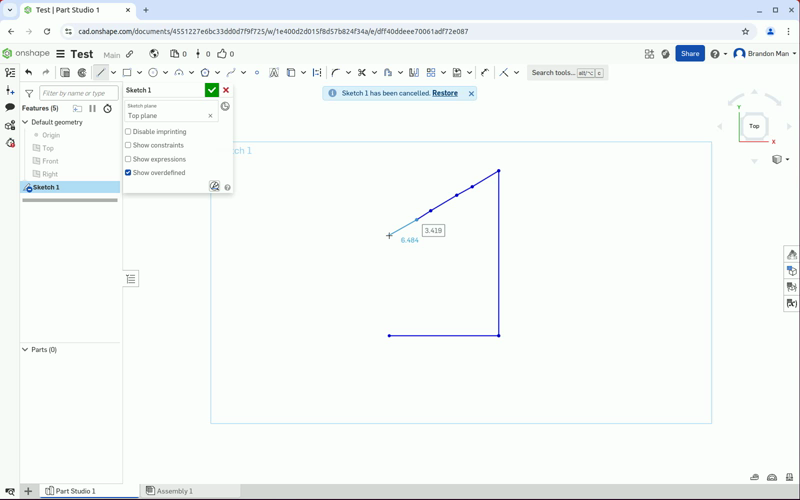
key_down(shift)
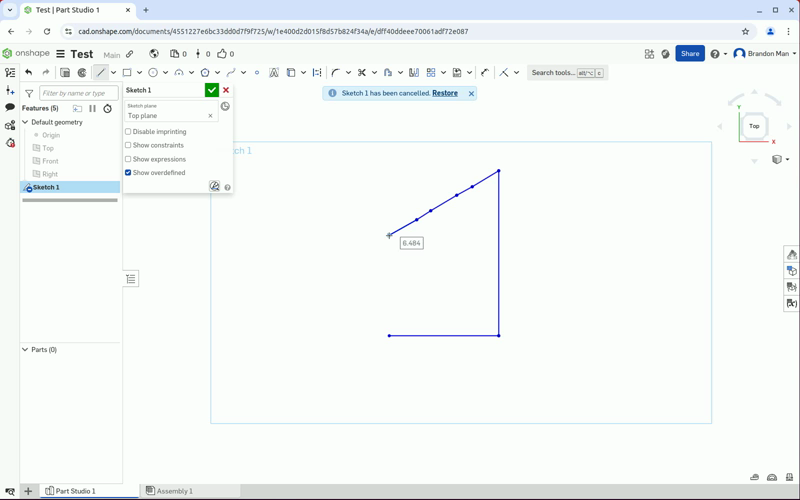
mouse_move(389, 335)
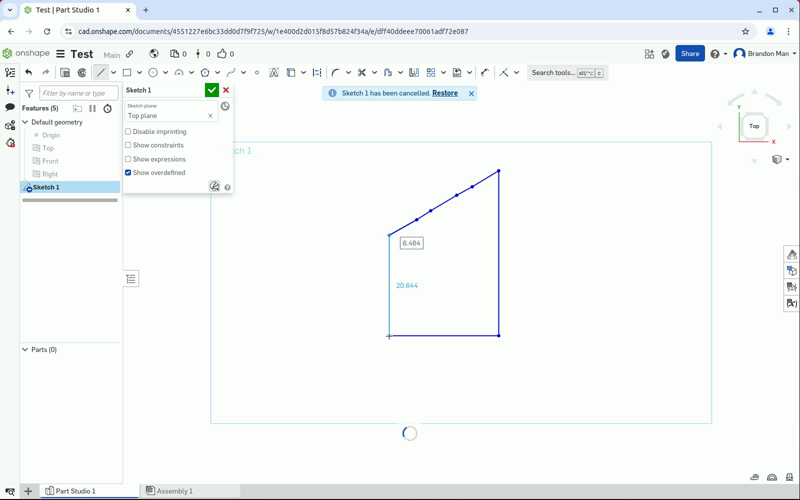
key_up(shift)
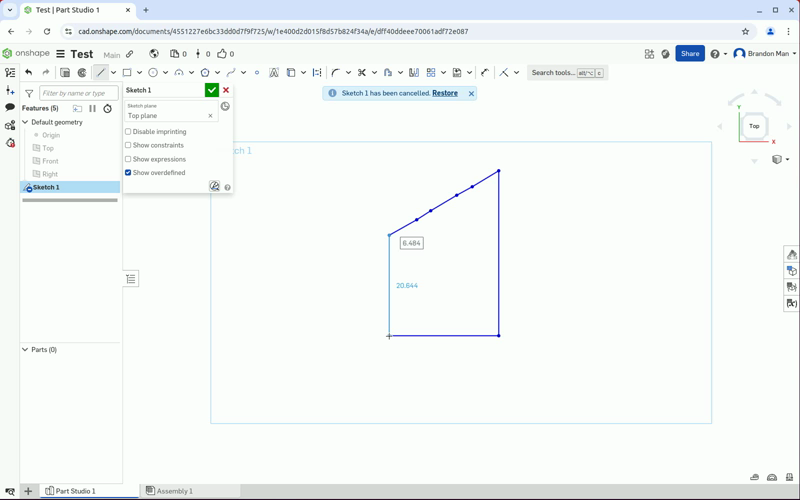
click(389, 335)
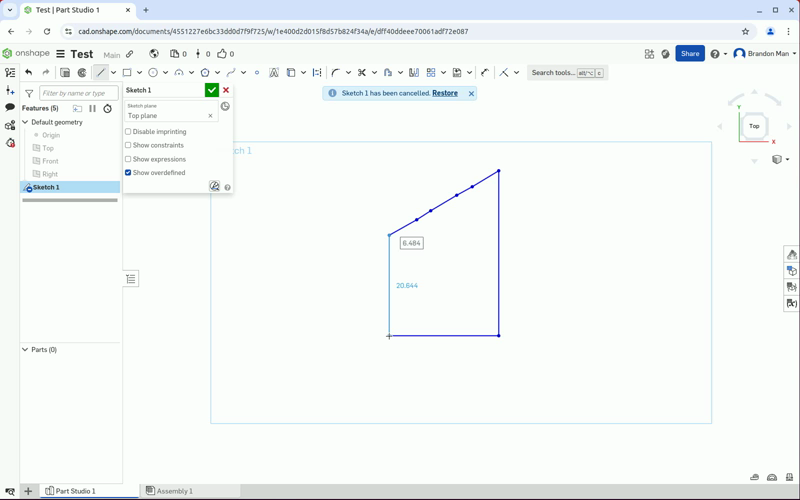
key(esc)
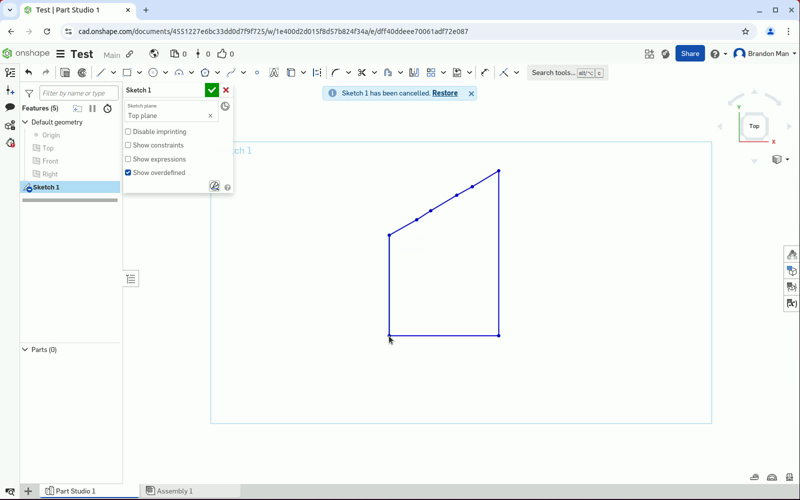
mouse_move(485, 198)
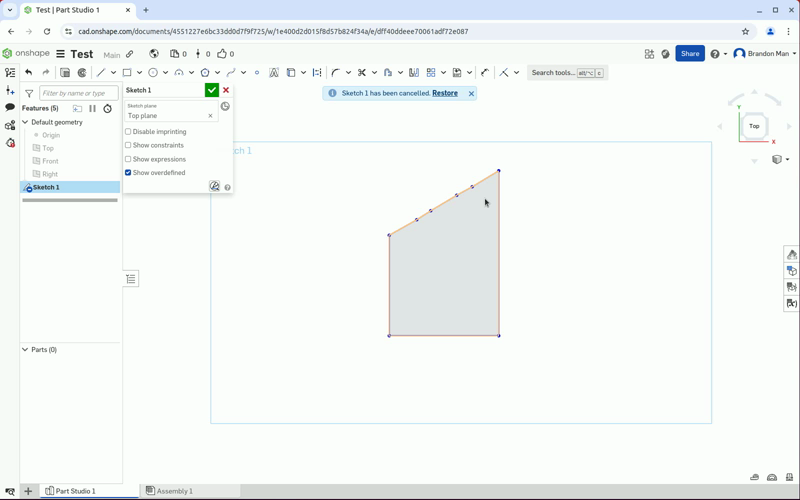
click(485, 198)
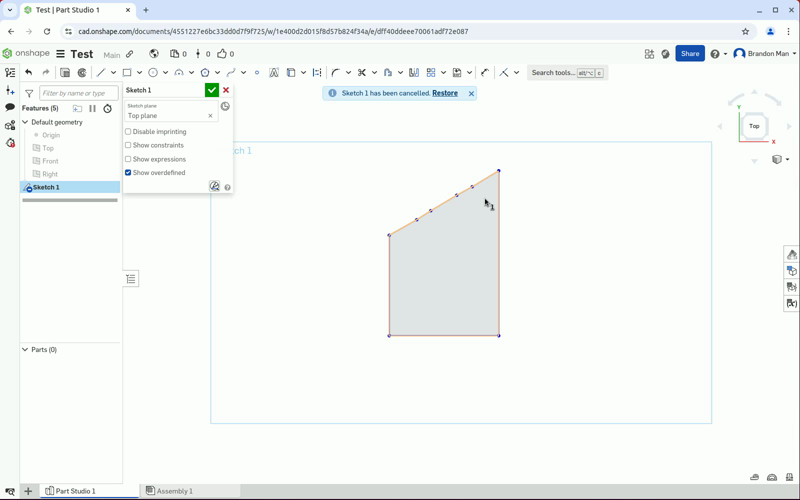
mouse_move(73, 352)
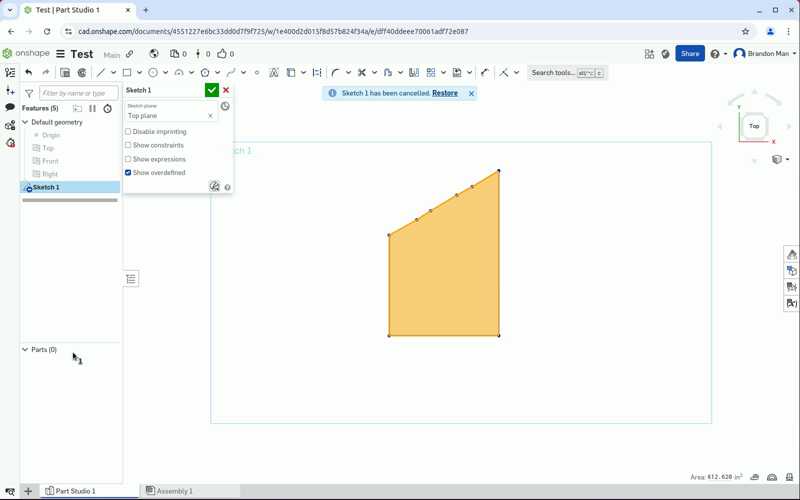
key(shift+y)
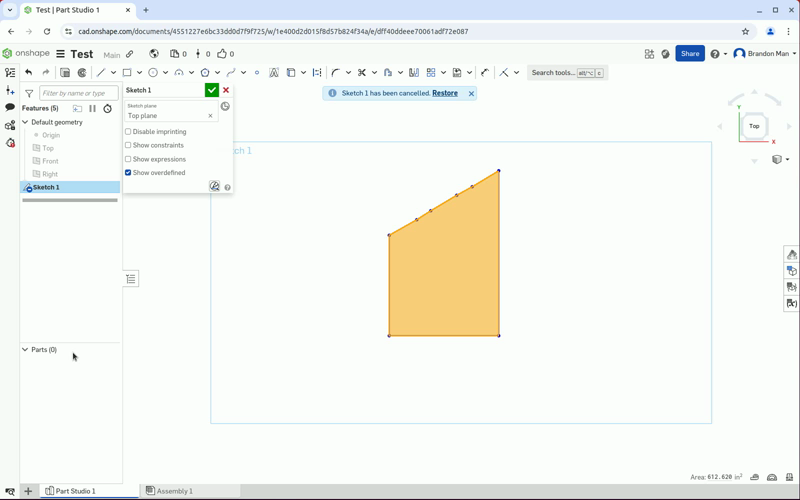
key(shift+e)
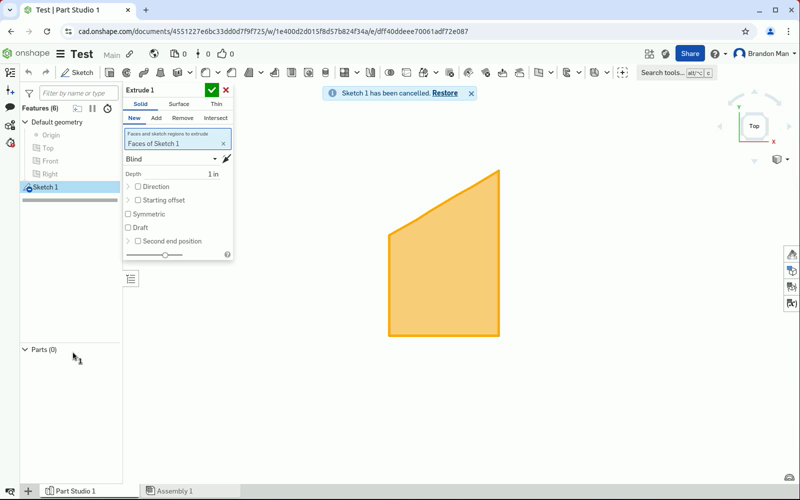
mouse_move(143, 106)
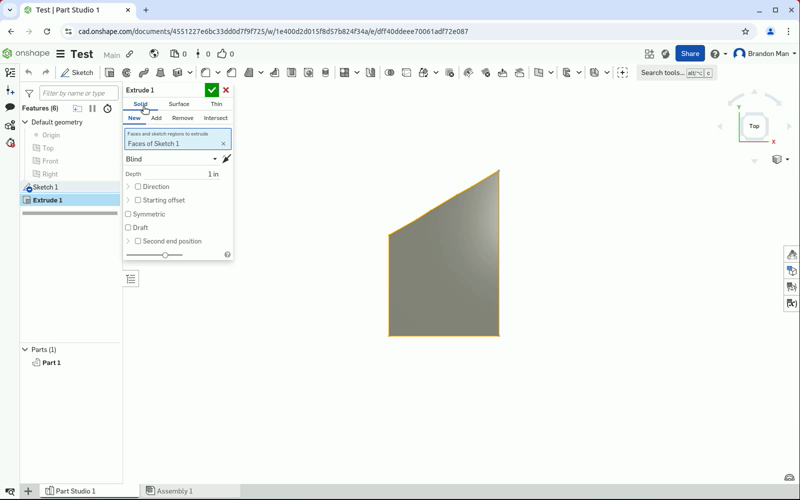
click(143, 106)
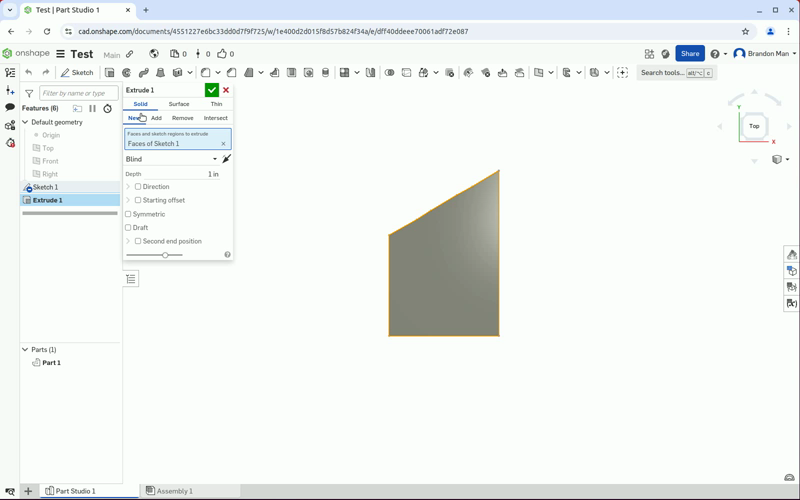
mouse_move(137, 120)
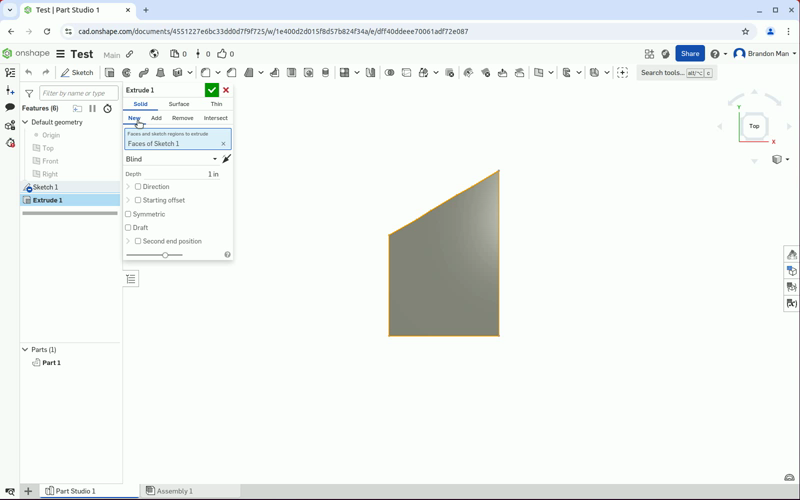
click(137, 120)
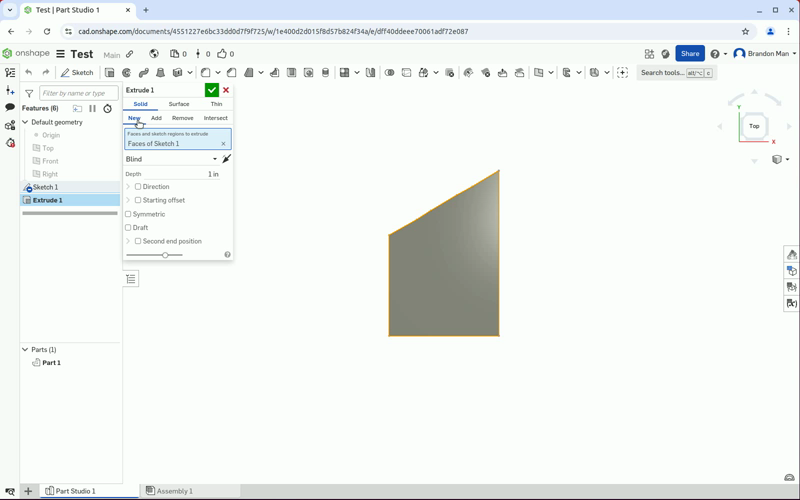
key(tab, 4)
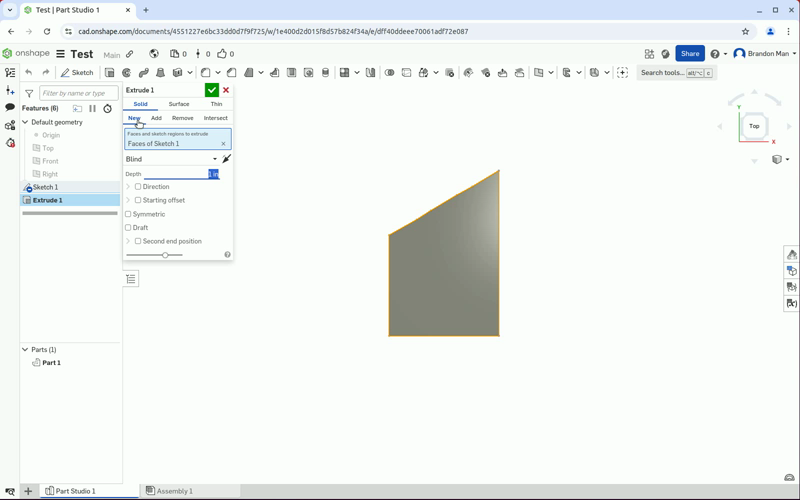
text(2.648)
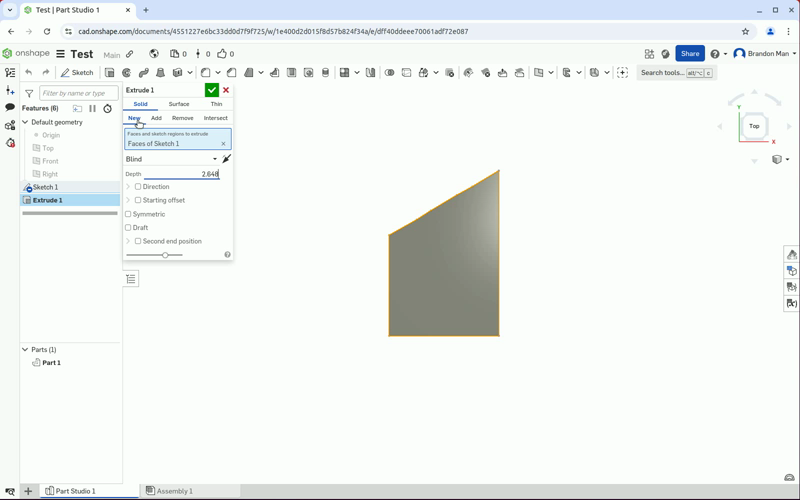
key(enter)
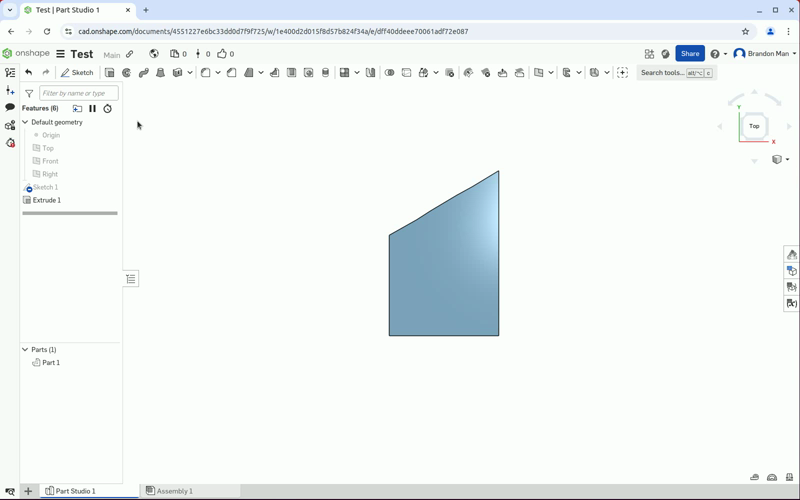
key(shift+h)
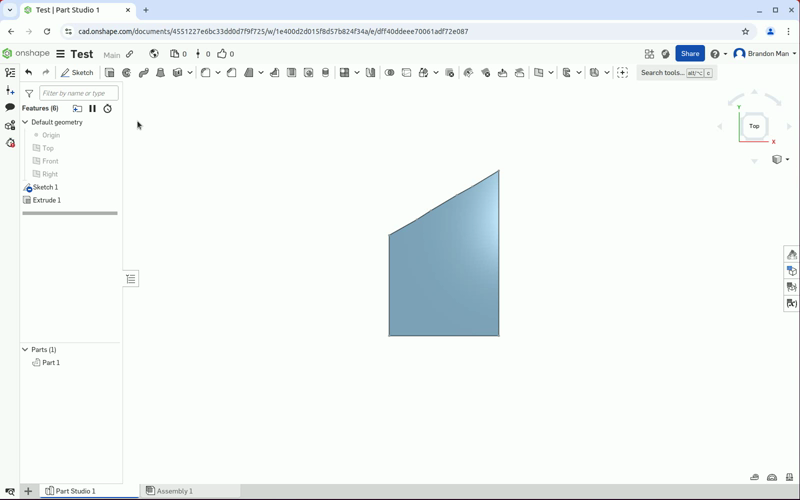
key(shift+h)
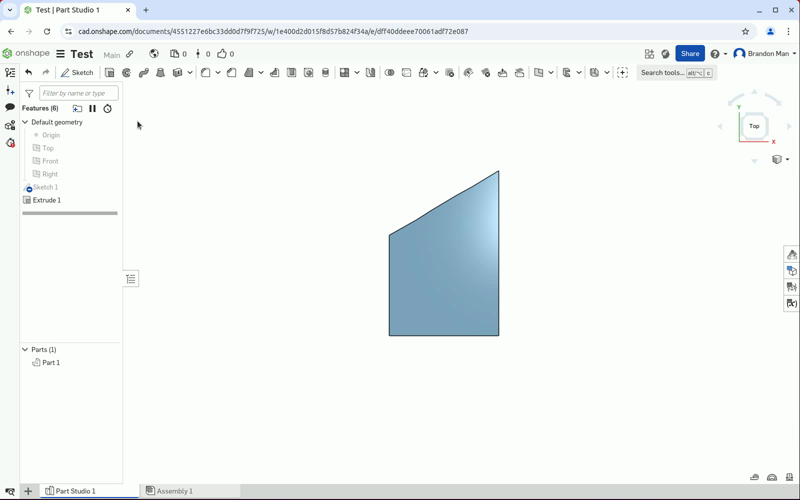
mouse_move(73, 189)
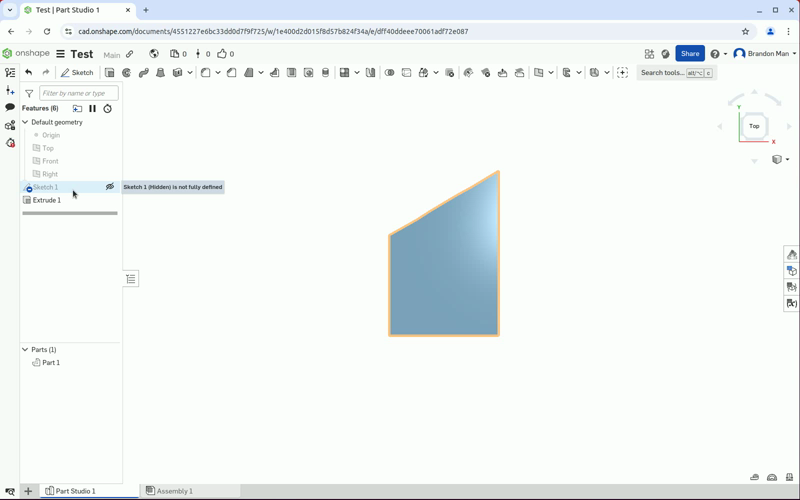
click(73, 189)
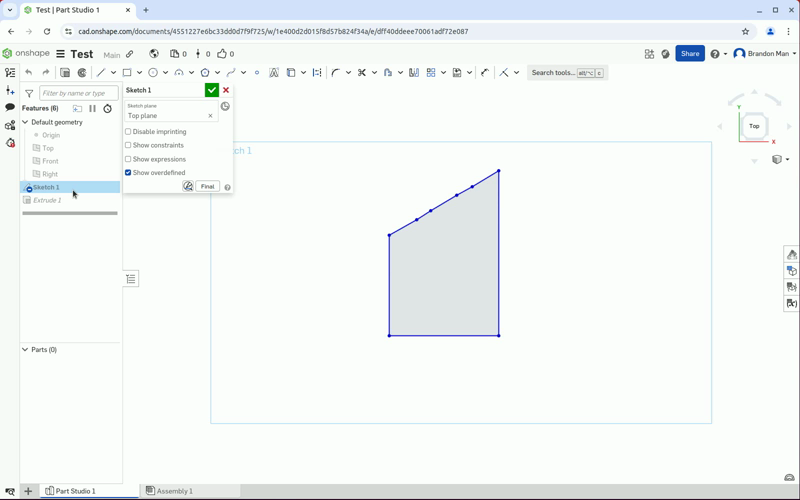
mouse_move(229, 92)
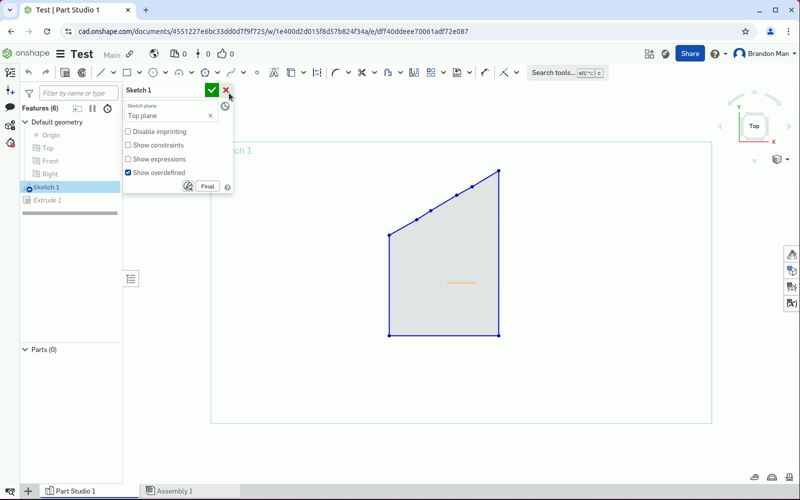
click(229, 92)
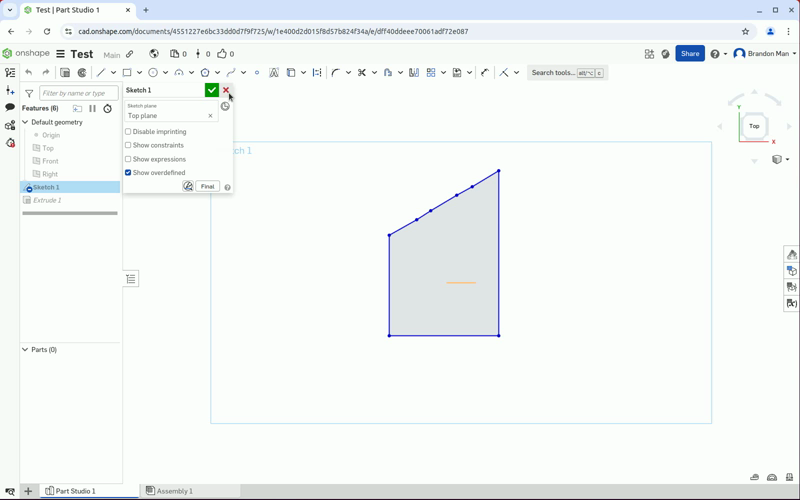
key(shift+s)
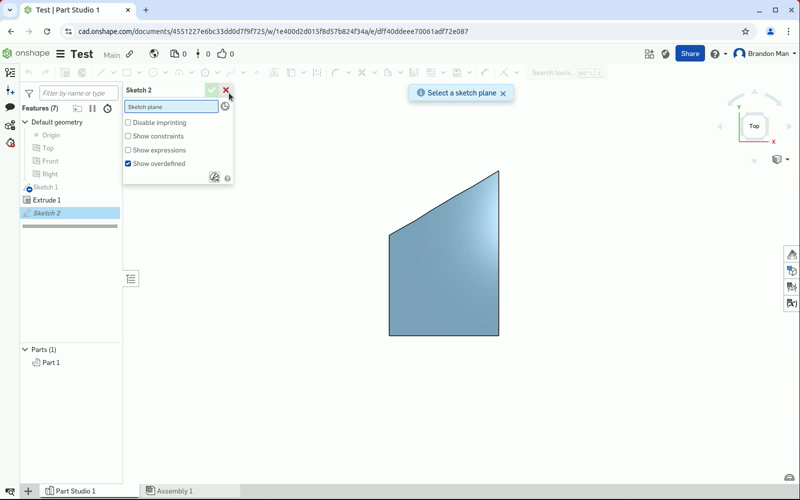
mouse_move(73, 150)
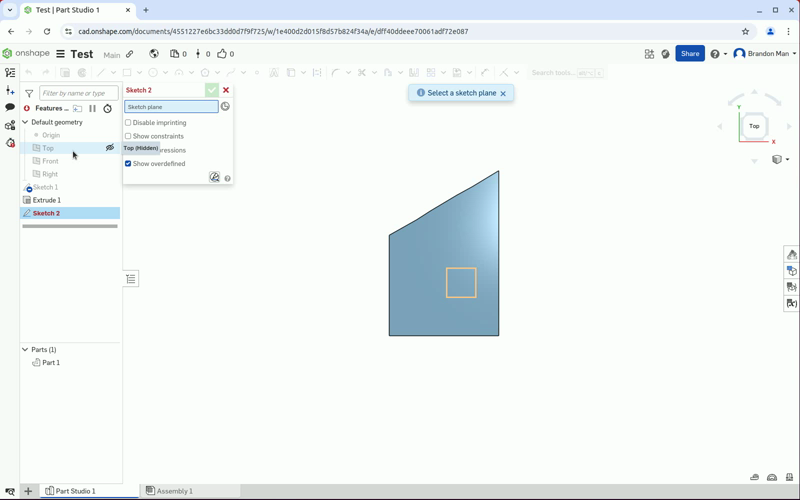
click(73, 150)
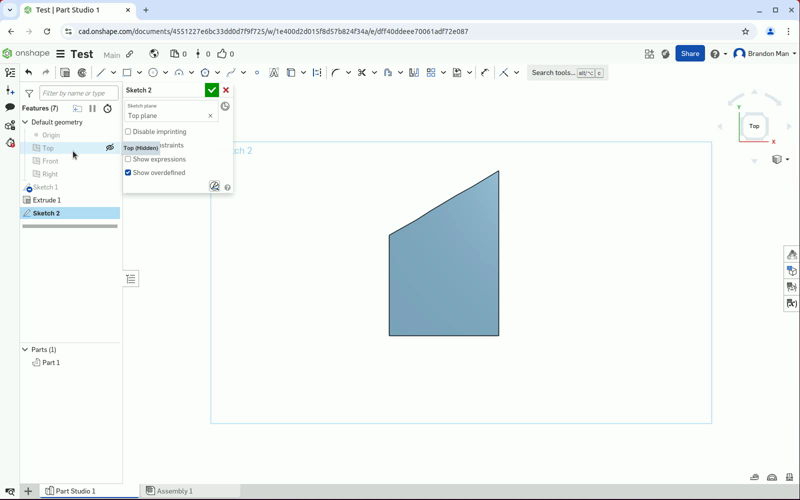
mouse_move(73, 352)
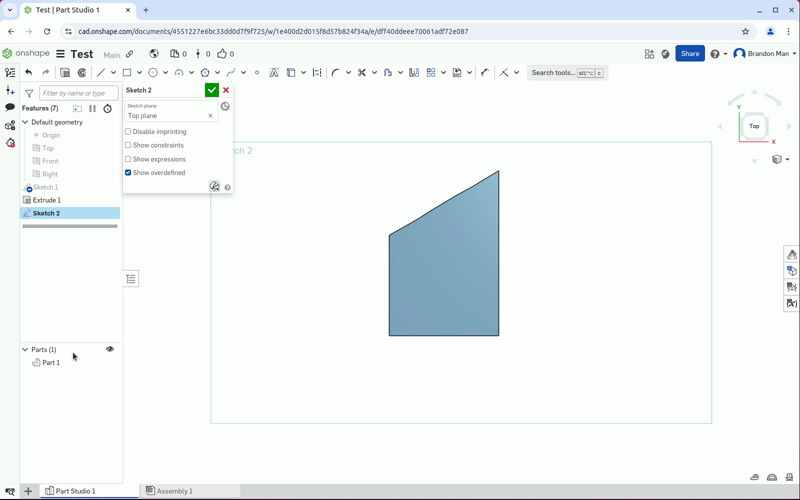
key(y)
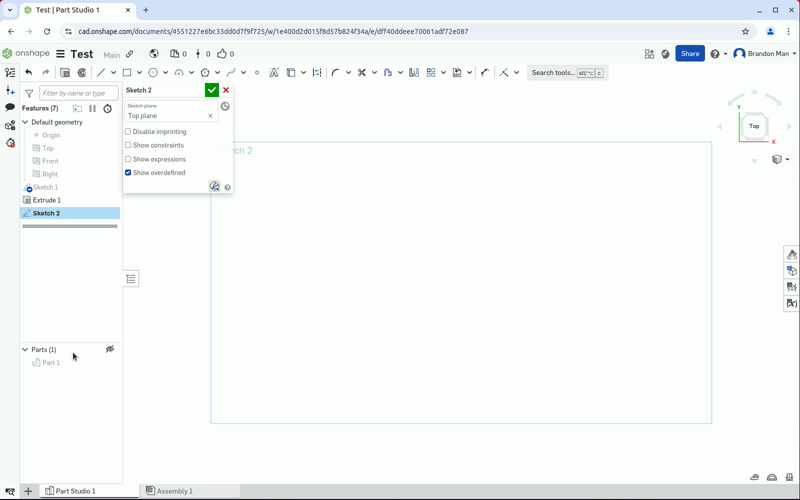
key(l)
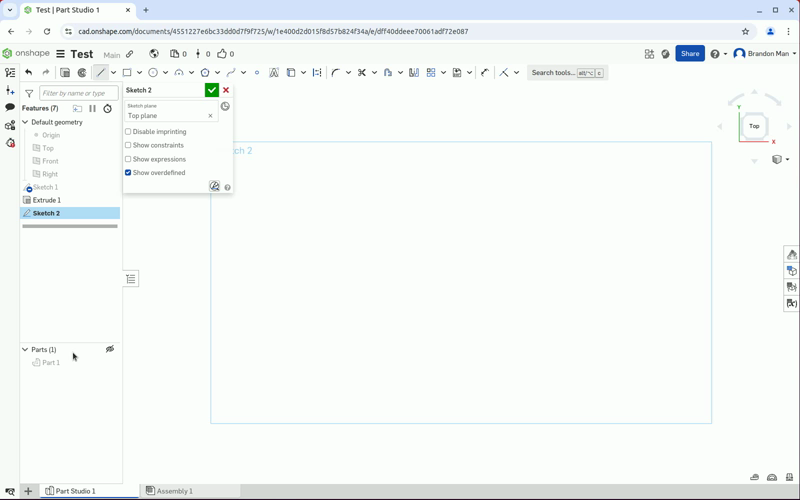
key_down(shift)
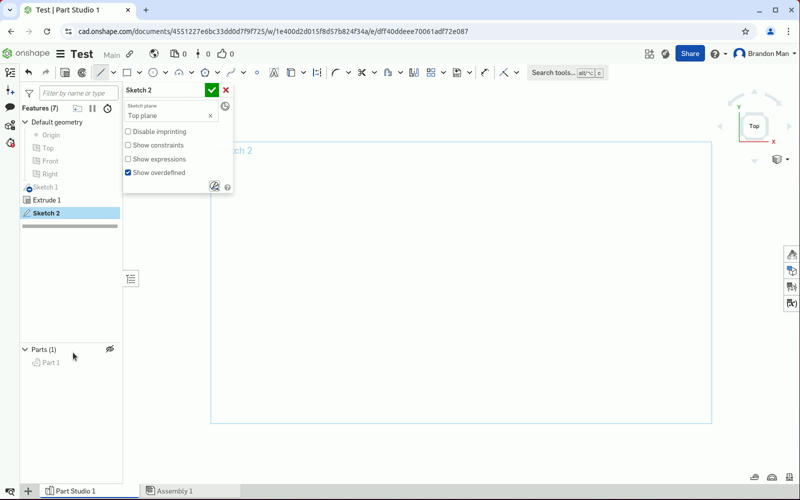
mouse_move(450, 179)
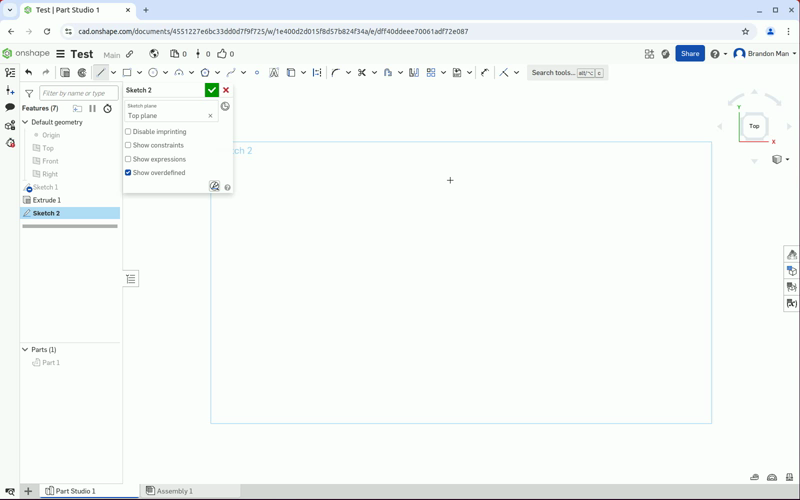
click(450, 179)
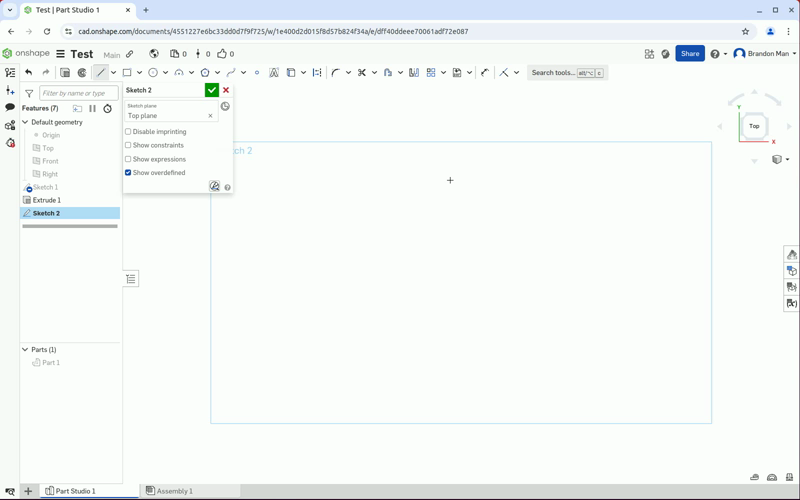
key_up(shift)
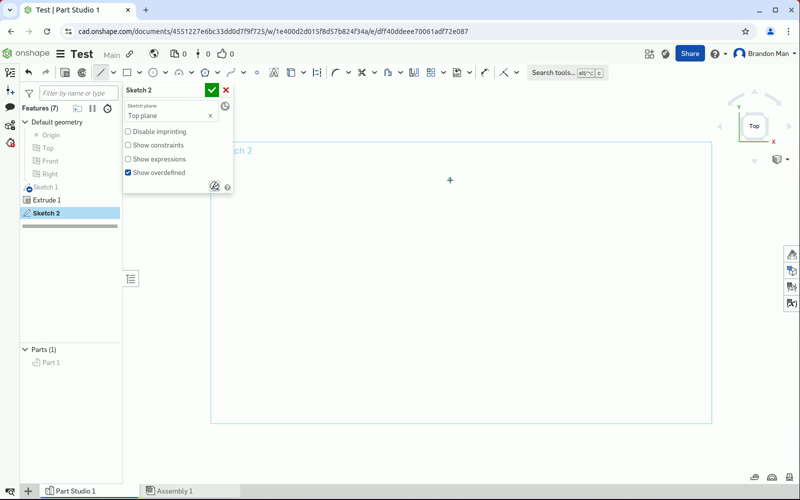
key_down(shift)
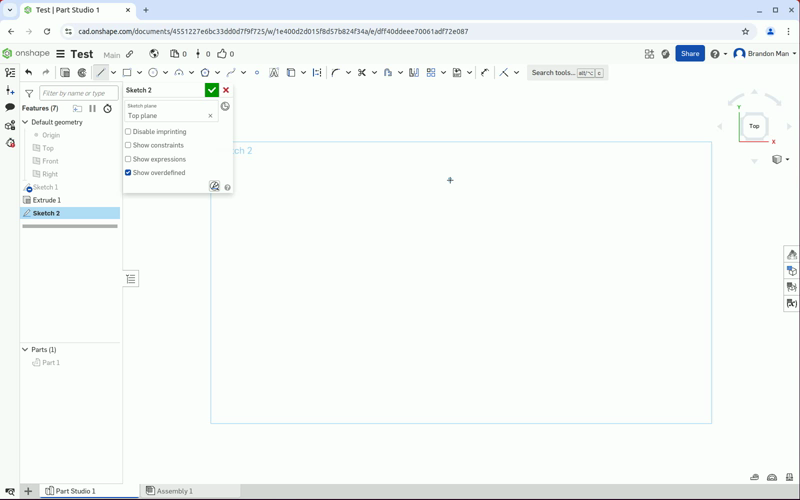
mouse_move(480, 179)
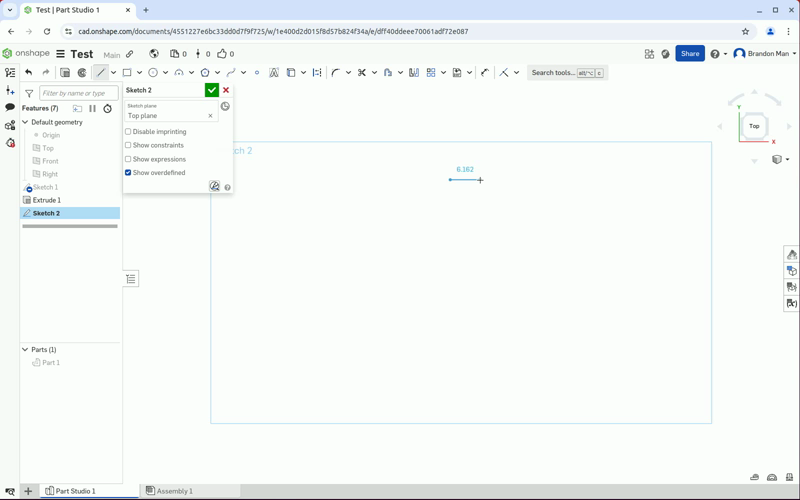
mouse_move(458, 194)
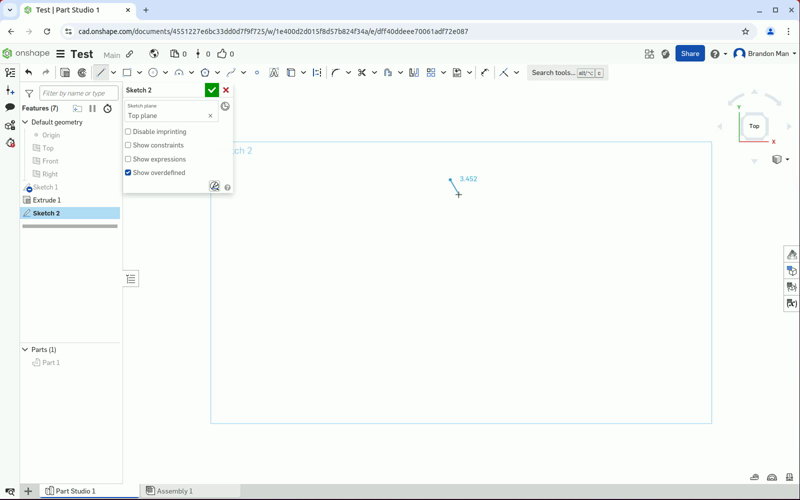
click(458, 194)
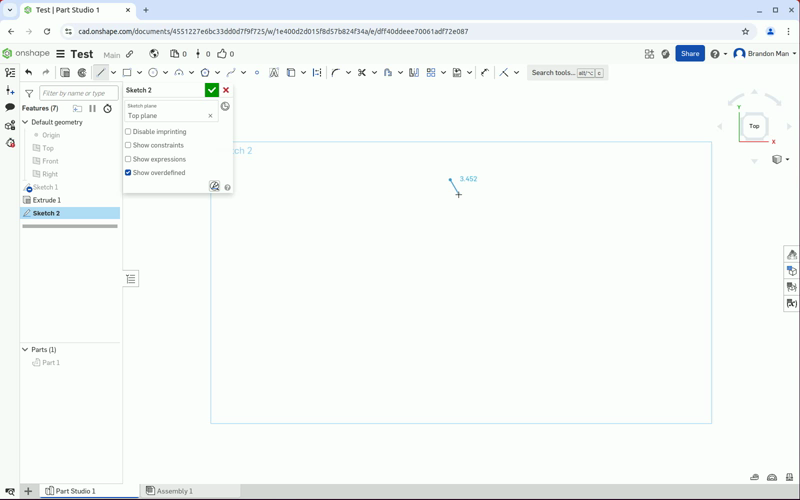
key_up(shift)
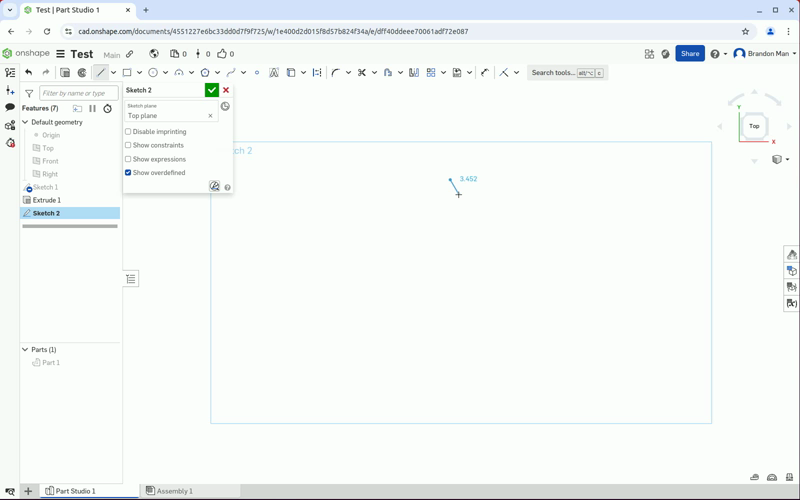
key_down(shift)
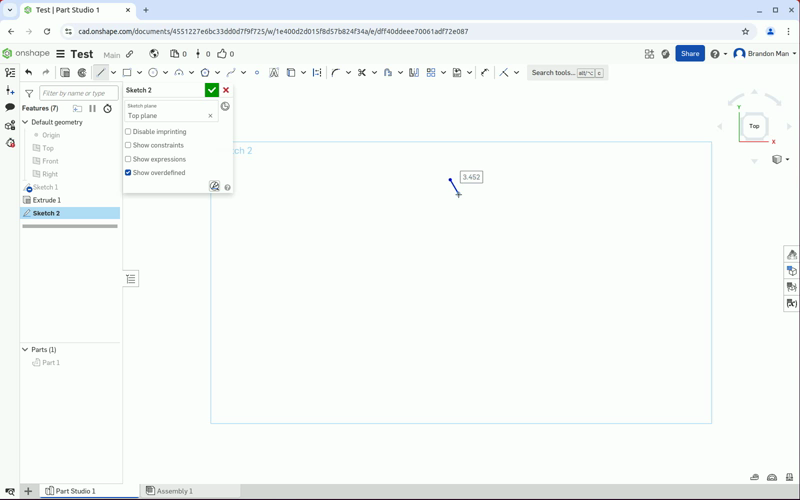
mouse_move(488, 194)
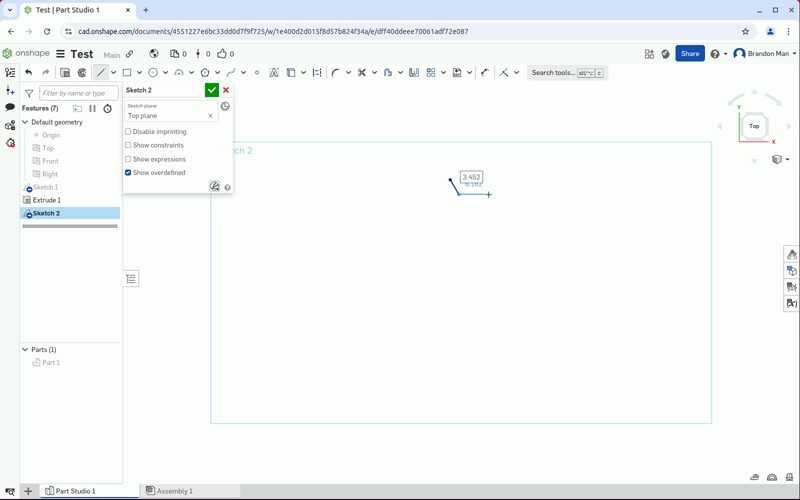
mouse_move(473, 185)
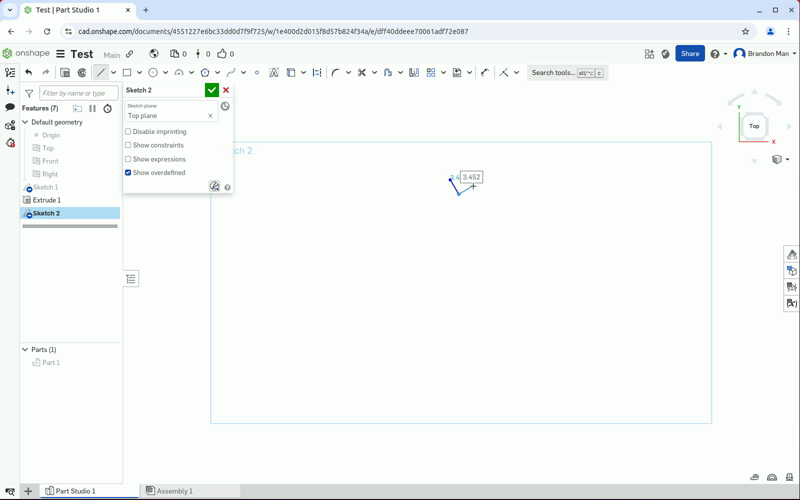
click(473, 185)
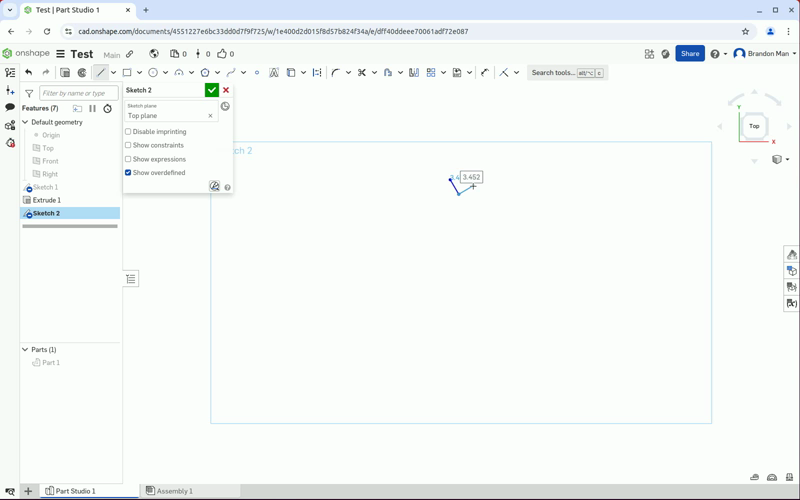
key_up(shift)
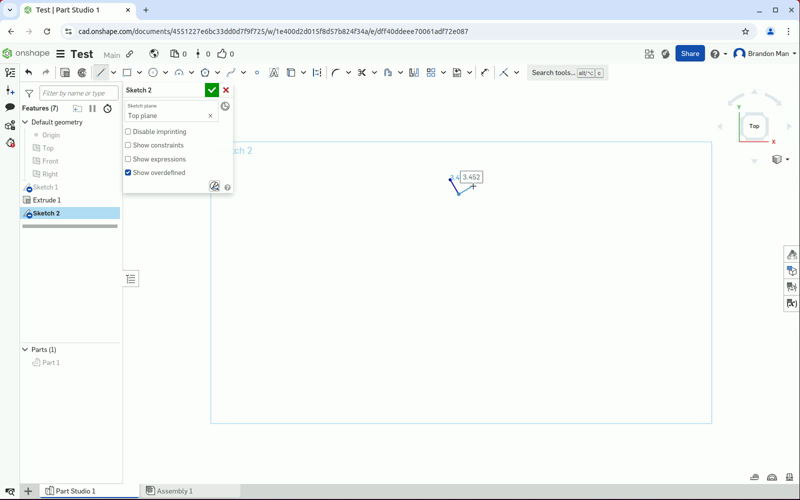
key_down(shift)
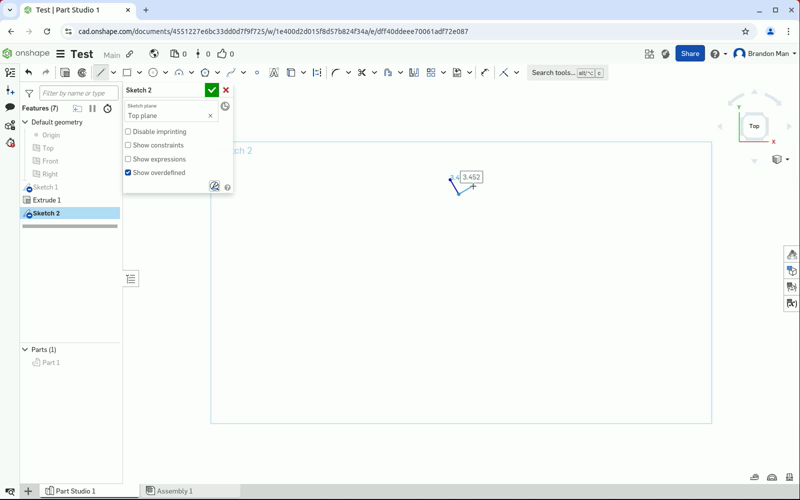
mouse_move(503, 185)
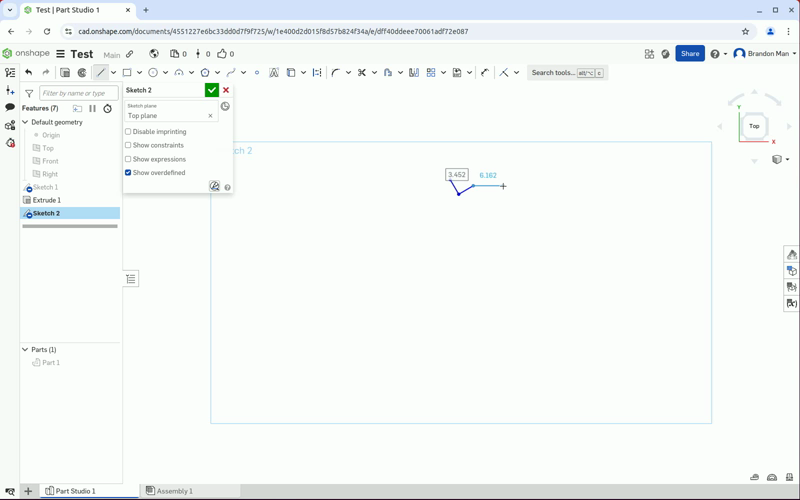
mouse_move(464, 170)
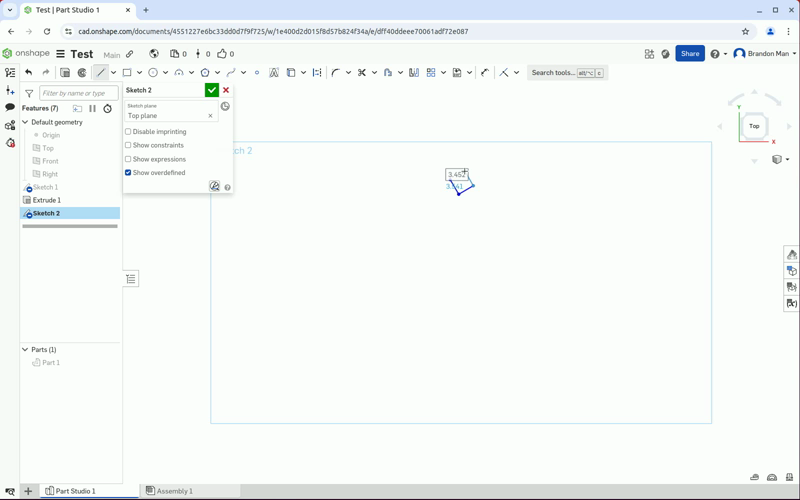
click(464, 170)
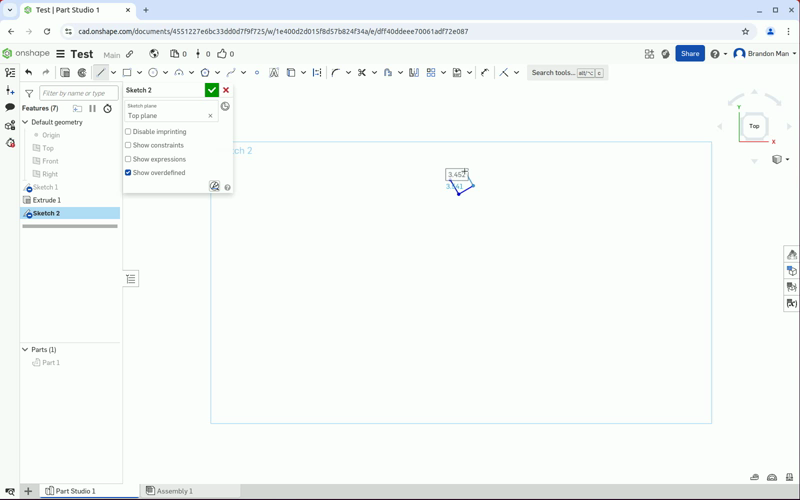
key_up(shift)
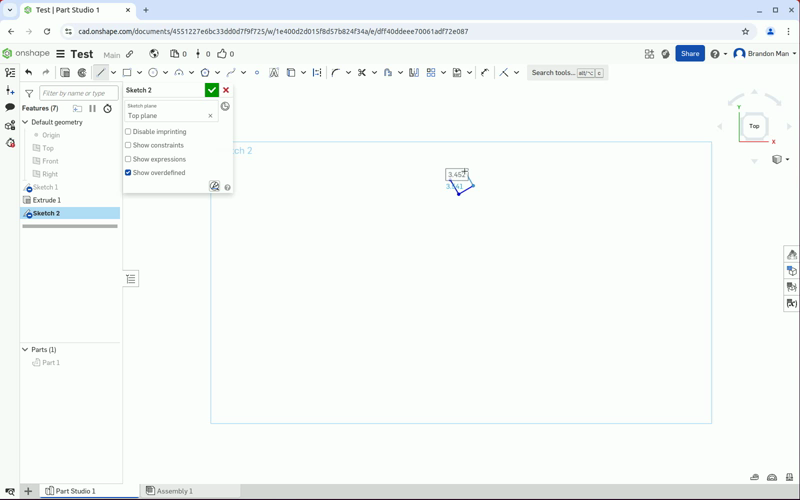
mouse_move(495, 170)
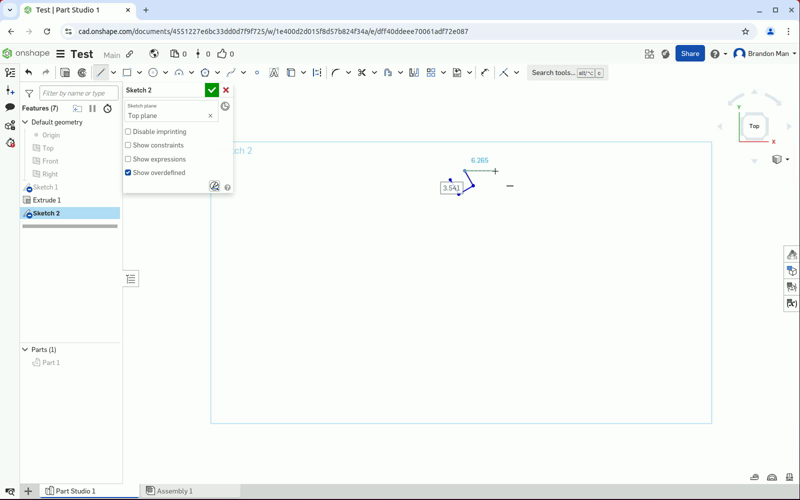
key_down(shift)
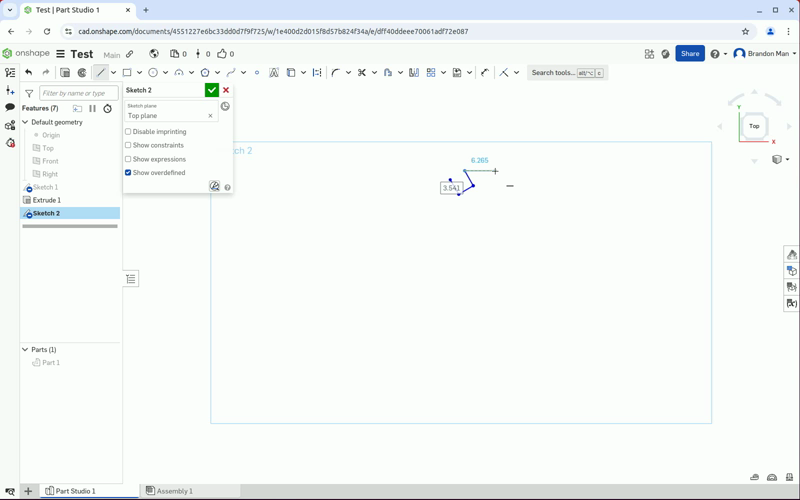
mouse_move(450, 179)
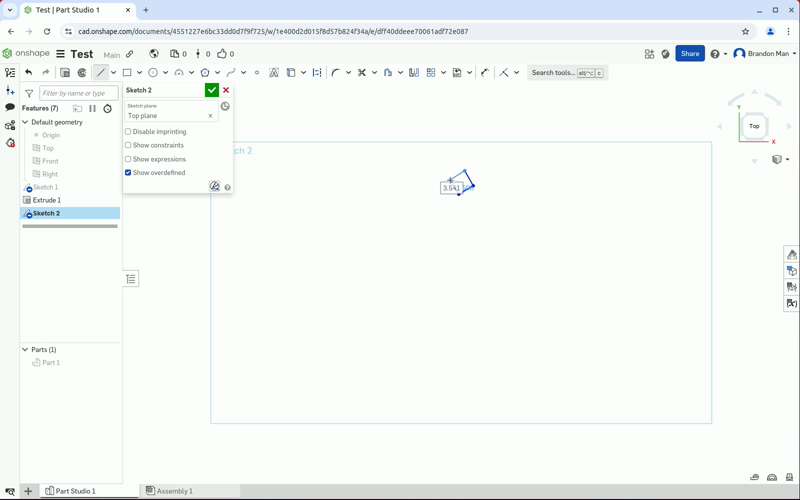
key_up(shift)
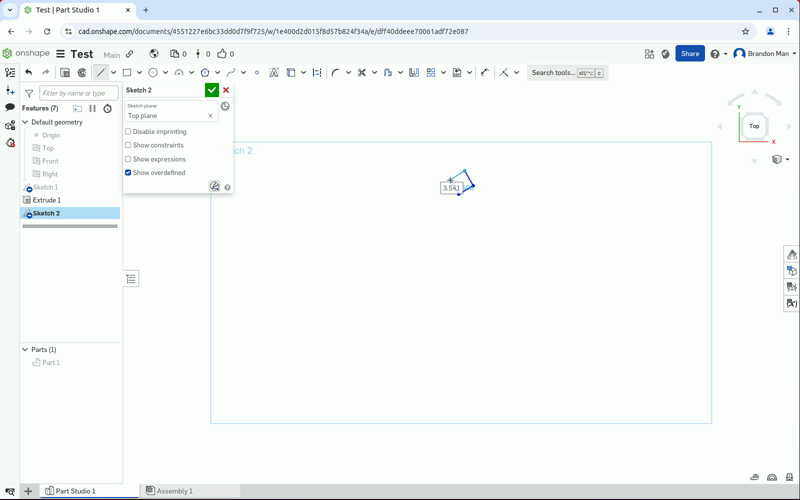
click(450, 179)
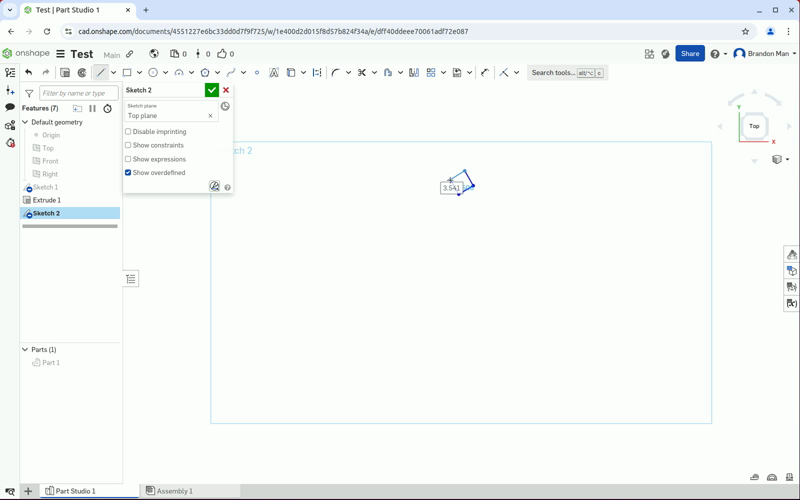
key(esc)
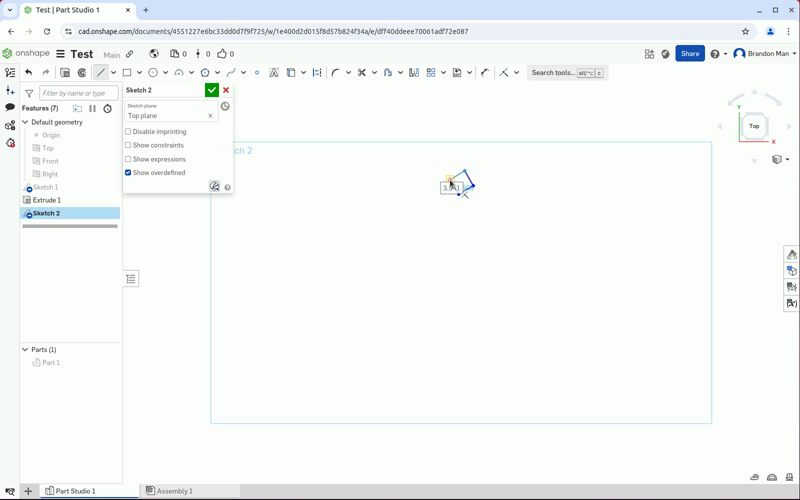
mouse_move(453, 181)
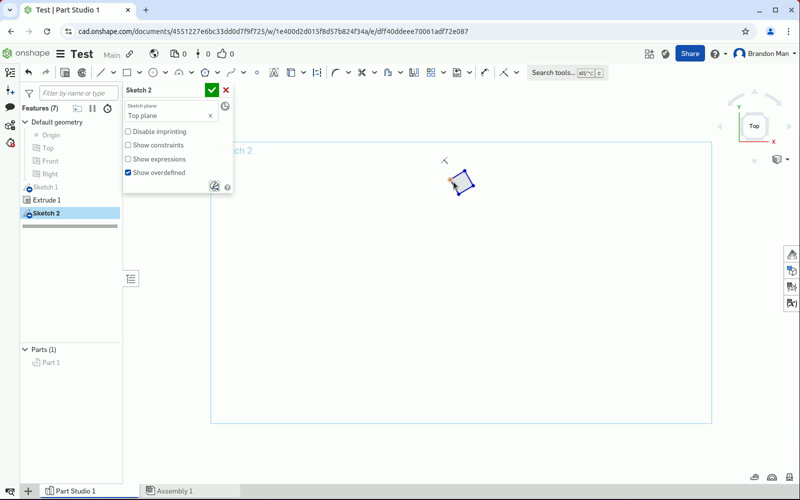
scroll(6)
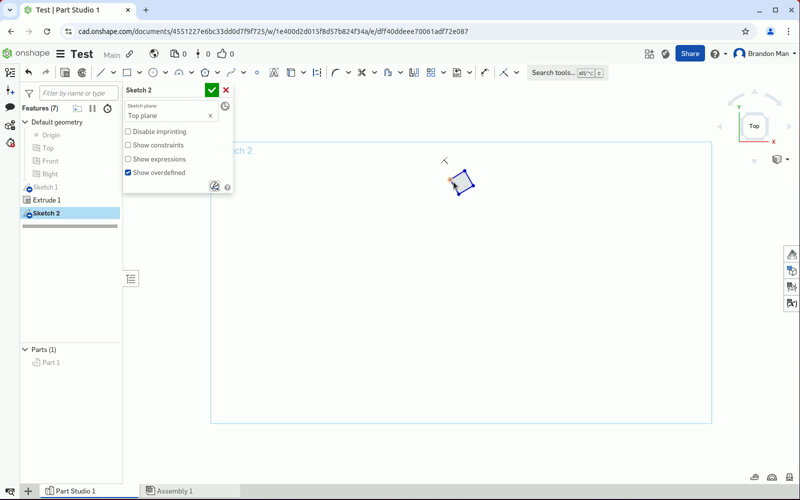
scroll(6)
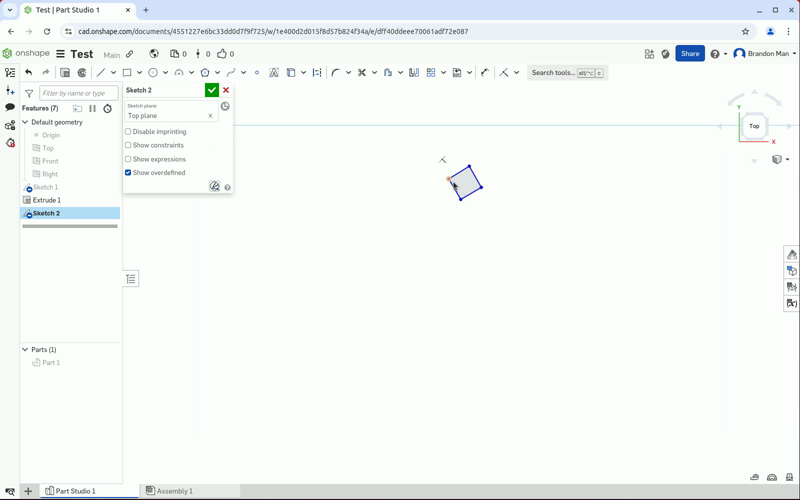
scroll(6)
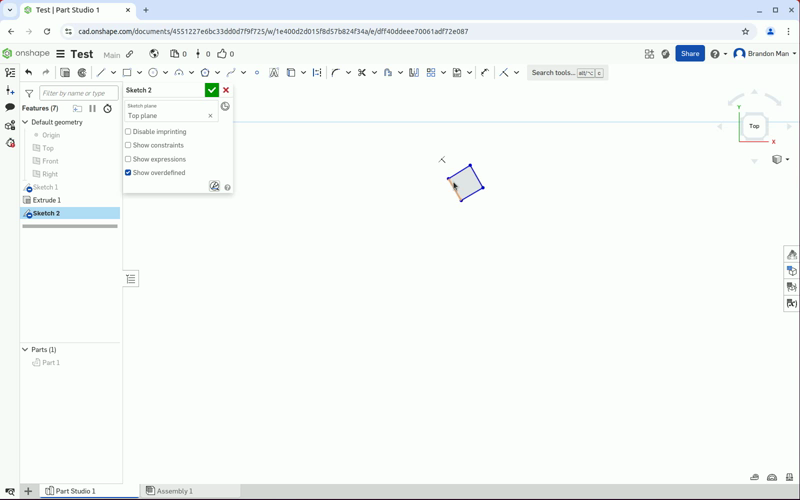
scroll(6)
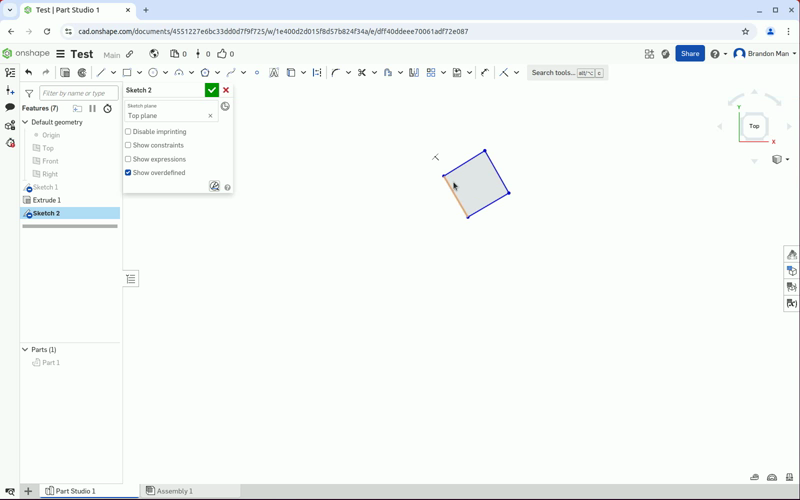
scroll(6)
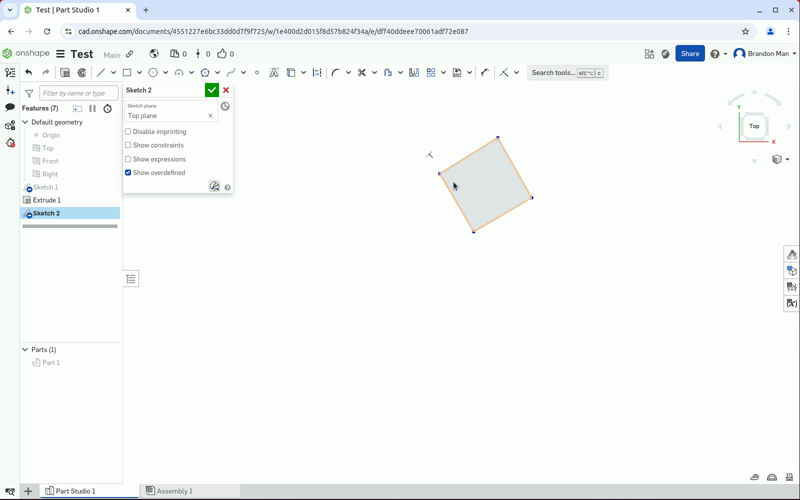
scroll(6)
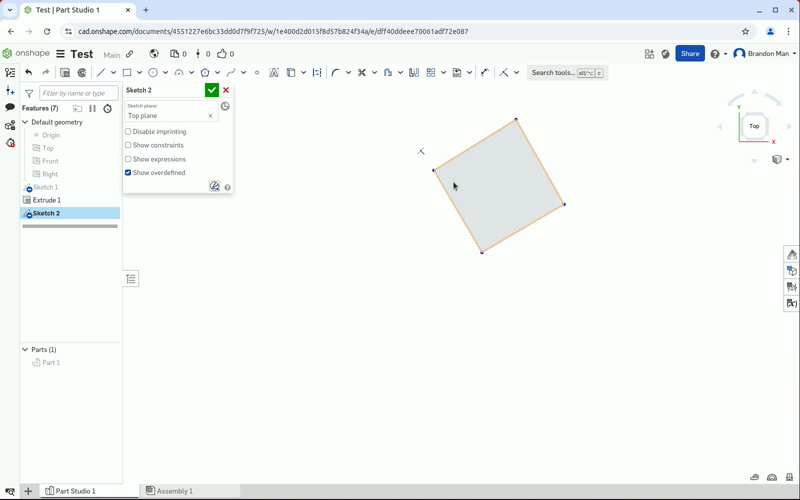
scroll(6)
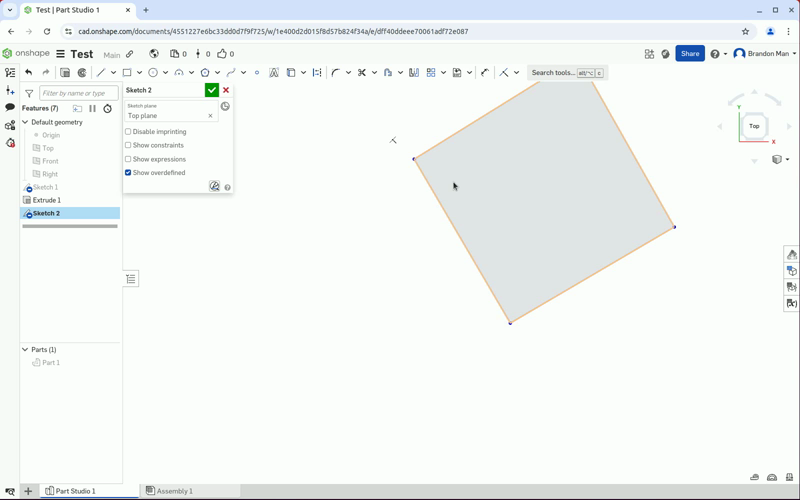
click(453, 181)
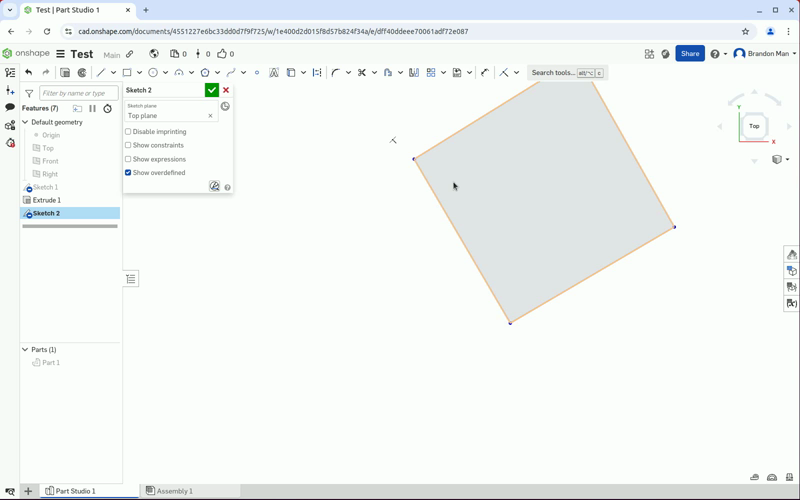
scroll(-6)
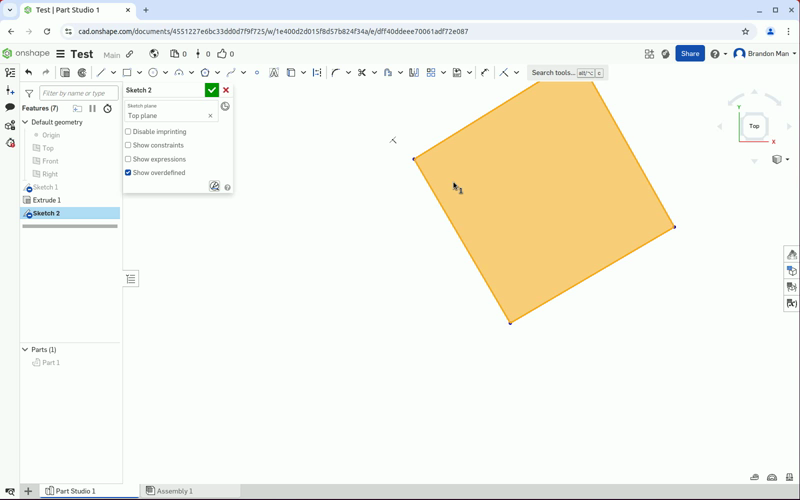
scroll(-6)
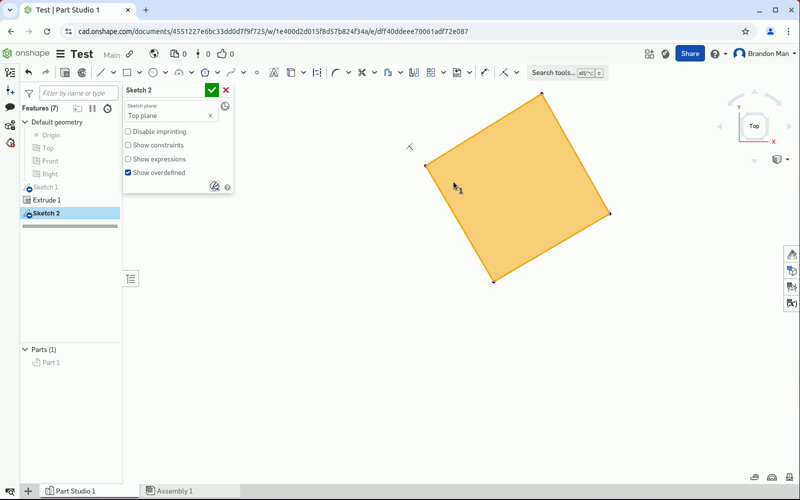
scroll(-6)
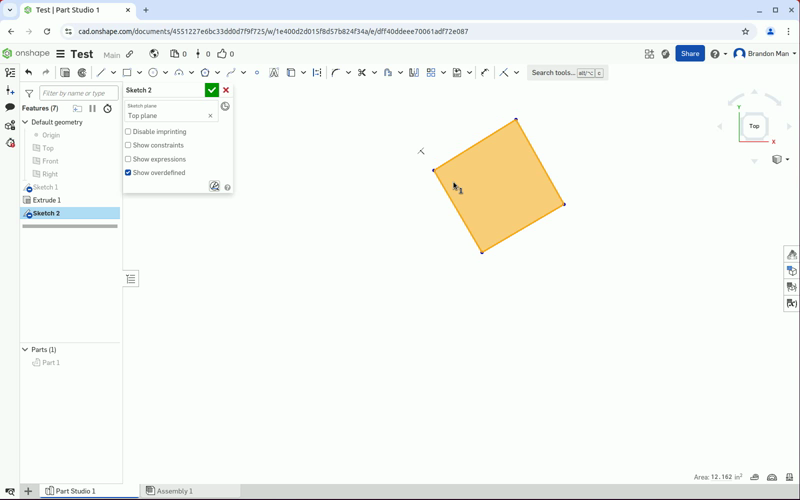
scroll(-6)
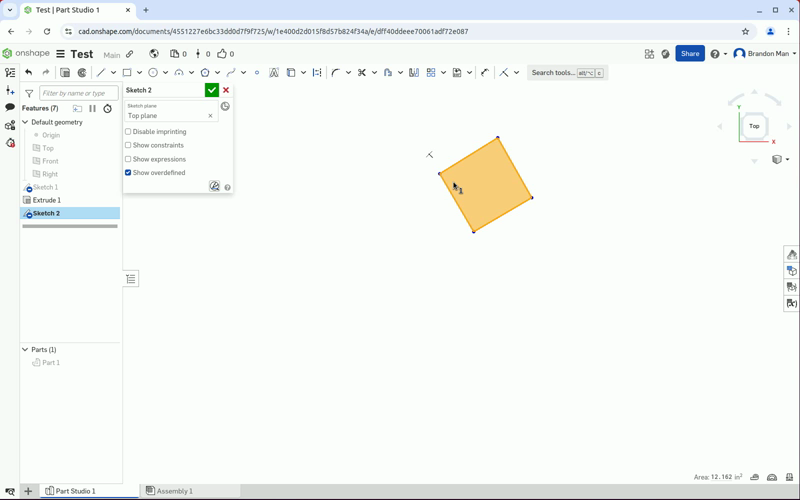
scroll(-6)
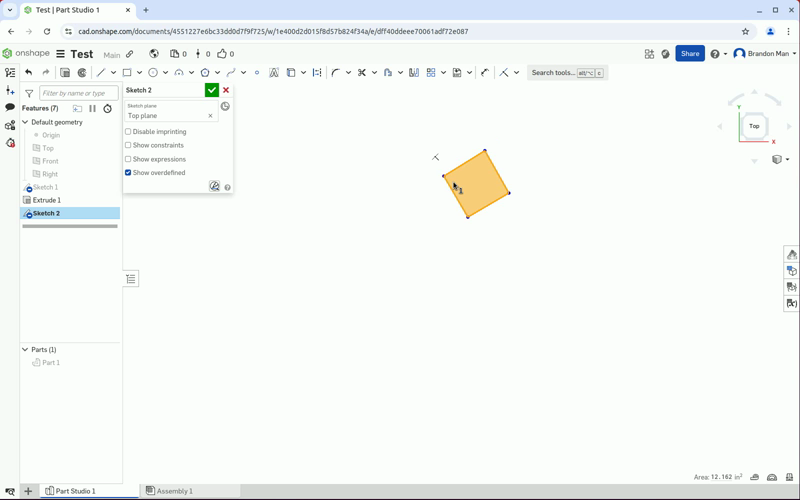
scroll(-6)
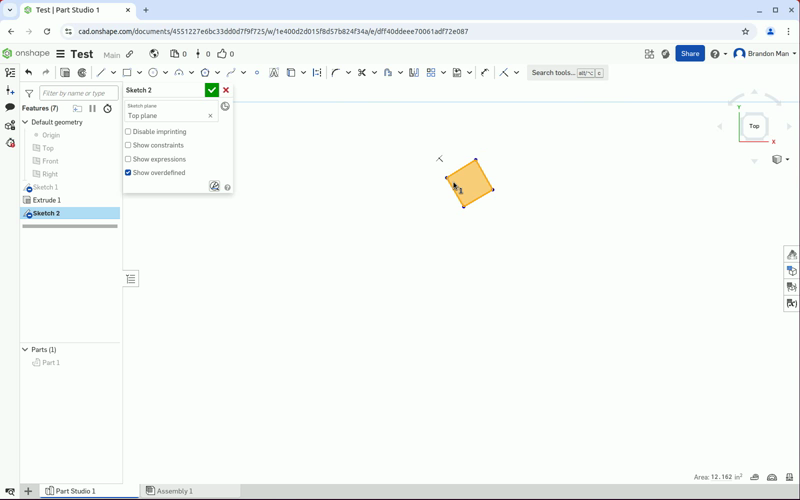
scroll(-6)
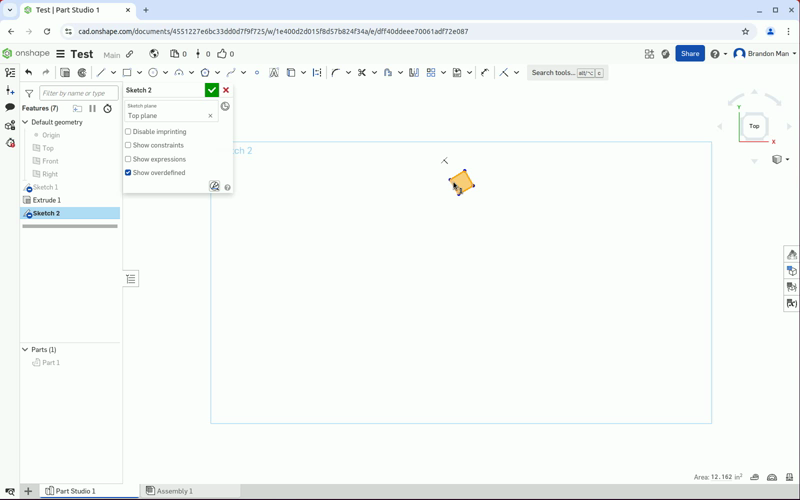
mouse_move(73, 352)
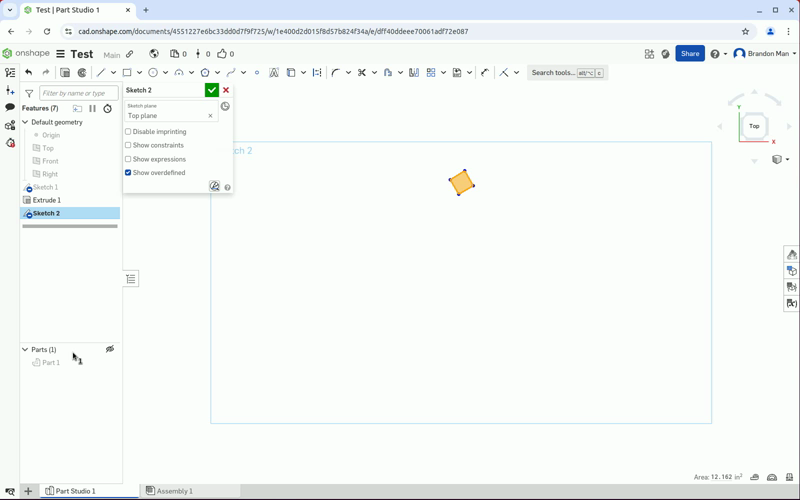
key(shift+y)
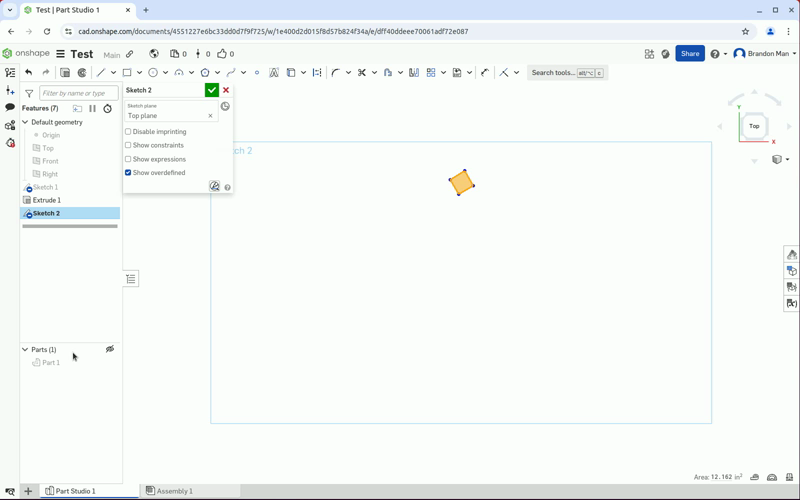
key(shift+e)
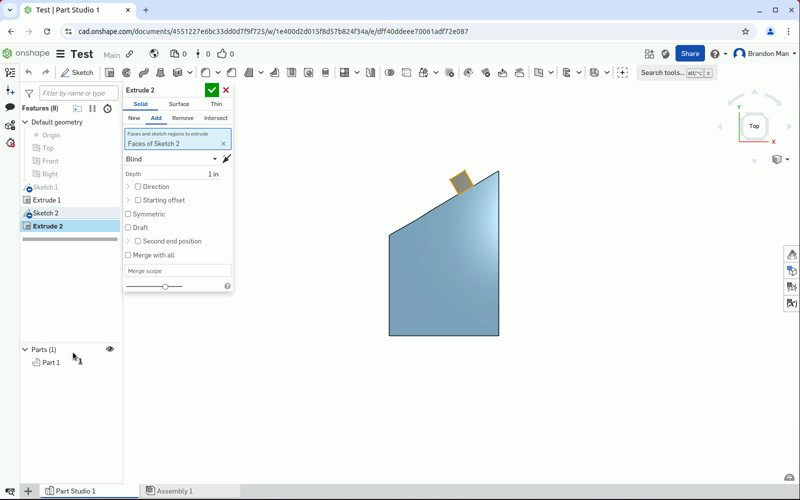
mouse_move(143, 106)
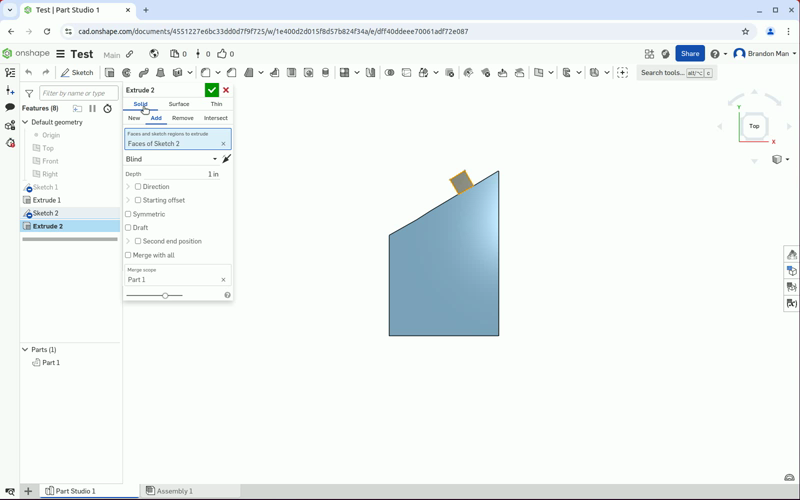
click(143, 106)
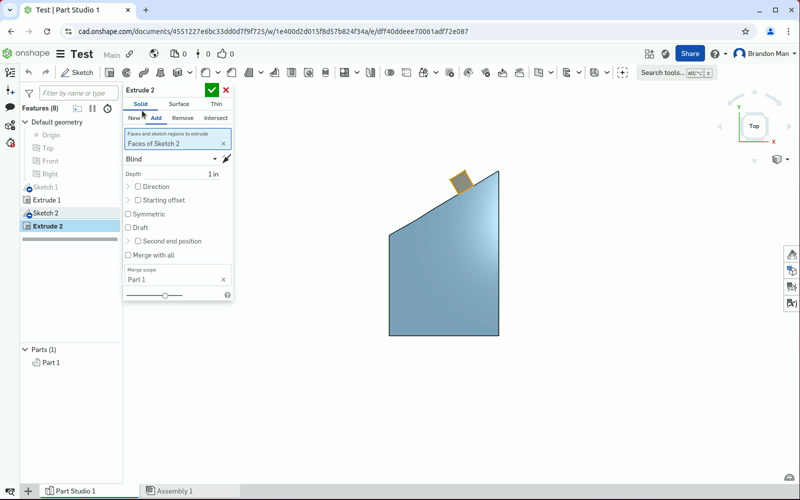
mouse_move(137, 120)
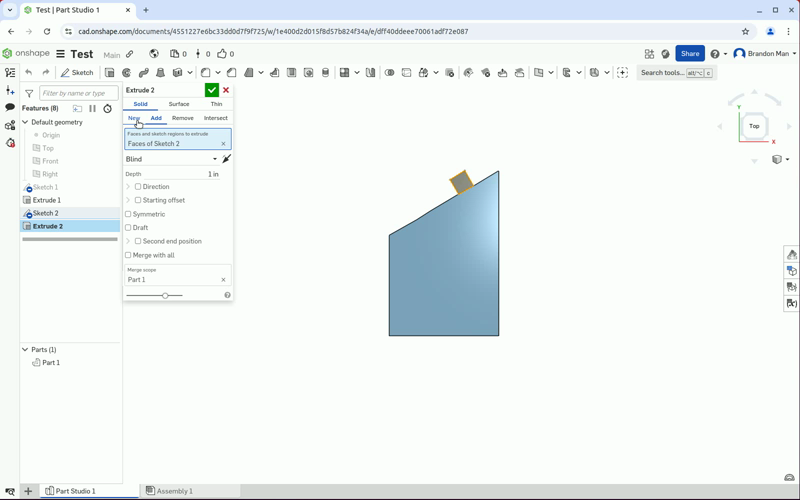
click(137, 120)
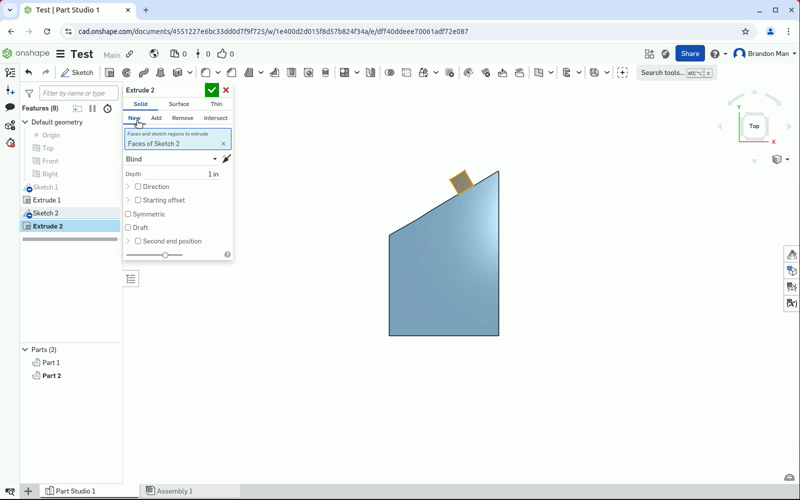
key(tab, 4)
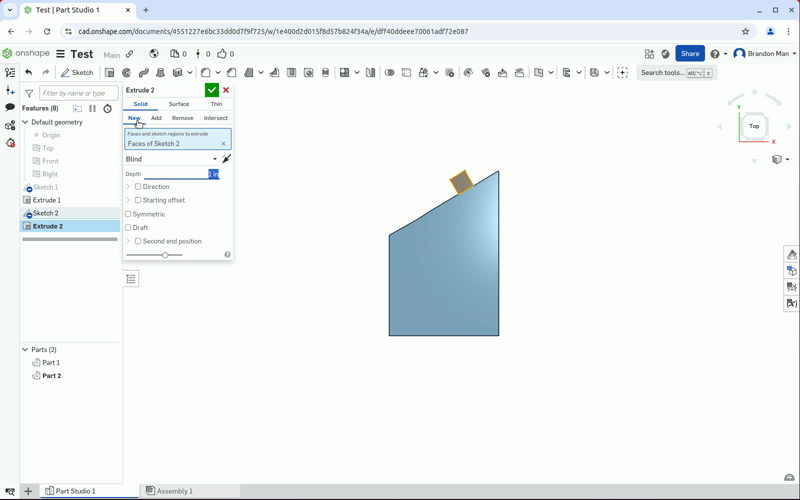
text(2.166)
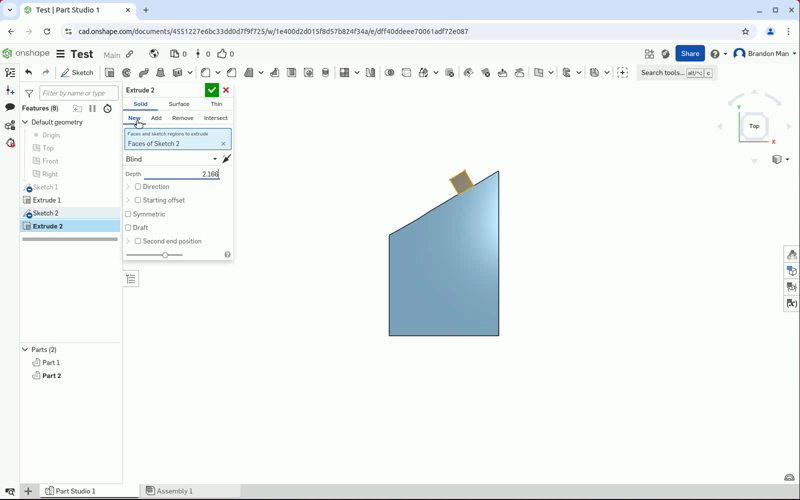
key(enter)
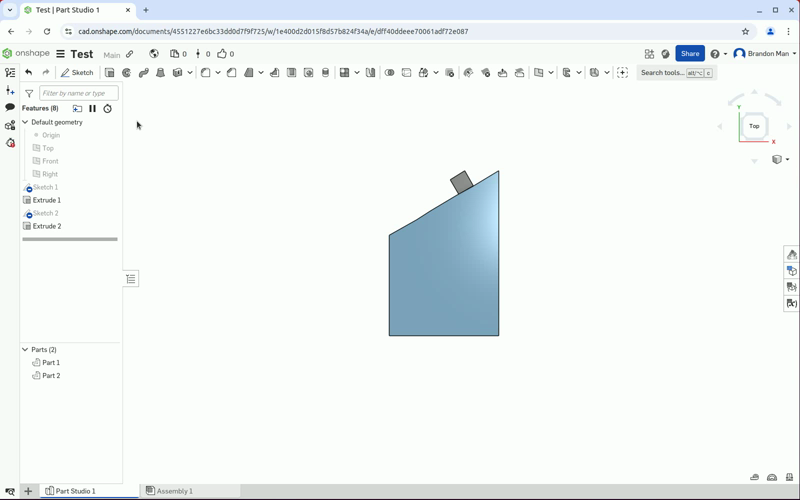
key(shift+h)
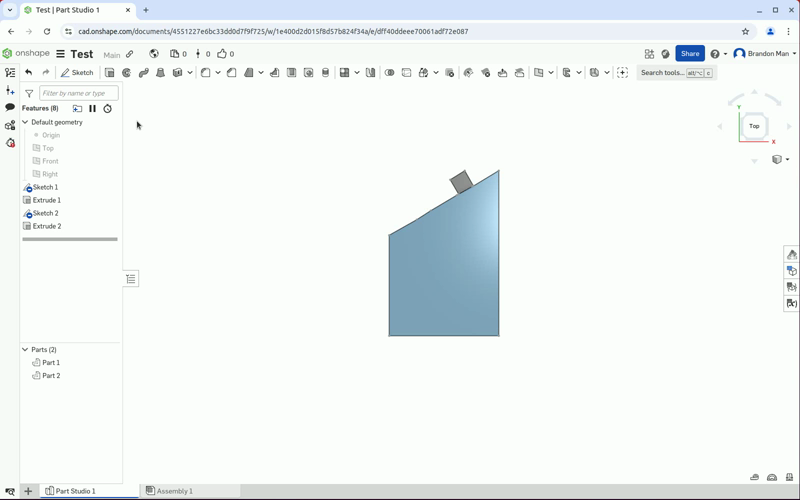
key(shift+h)
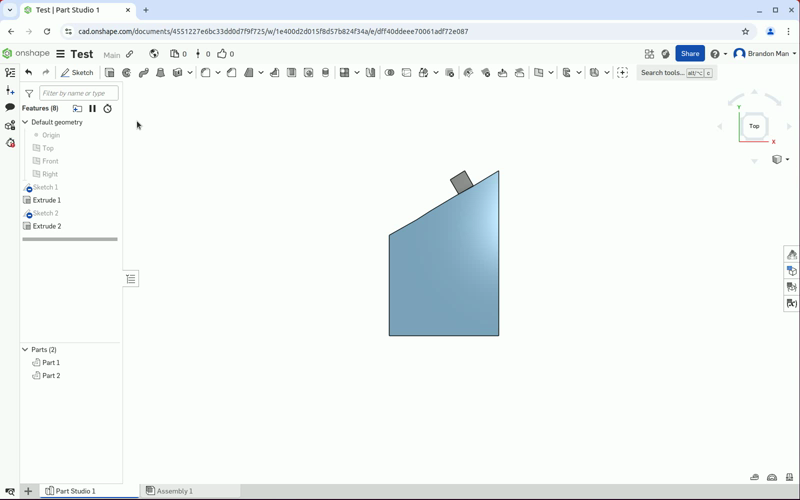
mouse_move(73, 189)
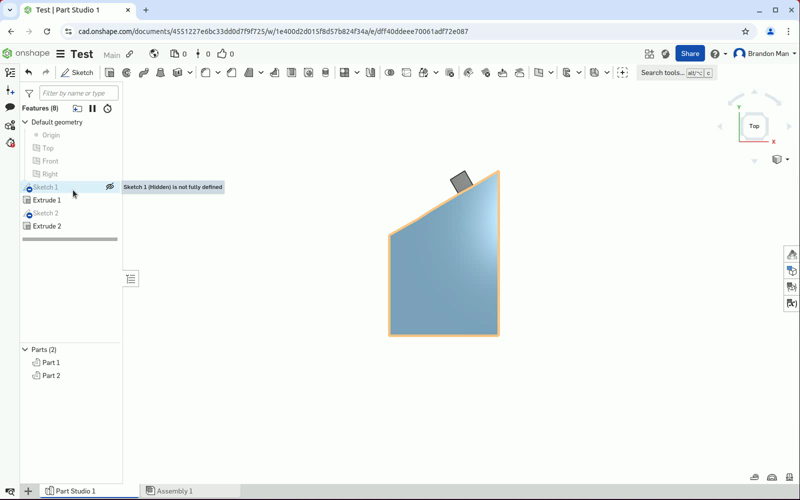
click(73, 189)
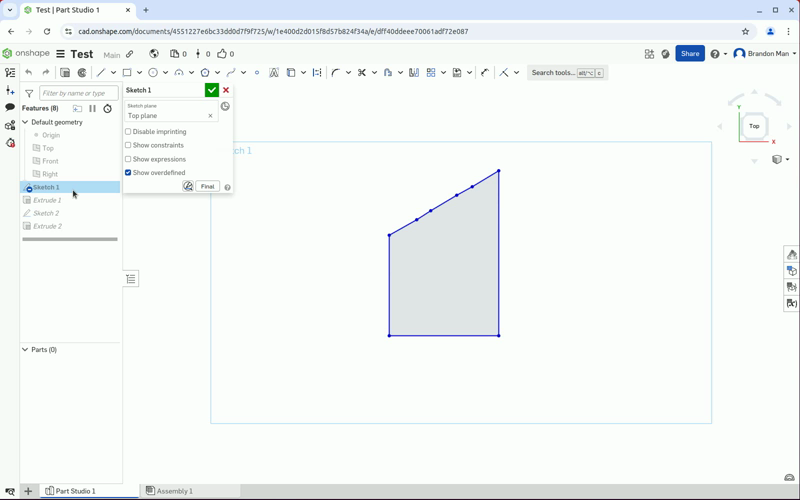
mouse_move(229, 92)
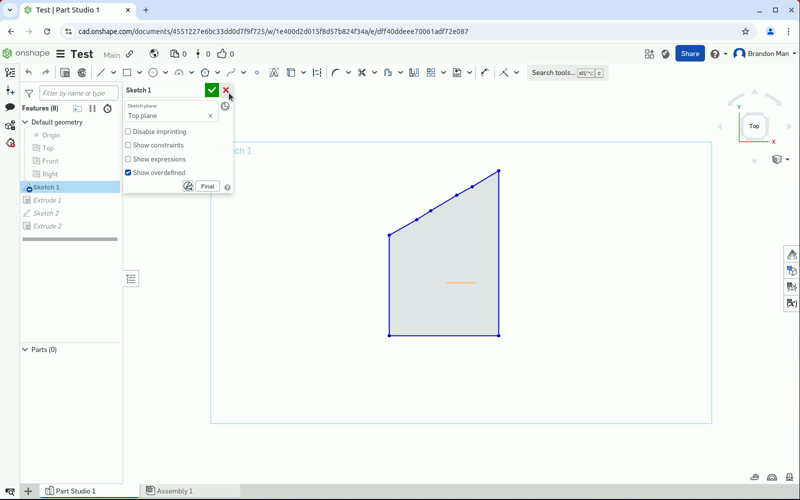
click(229, 92)
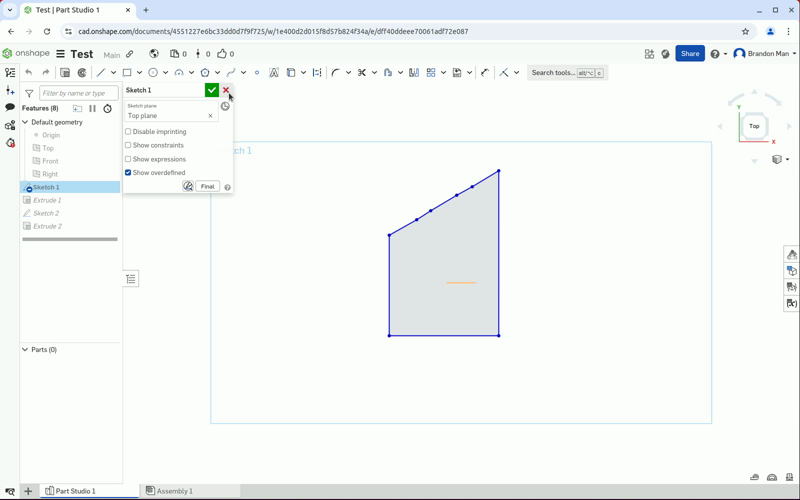
key(shift+s)
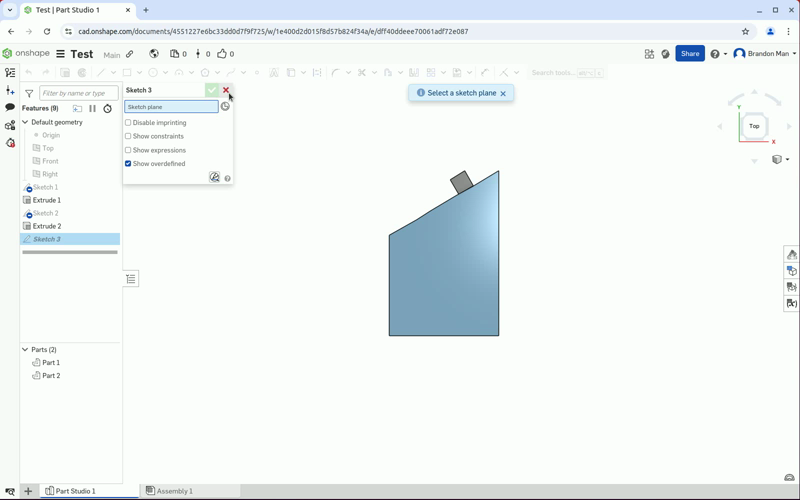
mouse_move(73, 150)
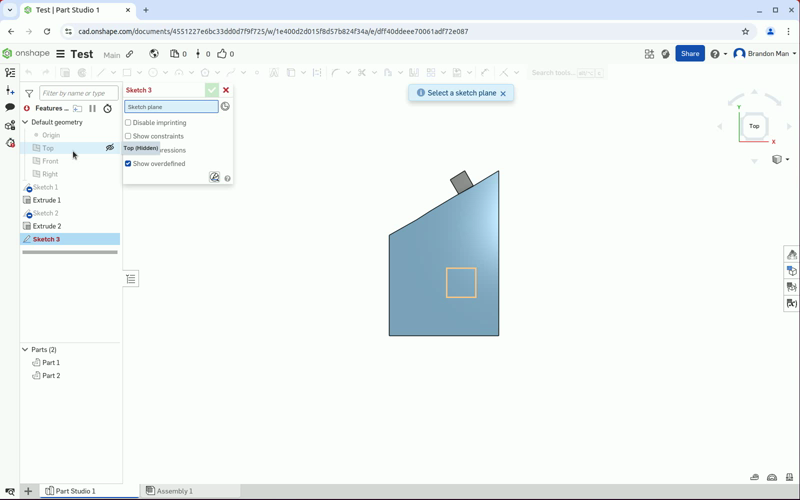
click(73, 150)
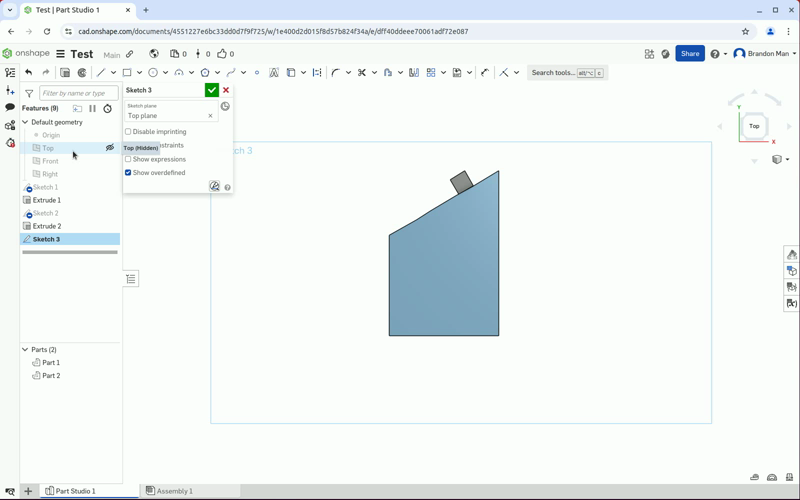
mouse_move(73, 352)
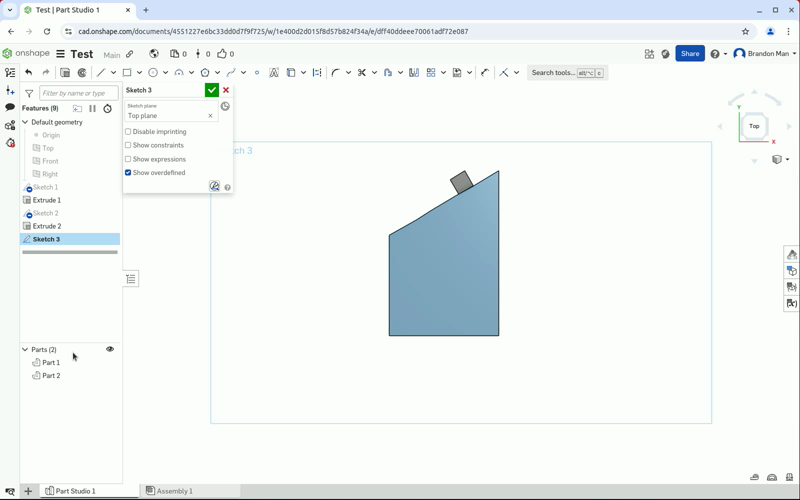
key(y)
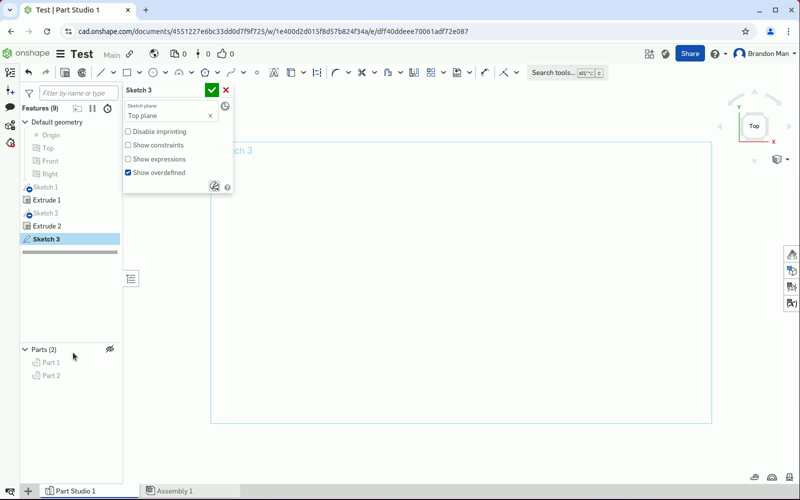
key(l)
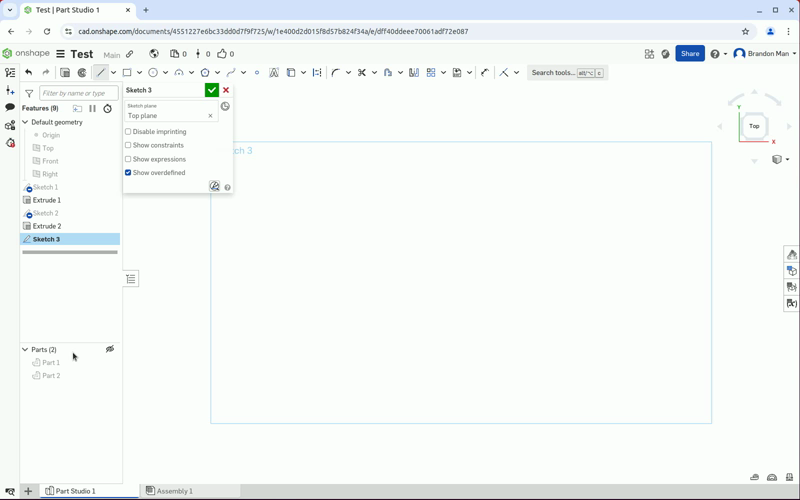
key_down(shift)
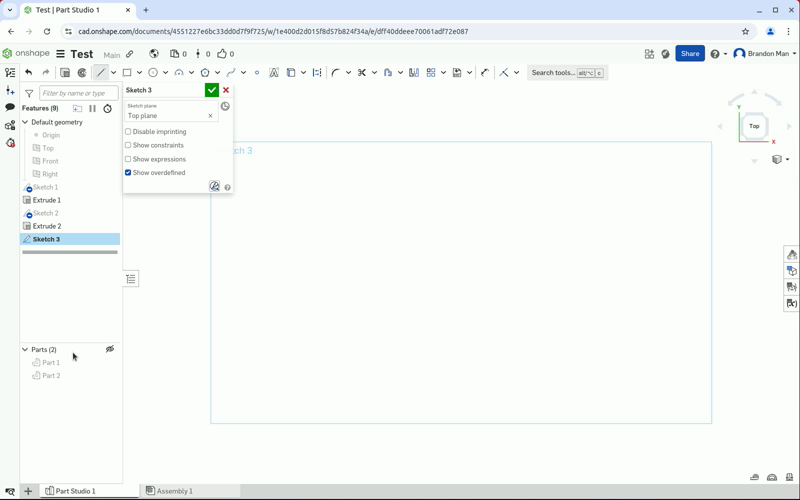
mouse_move(407, 204)
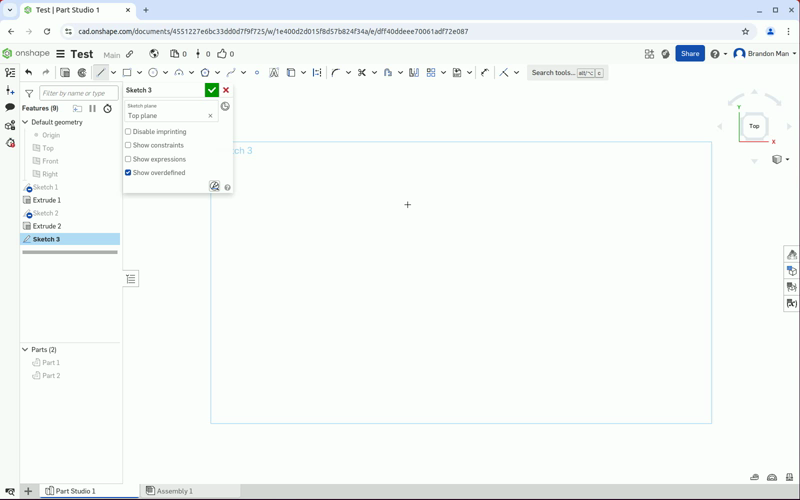
click(407, 204)
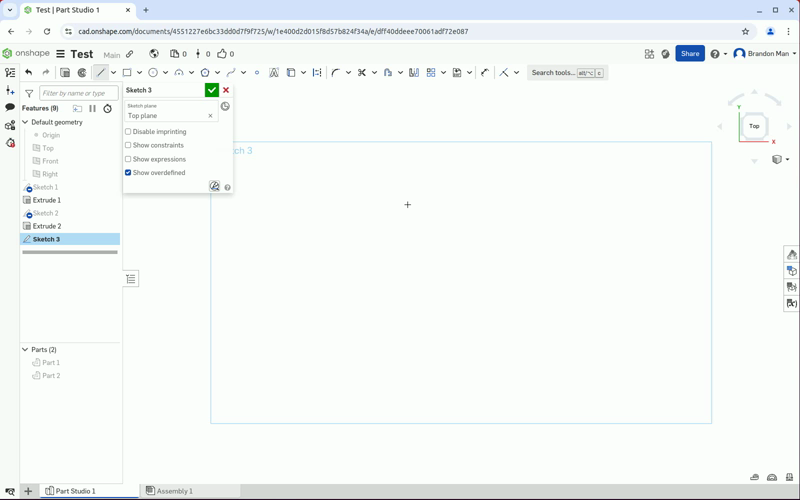
key_up(shift)
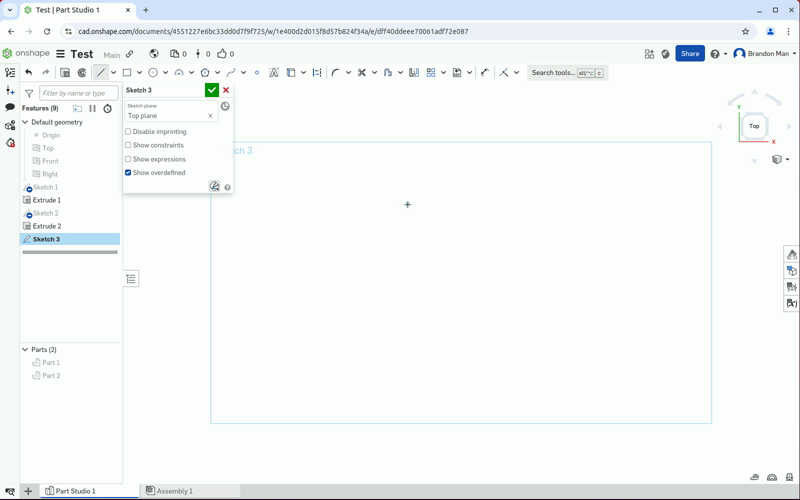
key_down(shift)
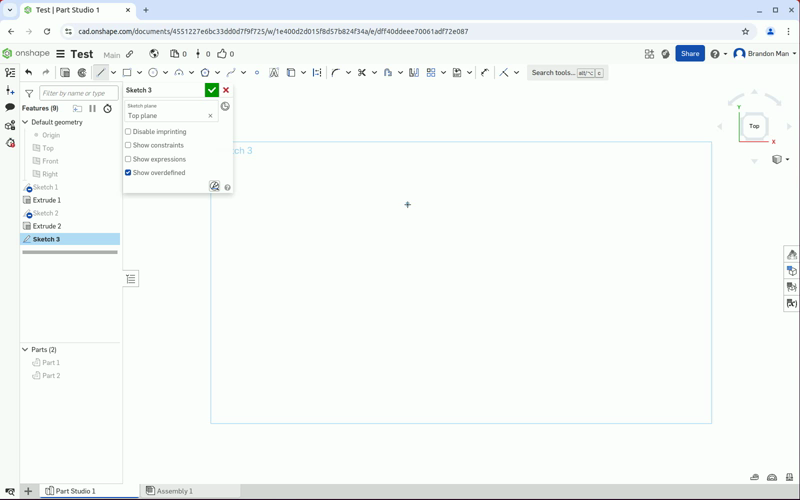
mouse_move(437, 204)
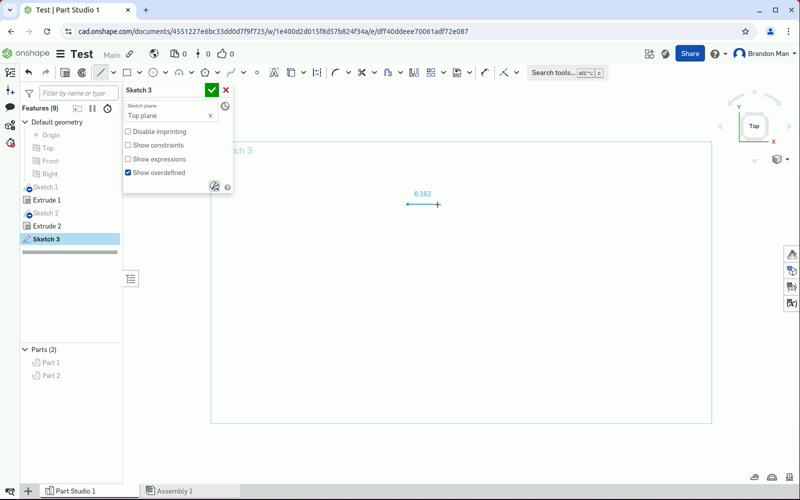
mouse_move(416, 219)
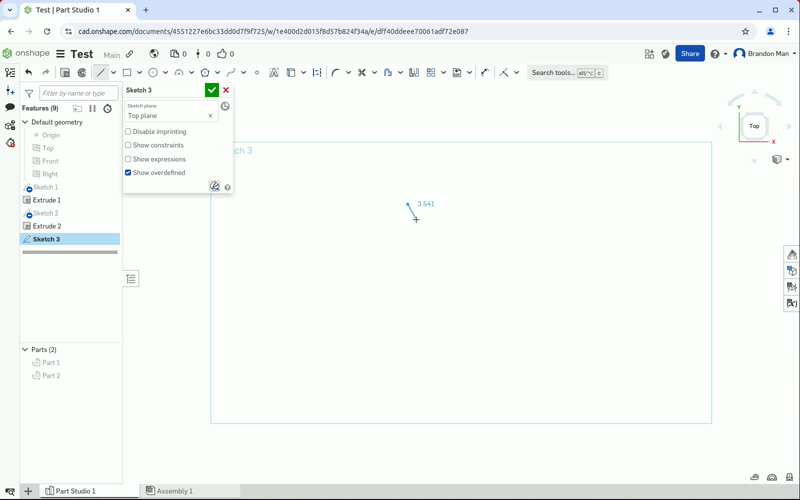
click(416, 219)
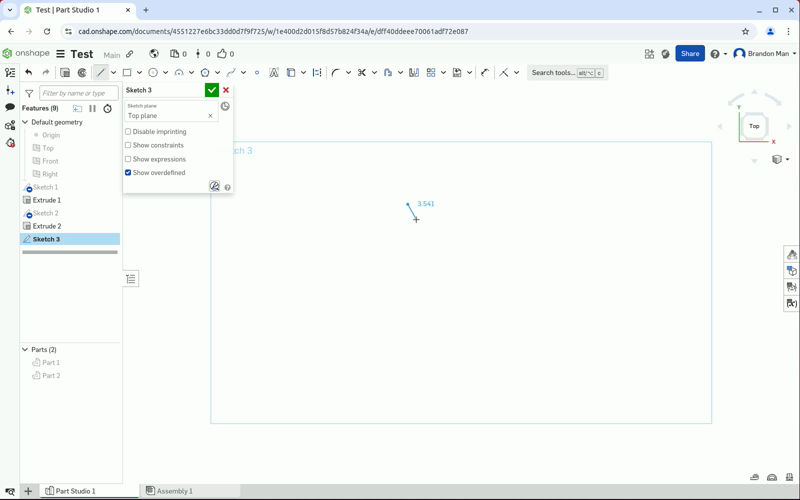
key_up(shift)
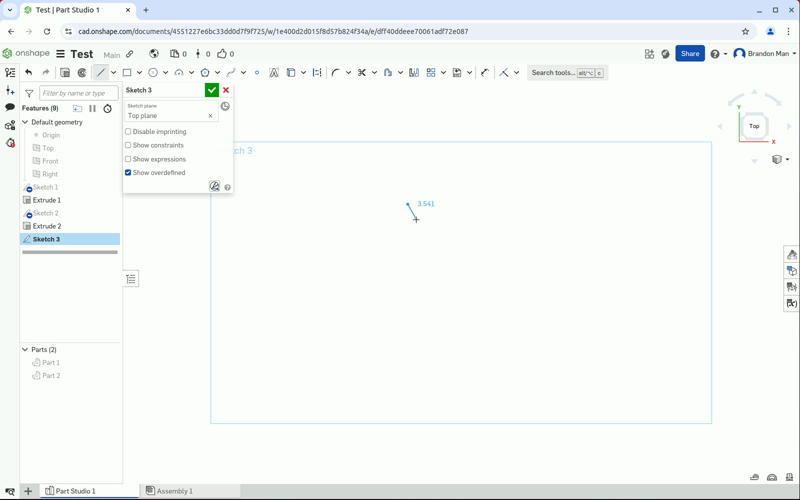
key_down(shift)
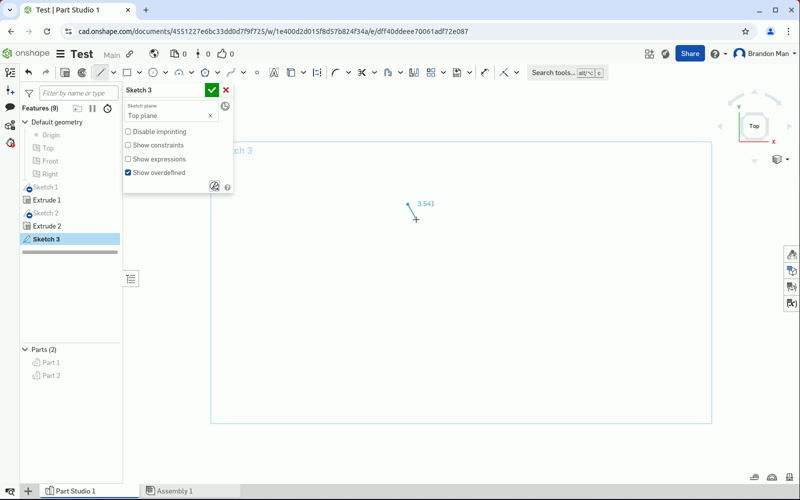
mouse_move(446, 219)
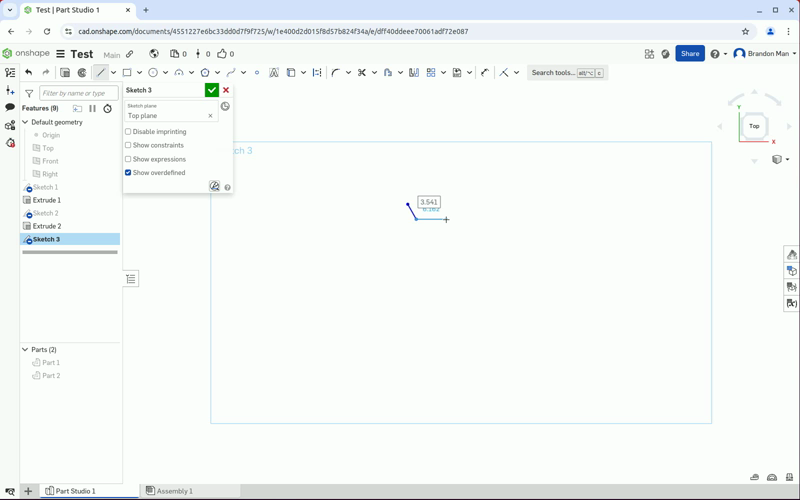
mouse_move(431, 210)
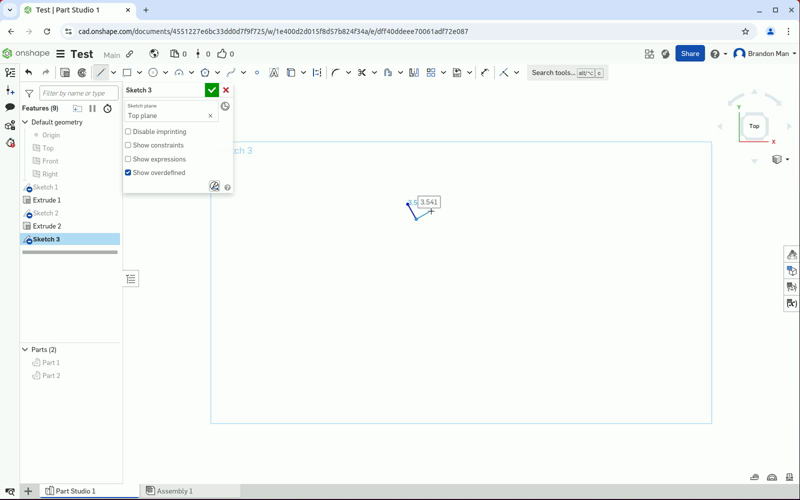
click(431, 210)
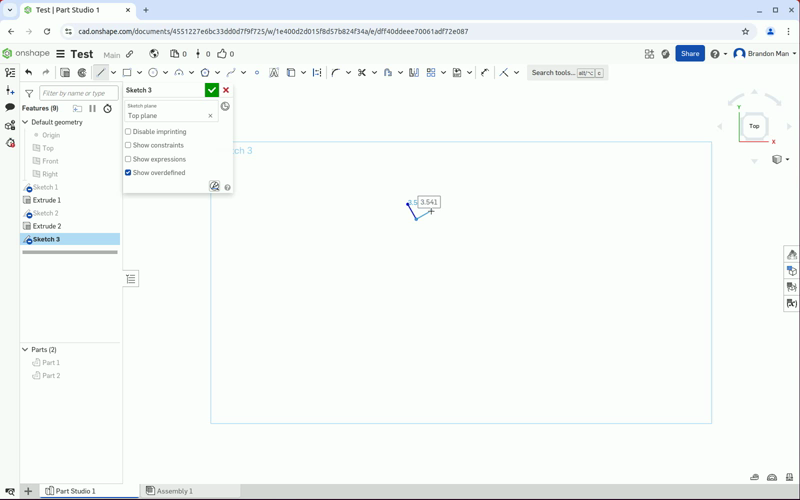
key_up(shift)
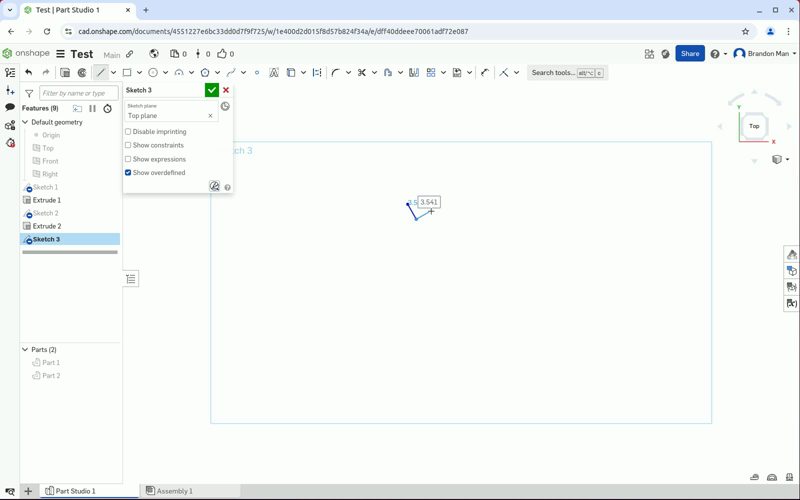
key_down(shift)
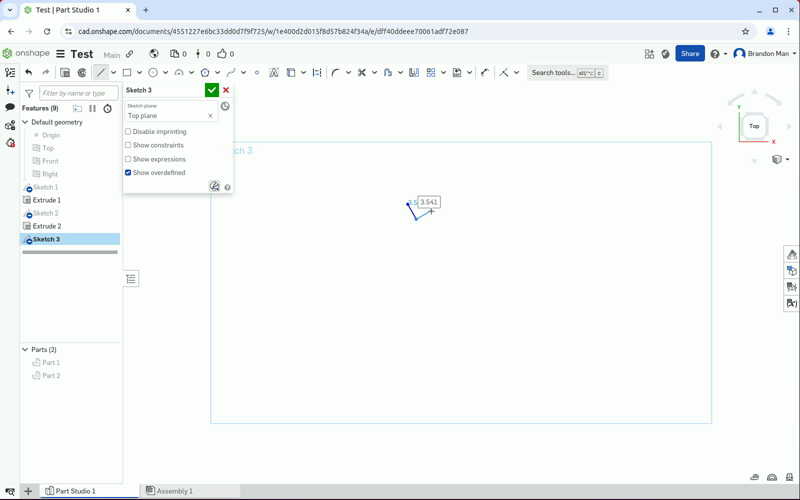
mouse_move(461, 210)
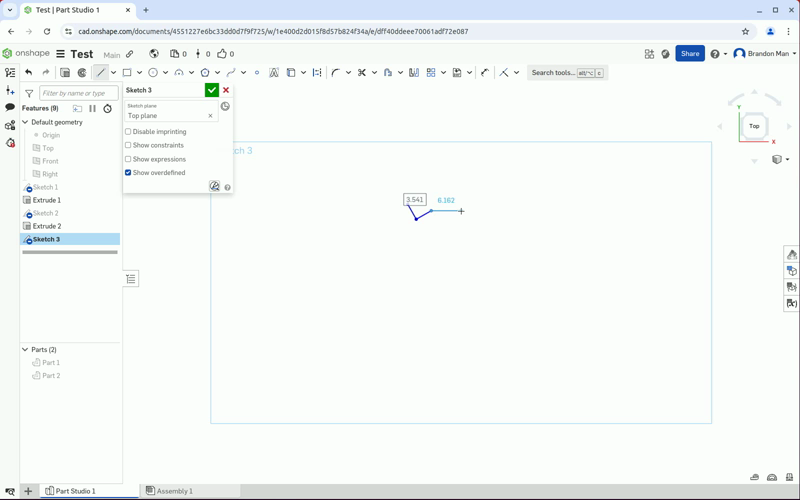
mouse_move(422, 195)
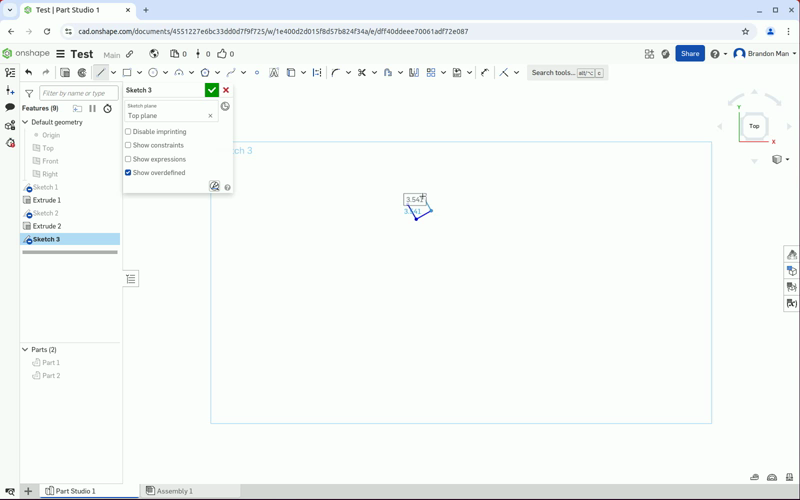
click(422, 195)
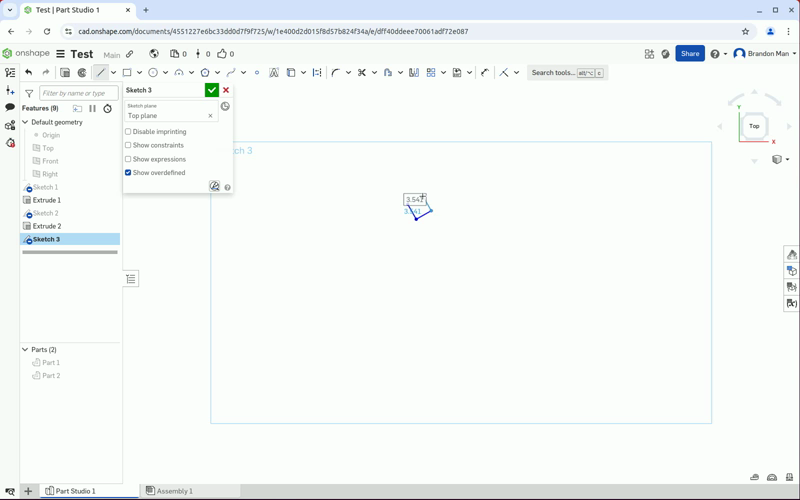
key_up(shift)
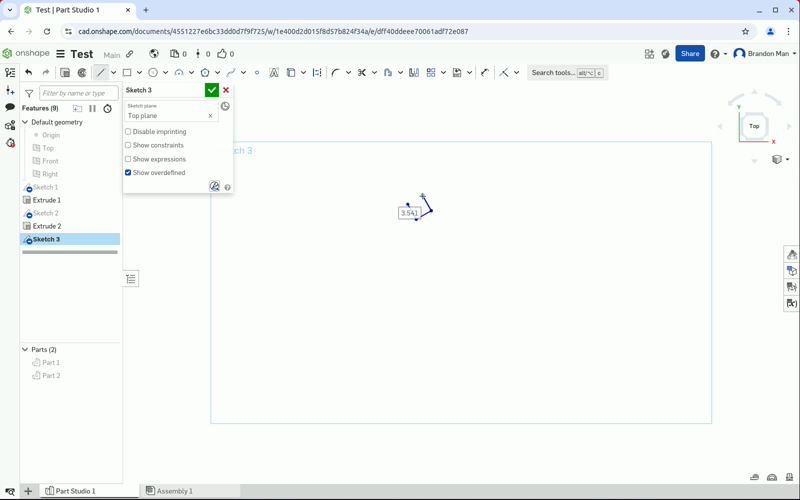
mouse_move(452, 195)
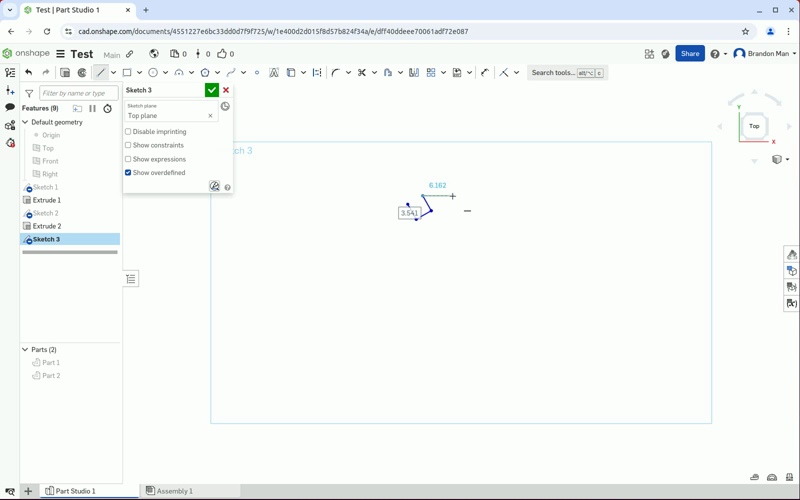
key_down(shift)
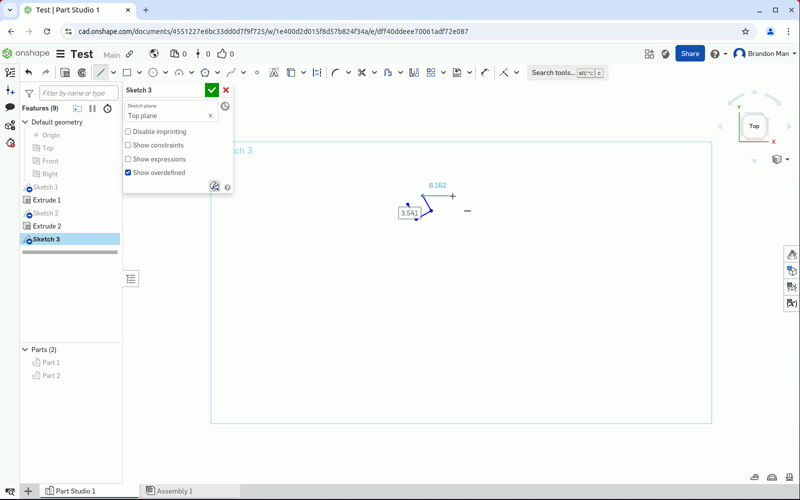
mouse_move(407, 204)
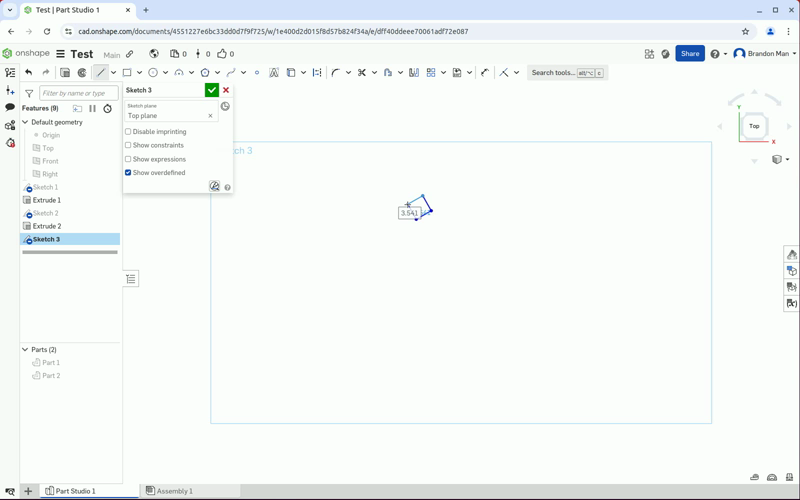
key_up(shift)
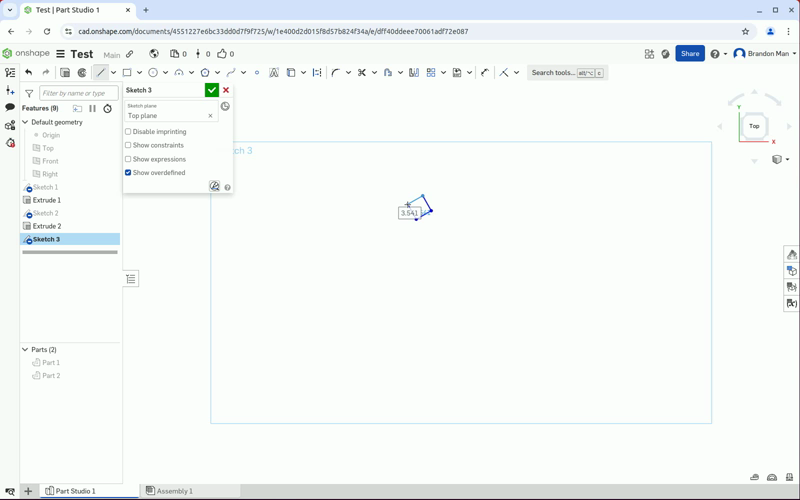
click(407, 204)
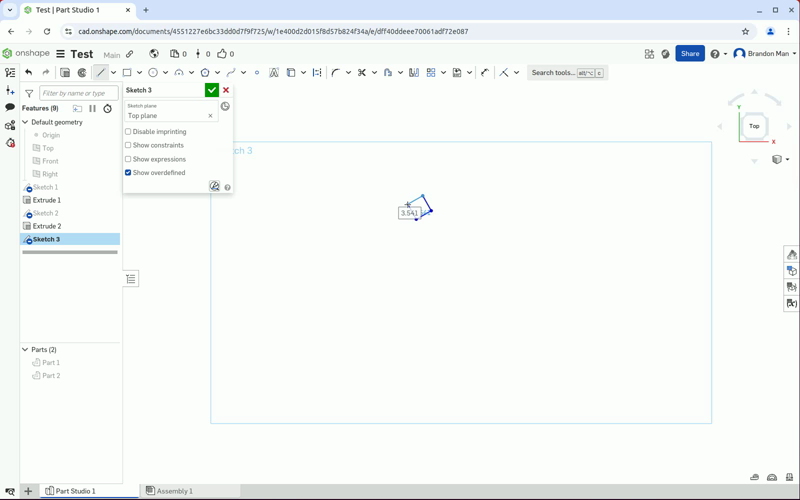
key(esc)
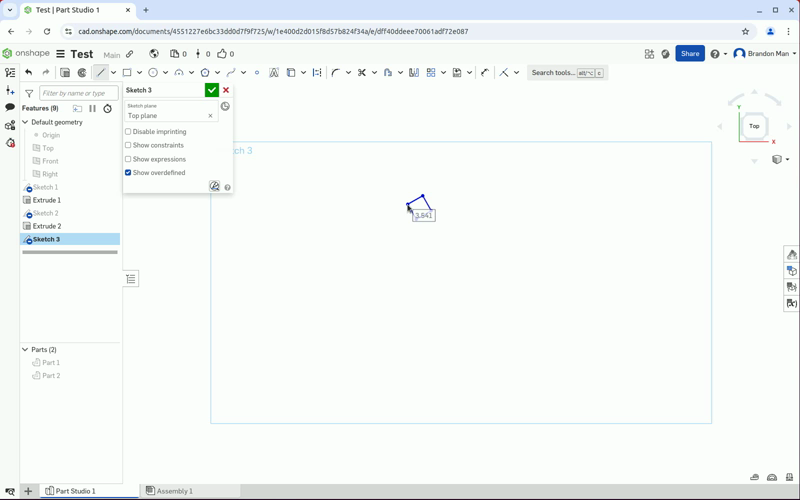
mouse_move(416, 208)
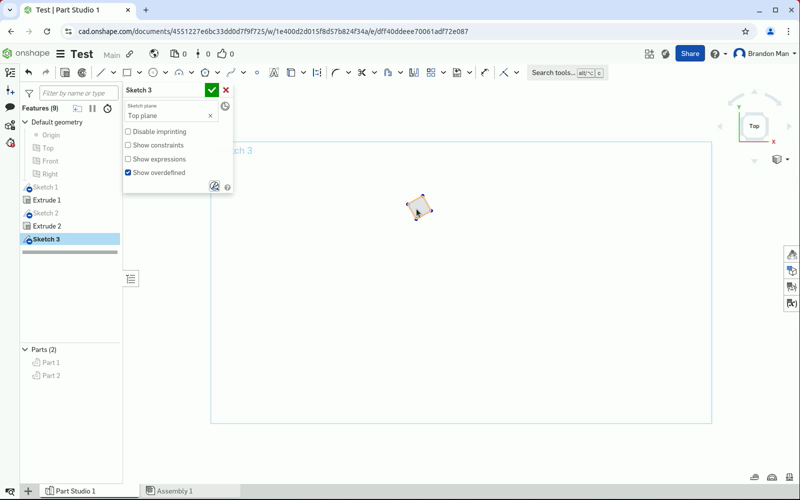
scroll(6)
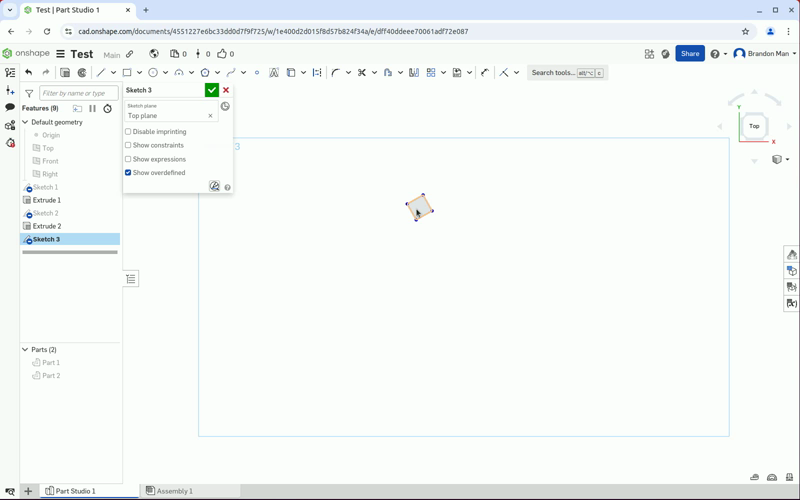
scroll(6)
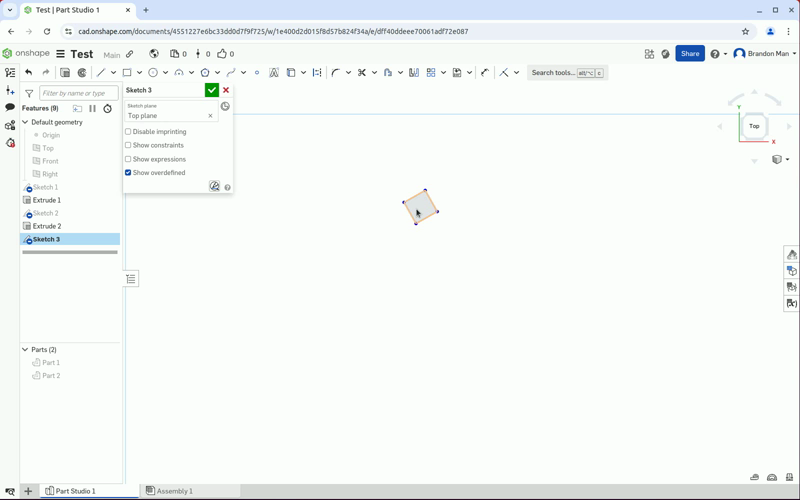
scroll(6)
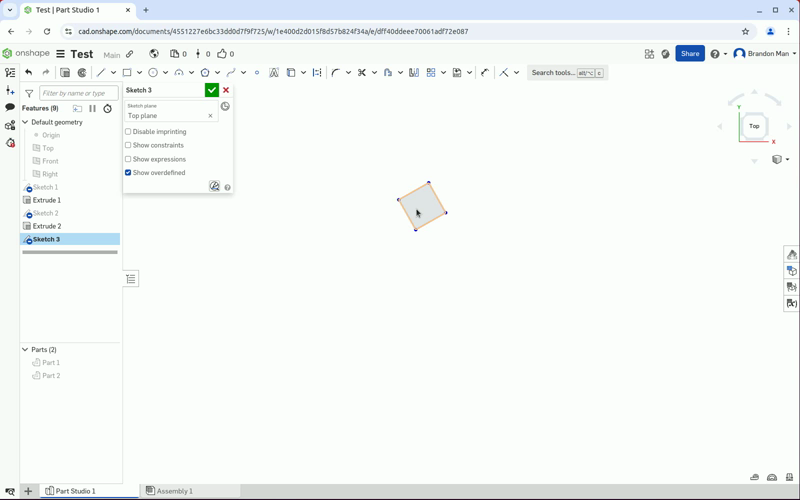
scroll(6)
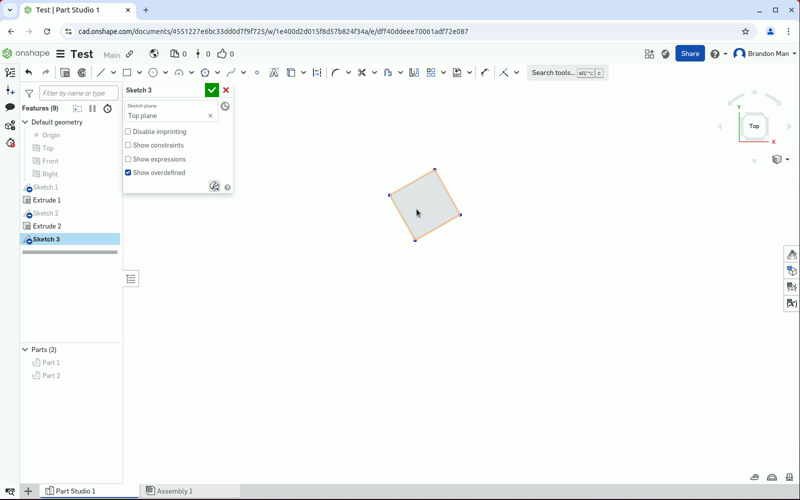
scroll(6)
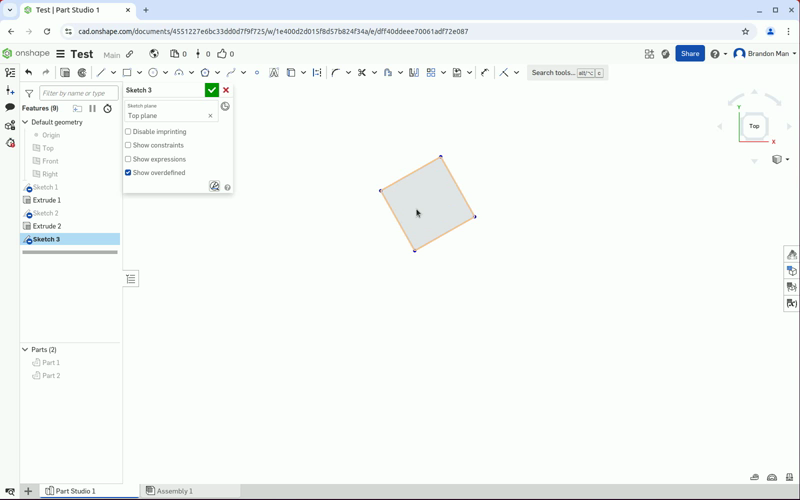
scroll(6)
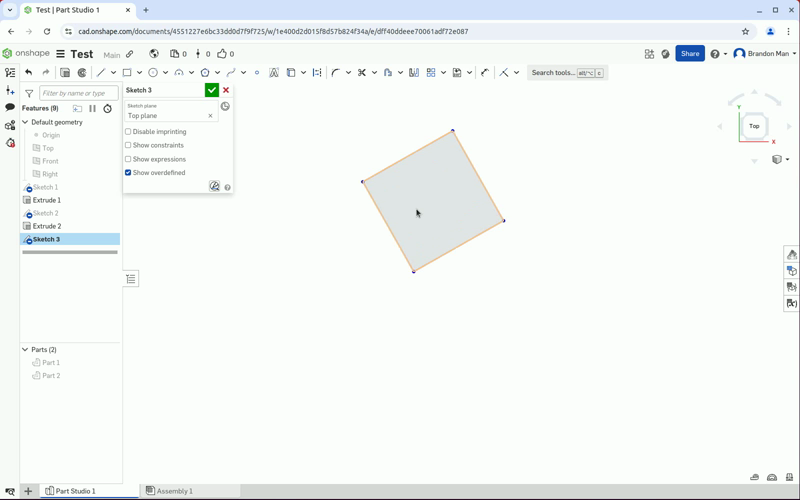
scroll(6)
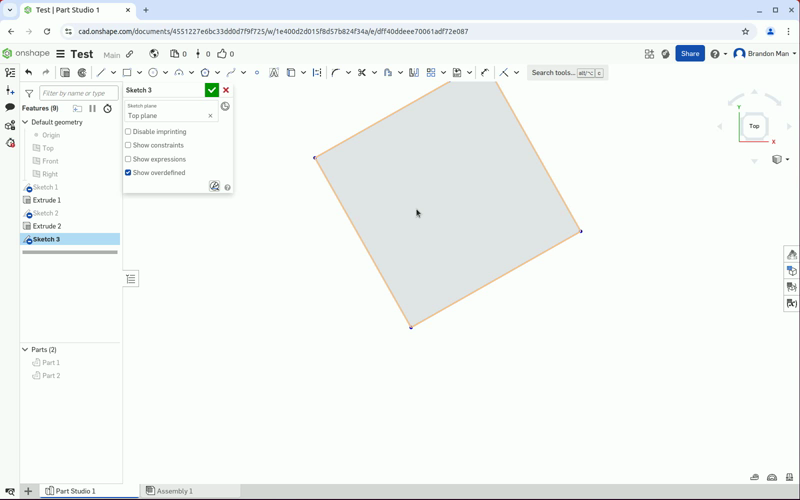
click(416, 208)
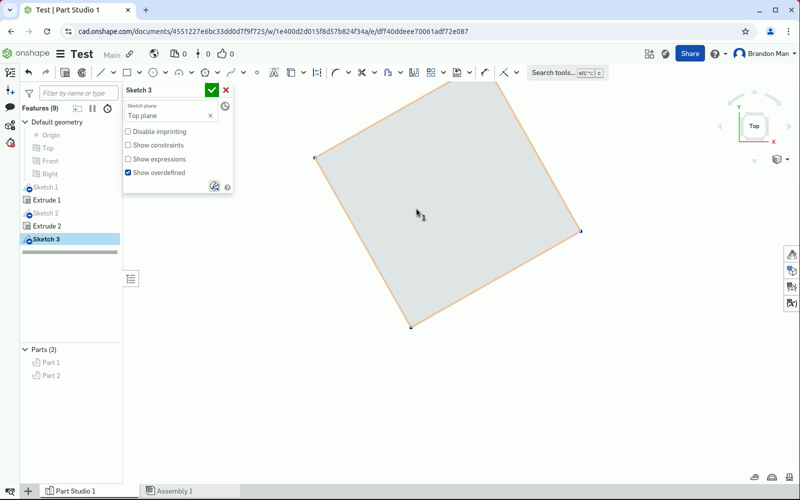
scroll(-6)
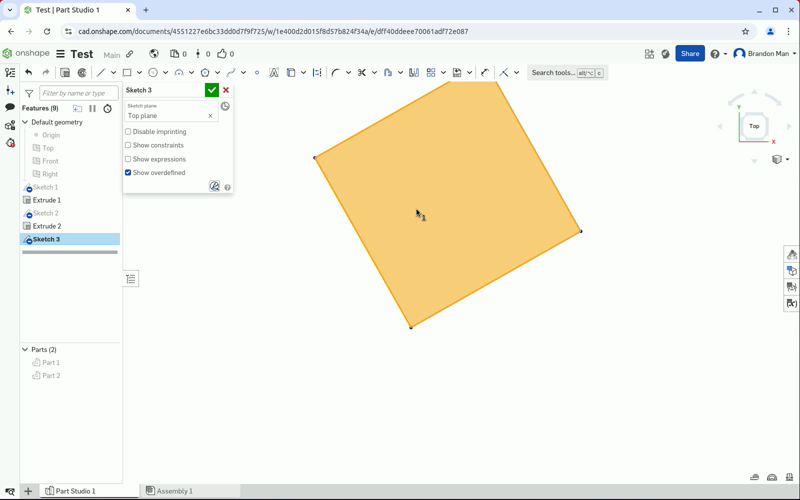
scroll(-6)
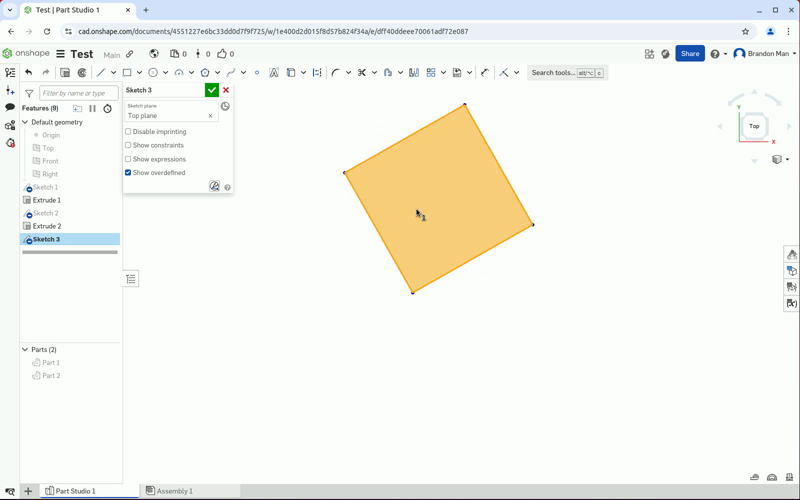
scroll(-6)
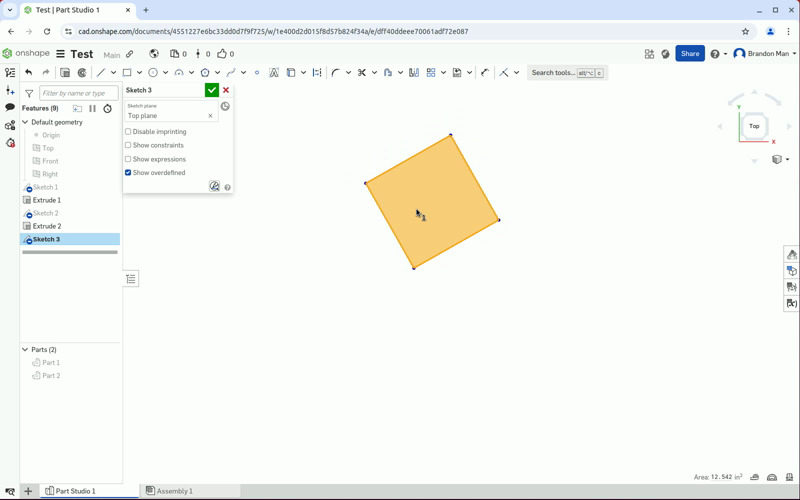
scroll(-6)
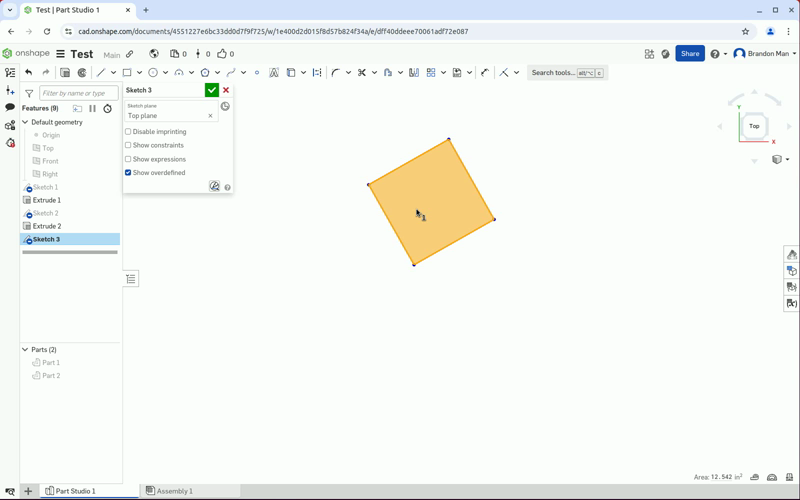
scroll(-6)
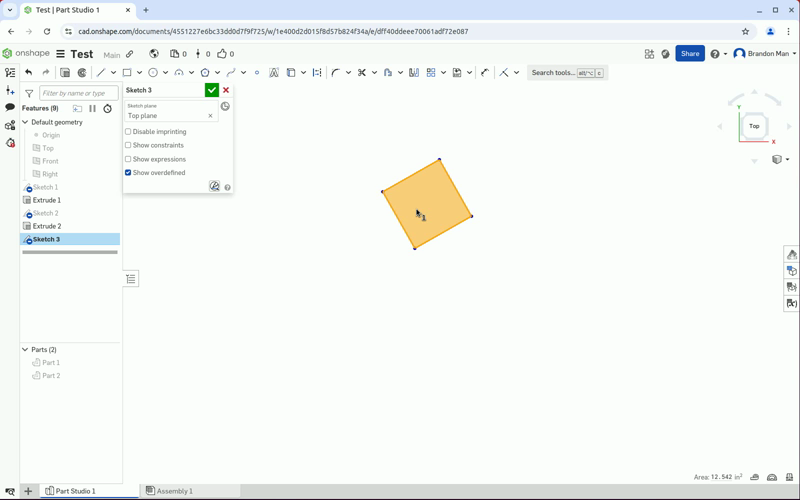
scroll(-6)
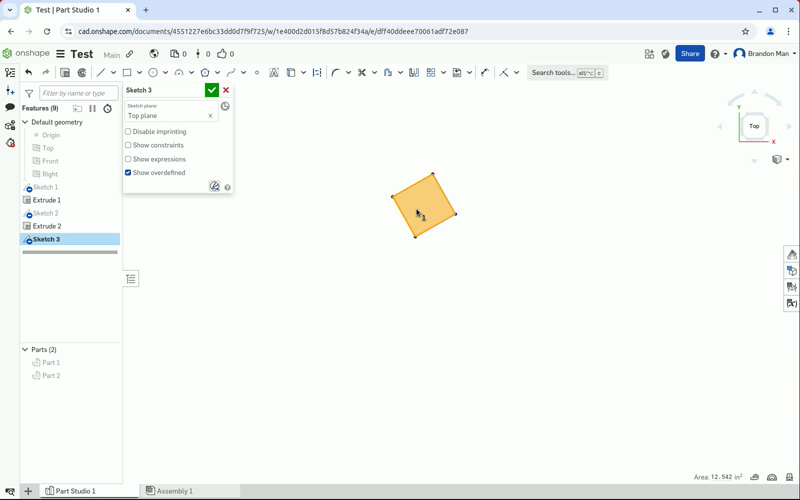
scroll(-6)
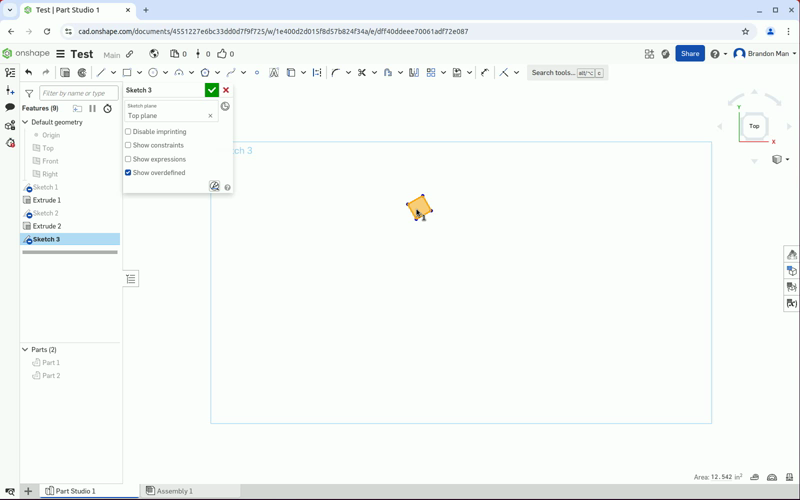
mouse_move(73, 352)
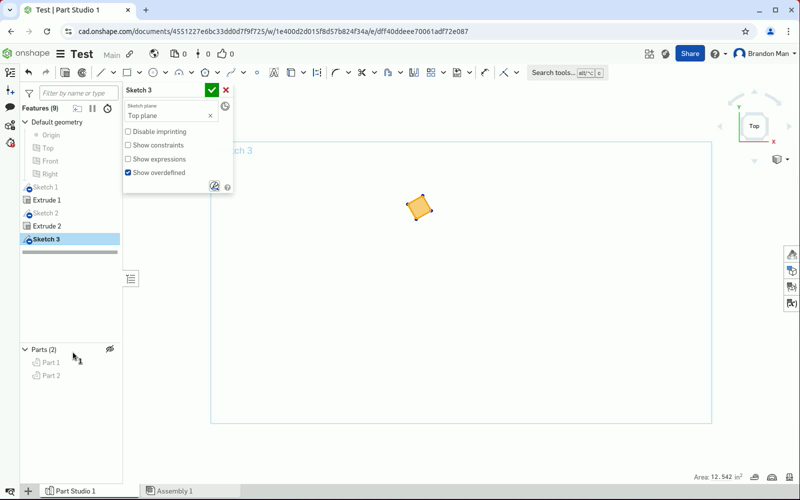
key(shift+y)
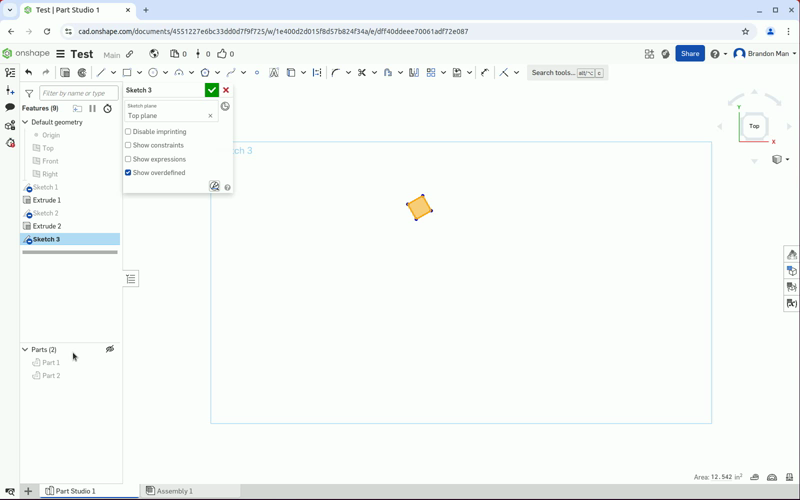
key(shift+e)
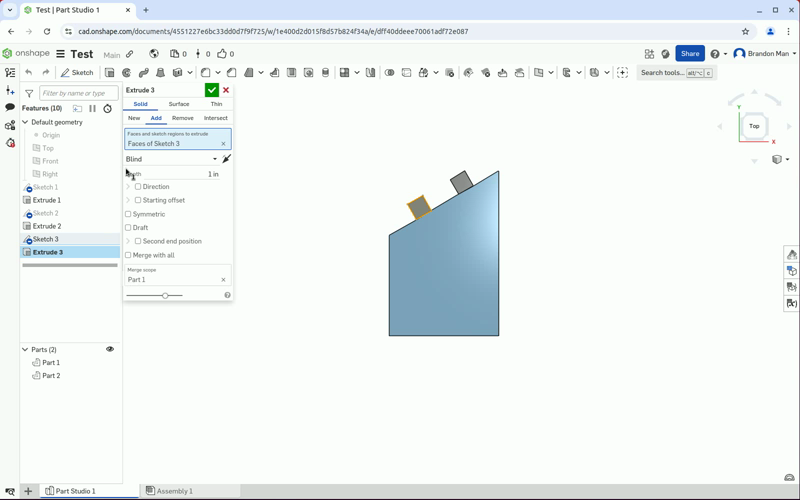
mouse_move(143, 106)
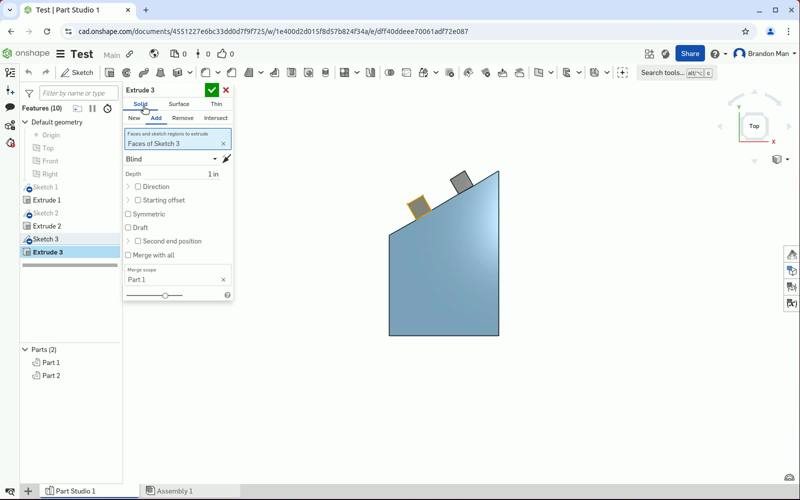
click(143, 106)
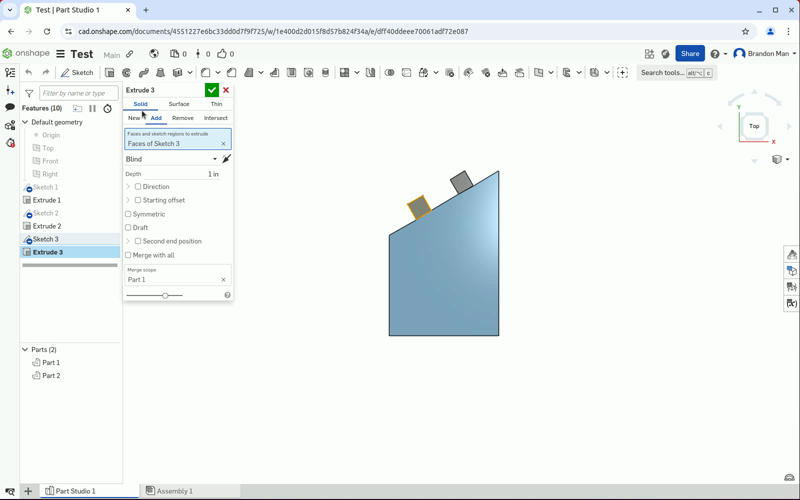
mouse_move(137, 120)
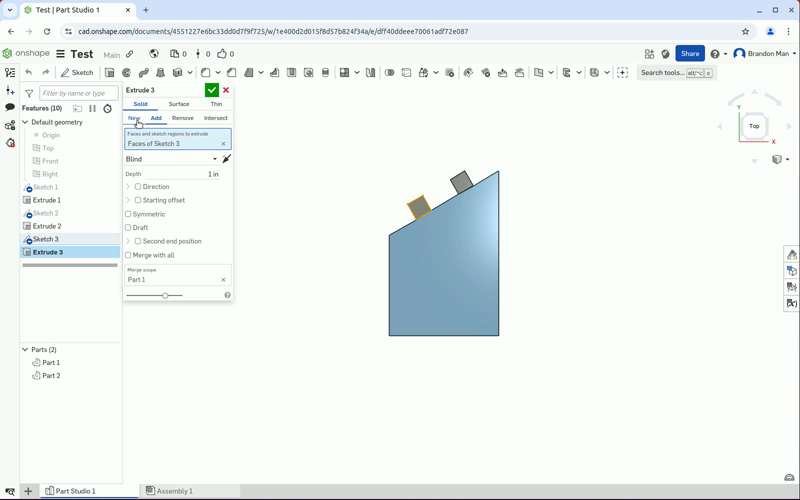
click(137, 120)
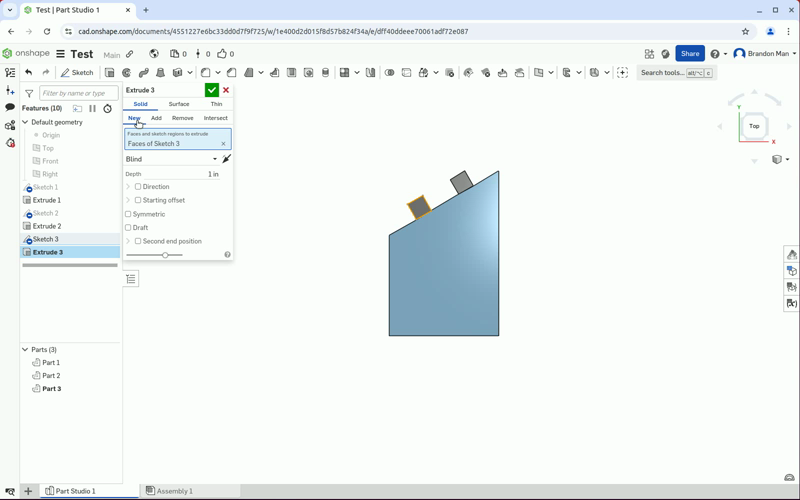
key(tab, 4)
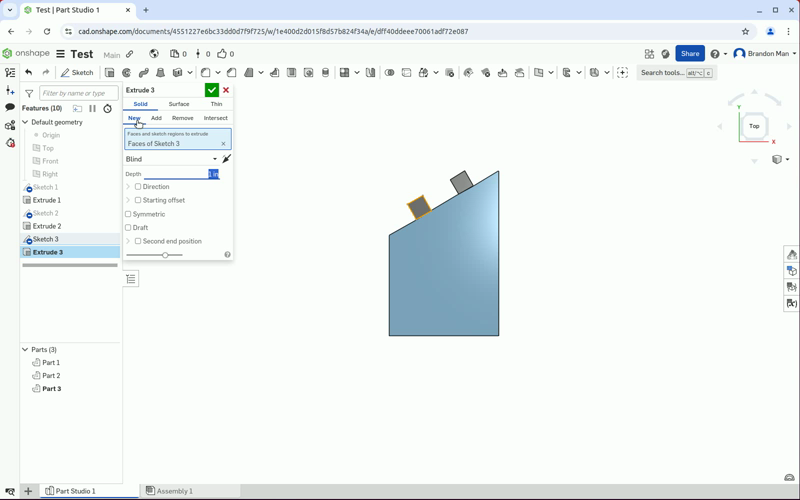
text(2.166)
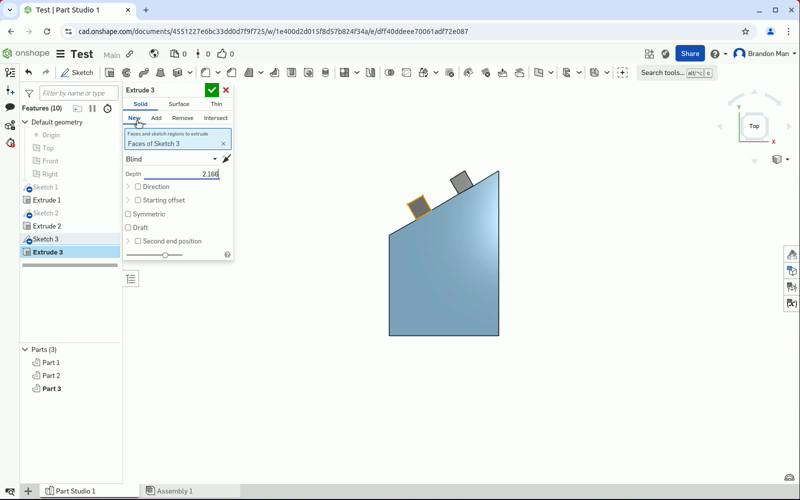
key(enter)
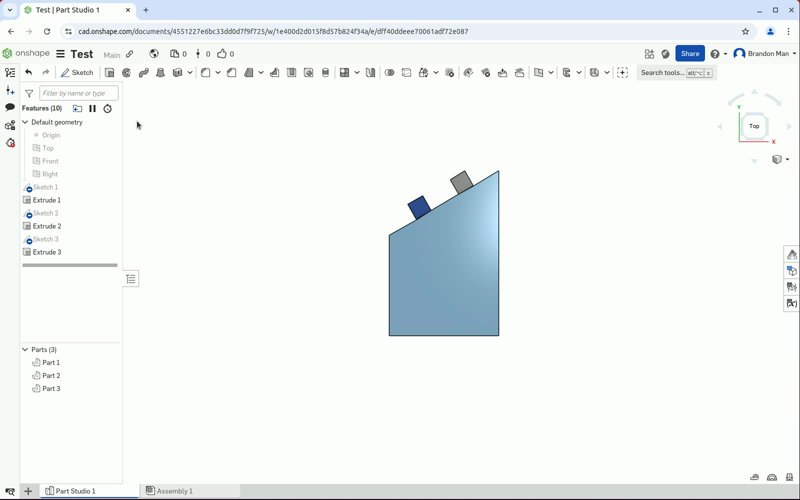
key(shift+h)
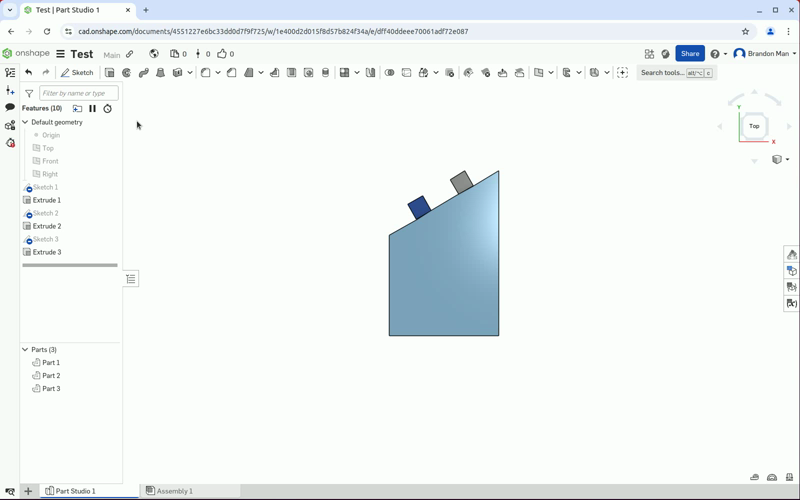
key(shift+h)
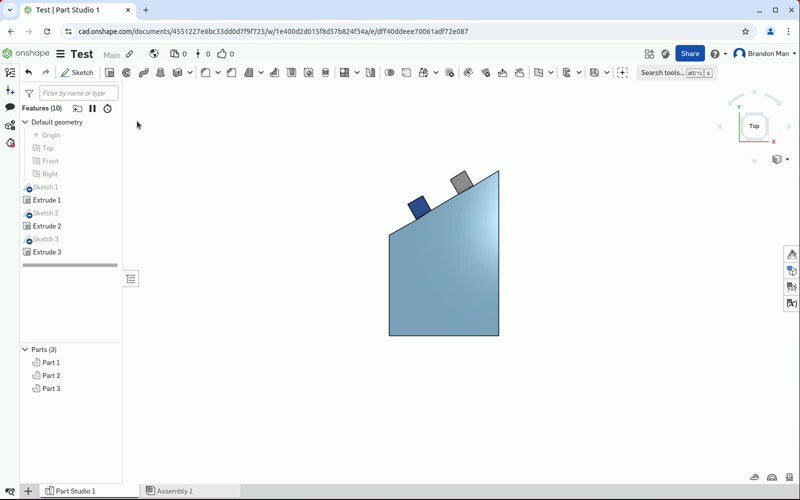
key(shift+7)
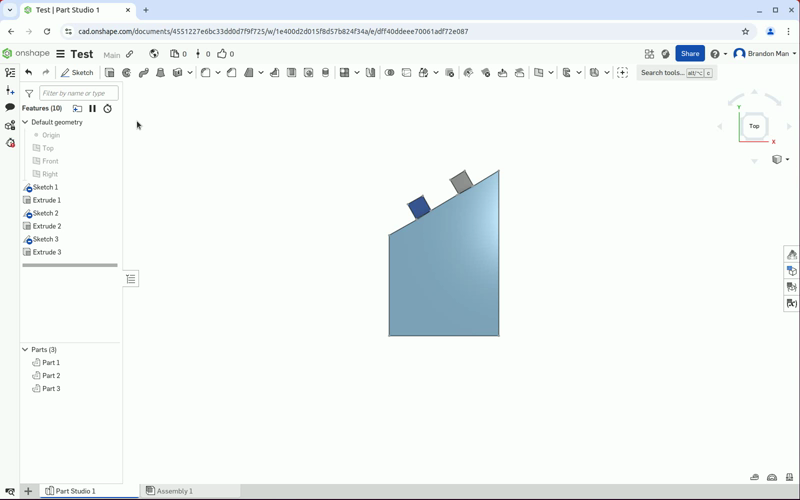
key(up, 3)
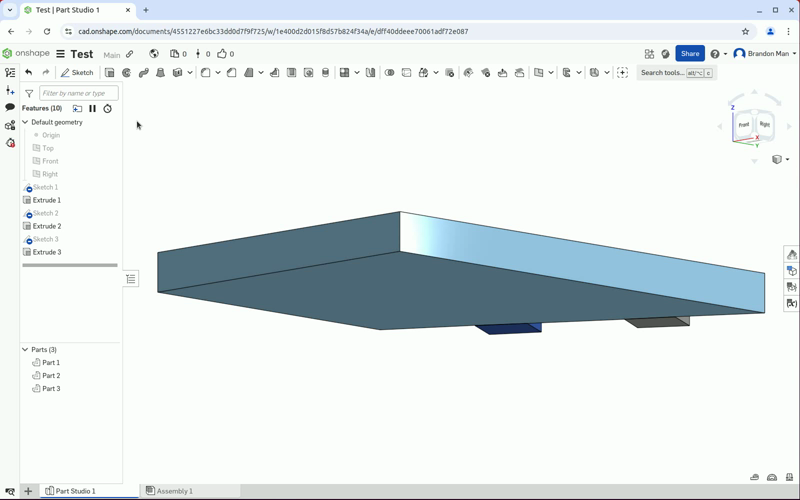
key(left, 3)
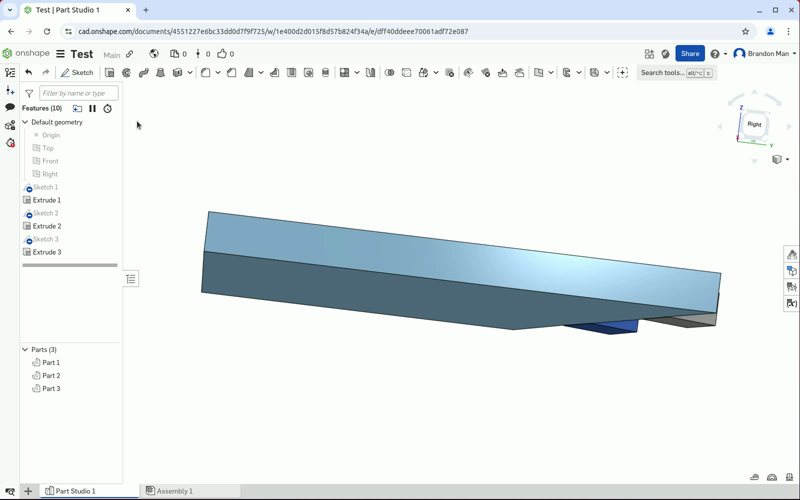
key(right, 3)
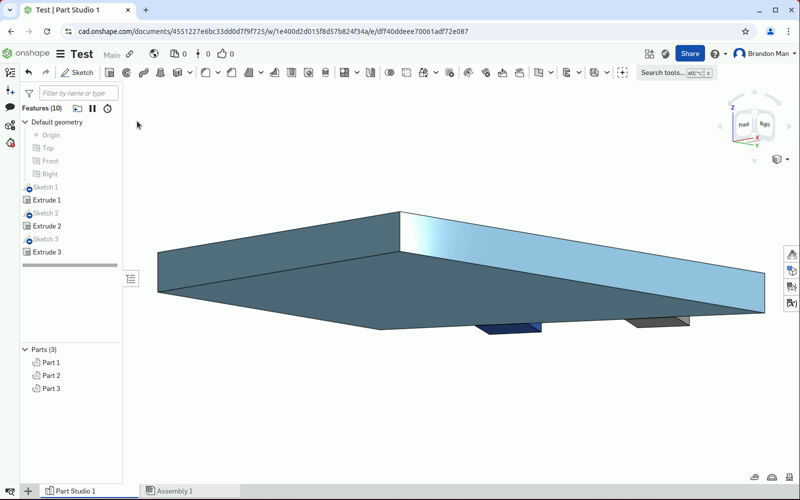
key(down, 3)
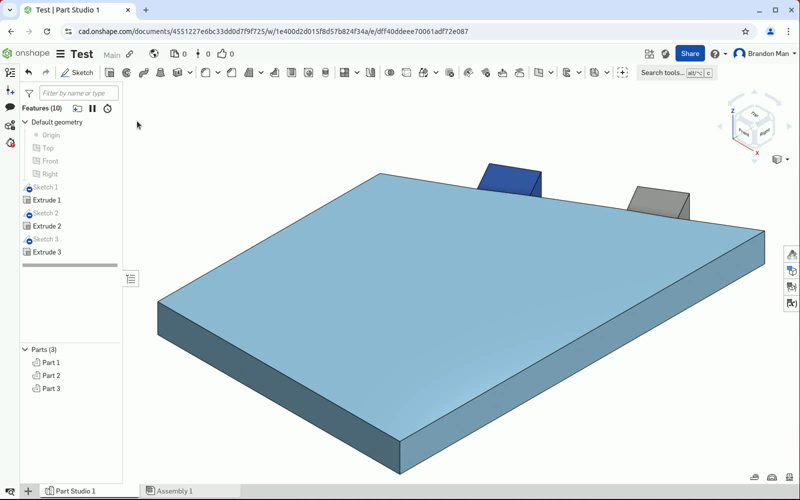
mouse_move(73, 189)
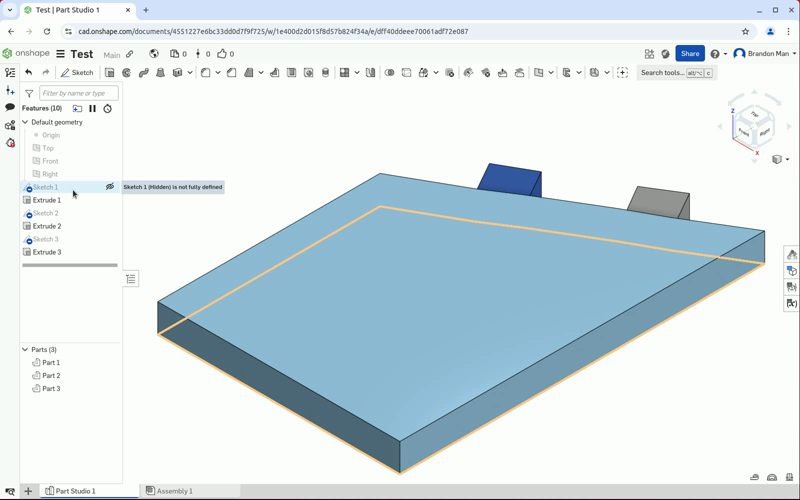
click(73, 189)